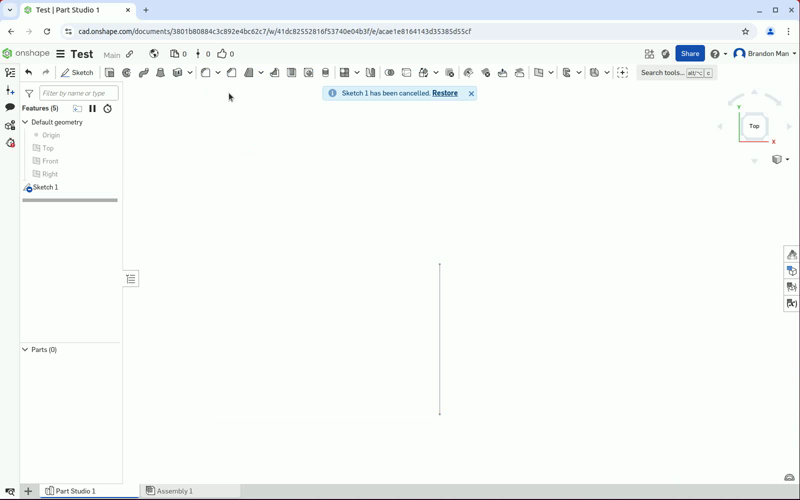
key(shift+h)
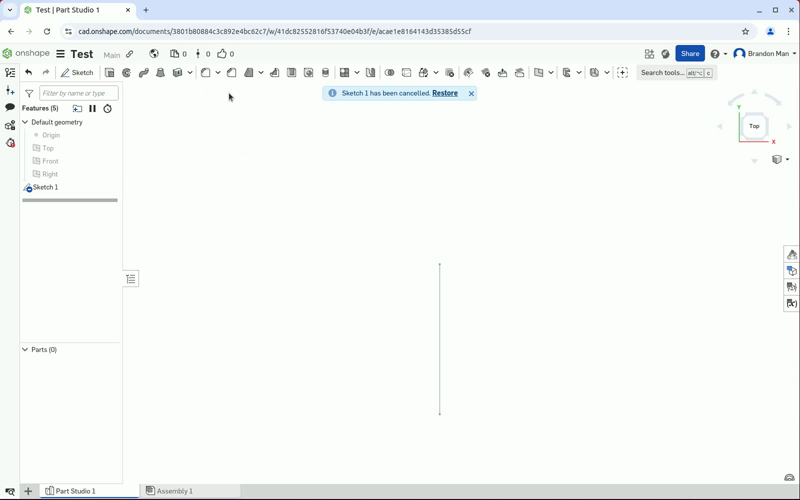
key(shift+s)
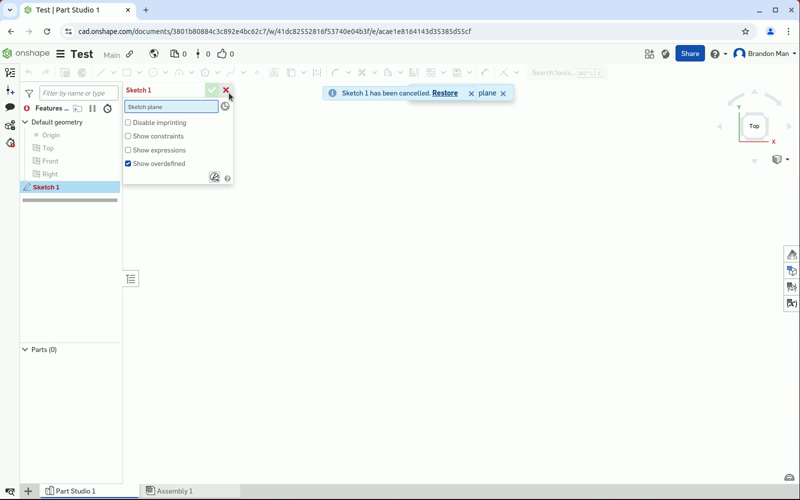
mouse_move(73, 150)
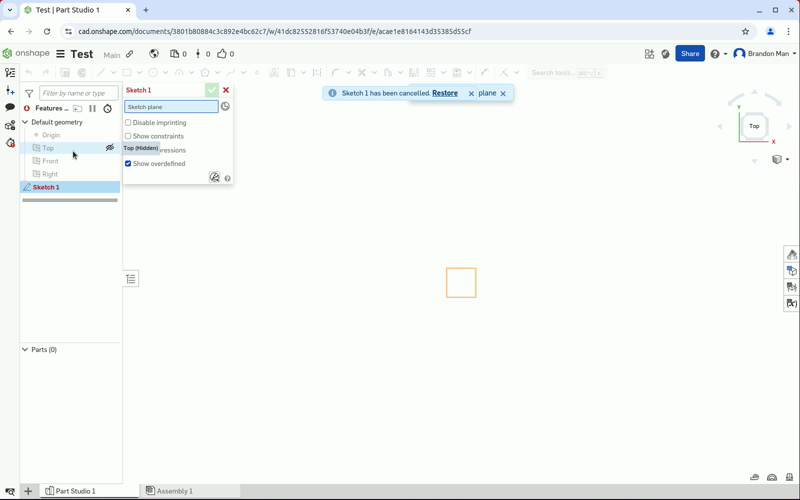
click(73, 150)
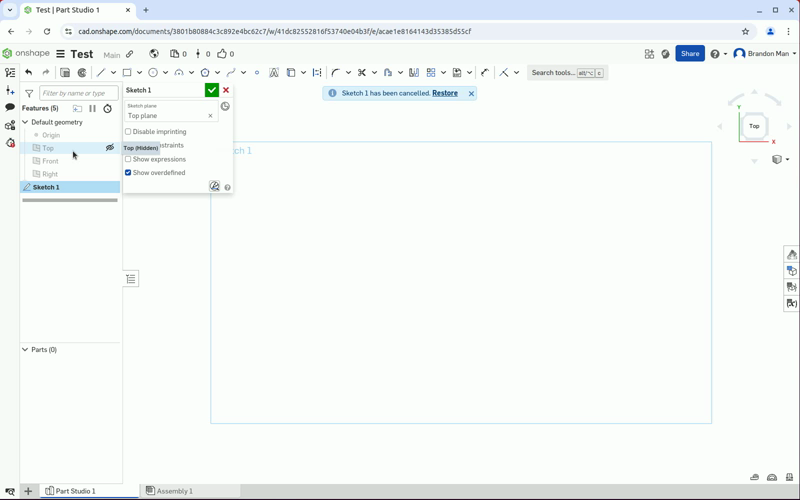
mouse_move(73, 352)
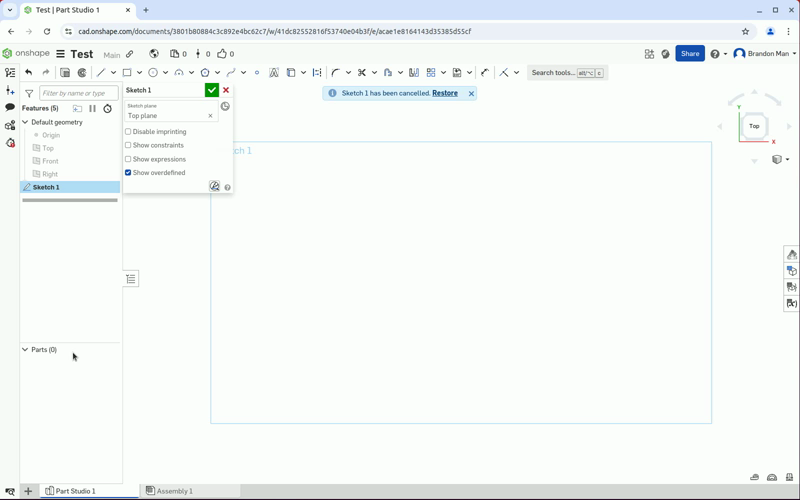
key(y)
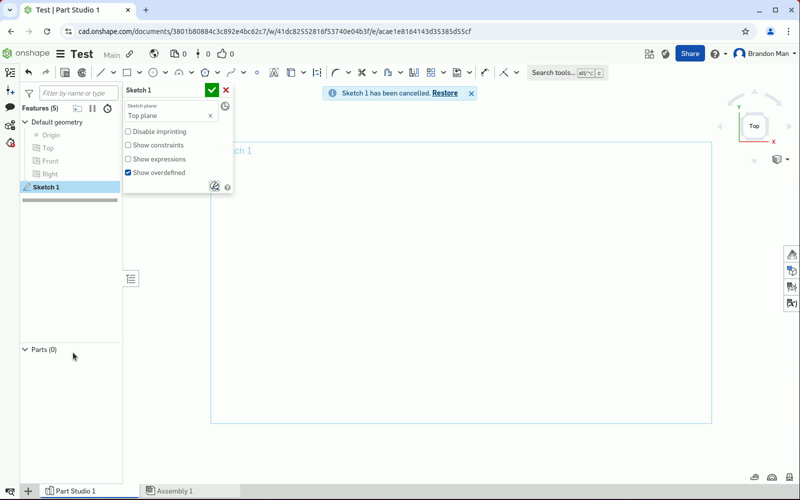
key(c)
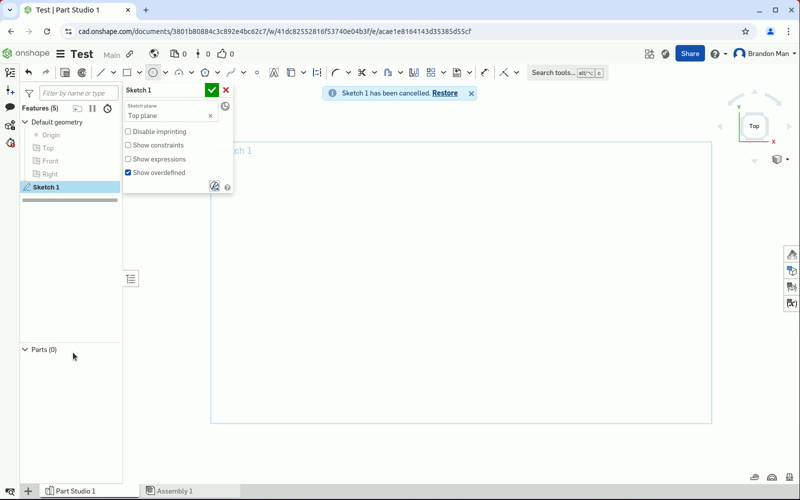
key_down(shift)
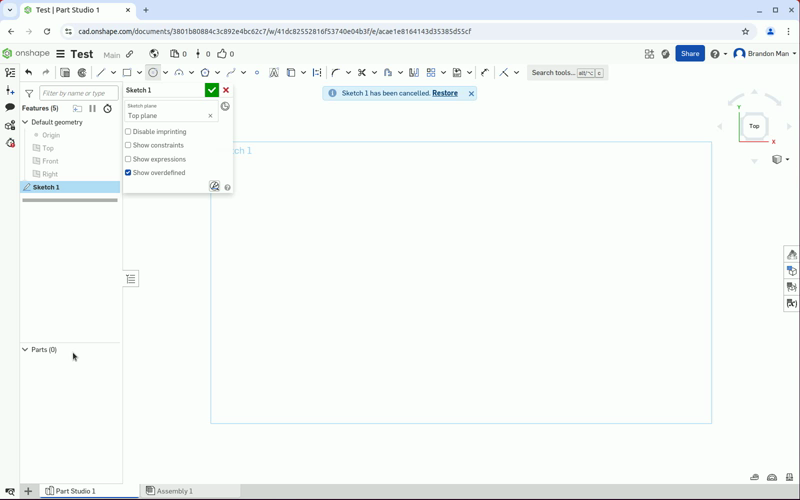
mouse_move(391, 282)
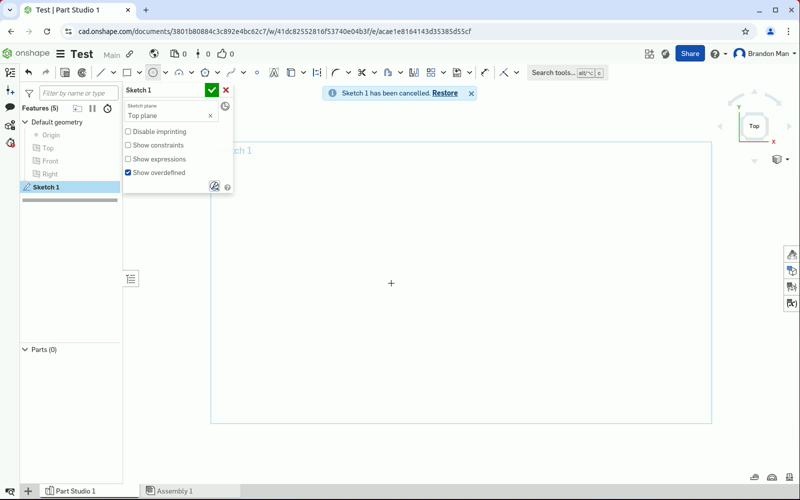
click(391, 282)
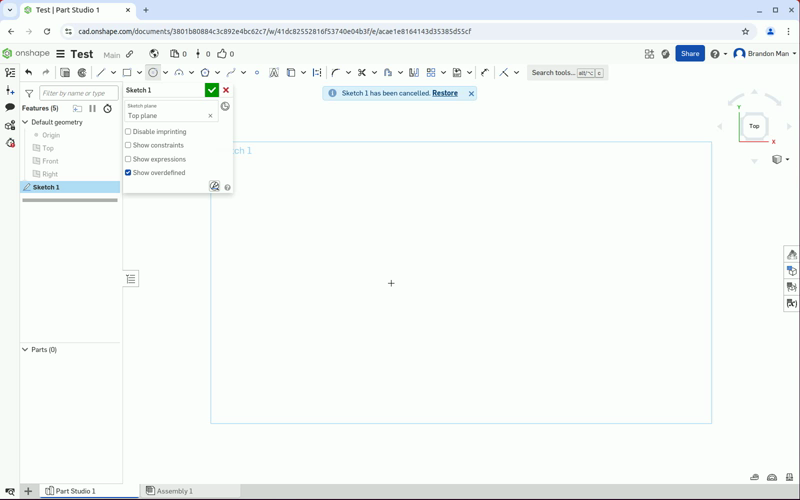
key_up(shift)
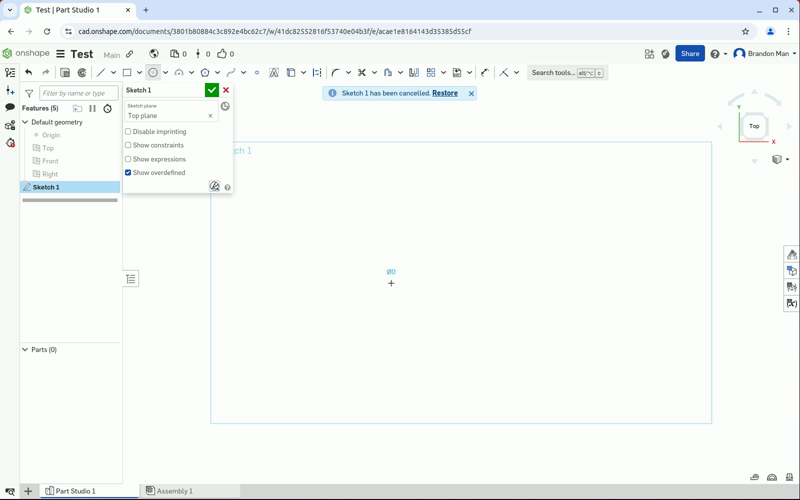
mouse_move(395, 282)
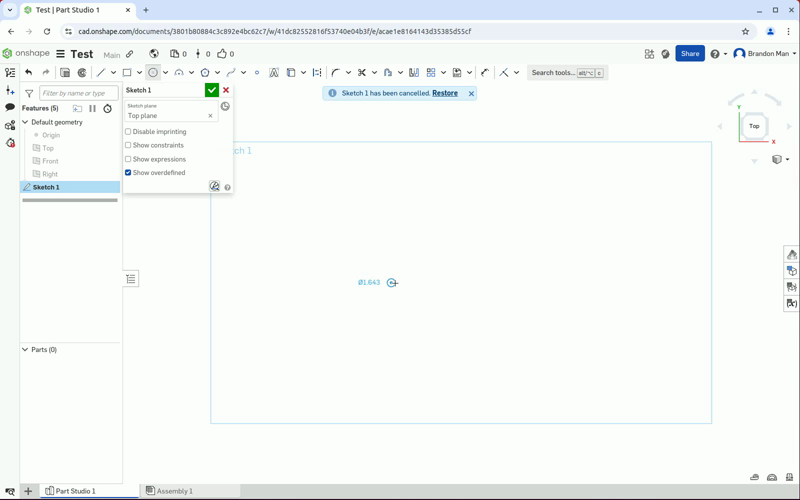
click(395, 282)
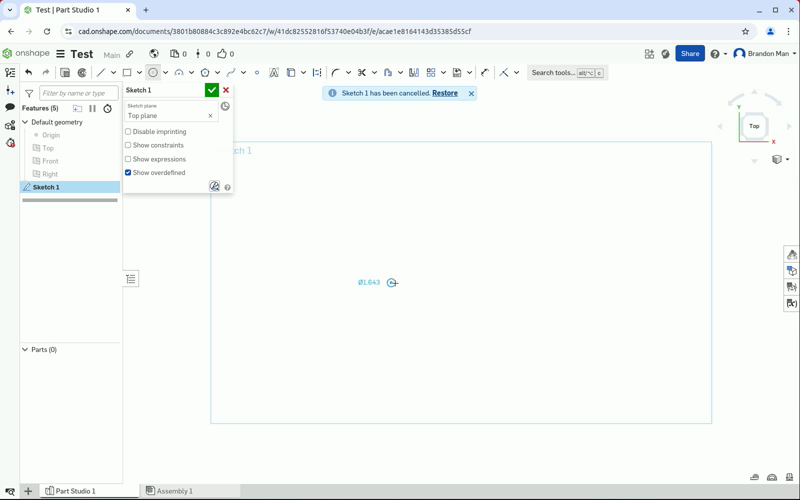
key(esc)
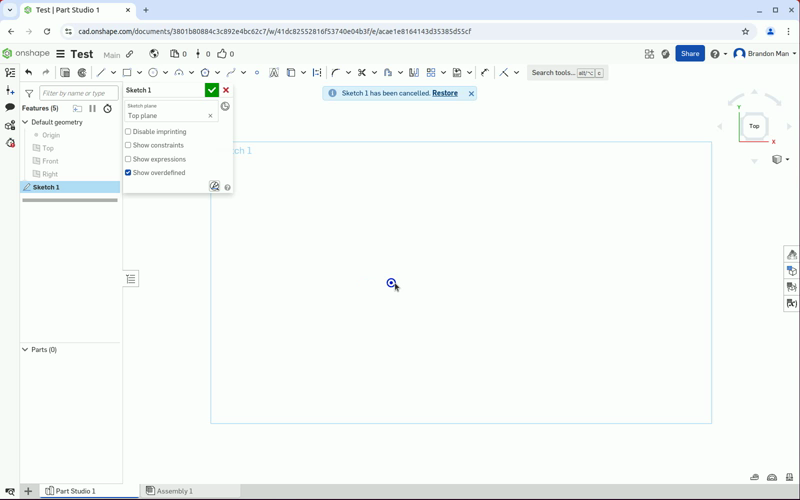
mouse_move(390, 286)
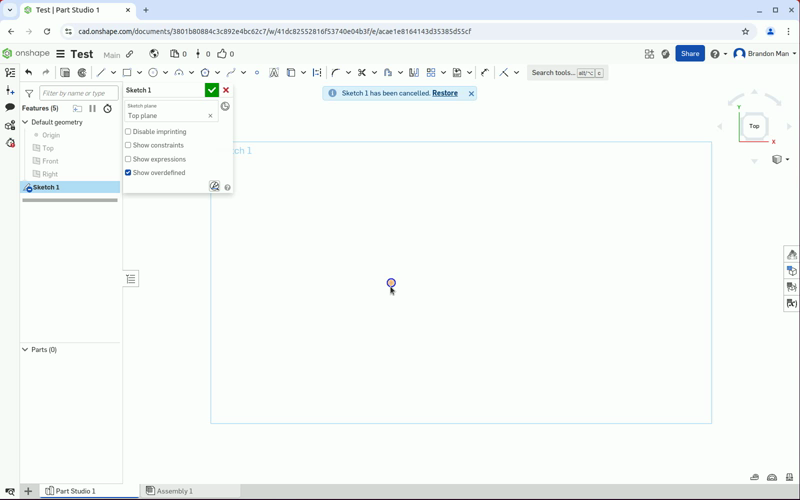
scroll(6)
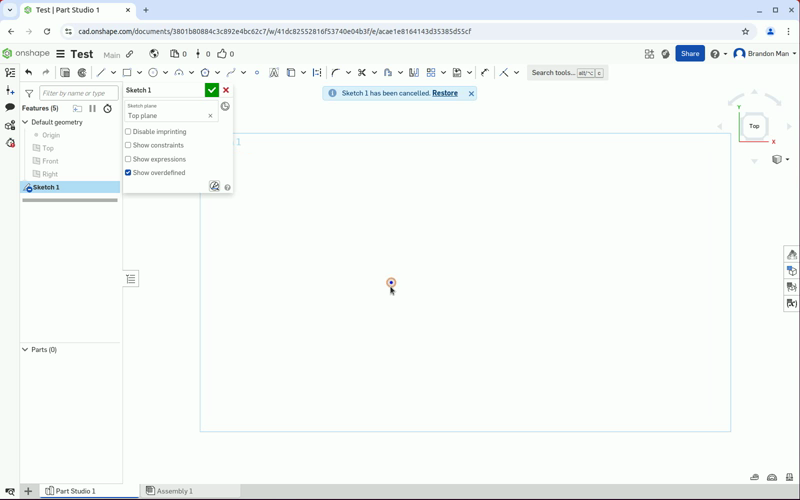
scroll(6)
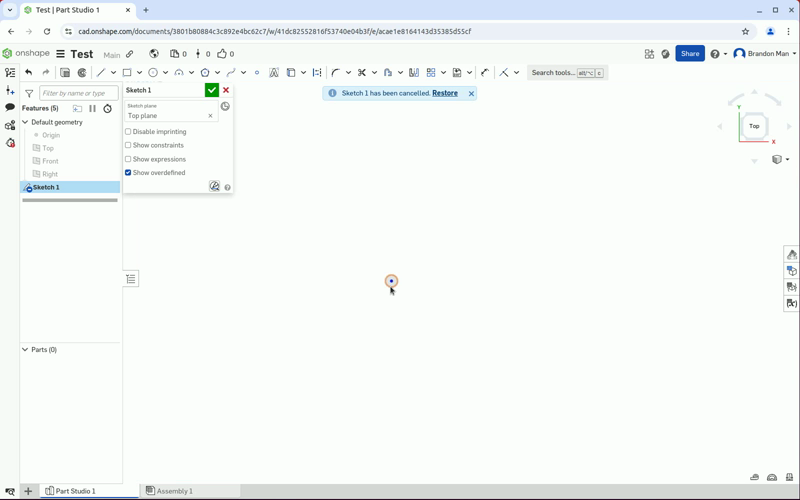
scroll(6)
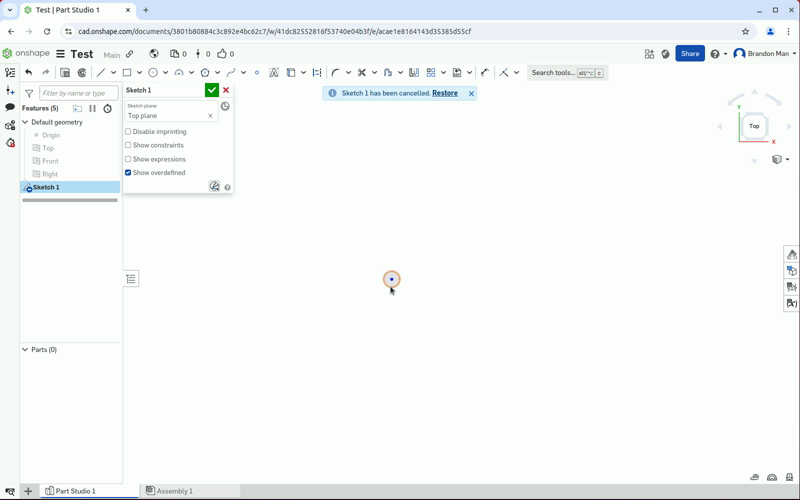
scroll(6)
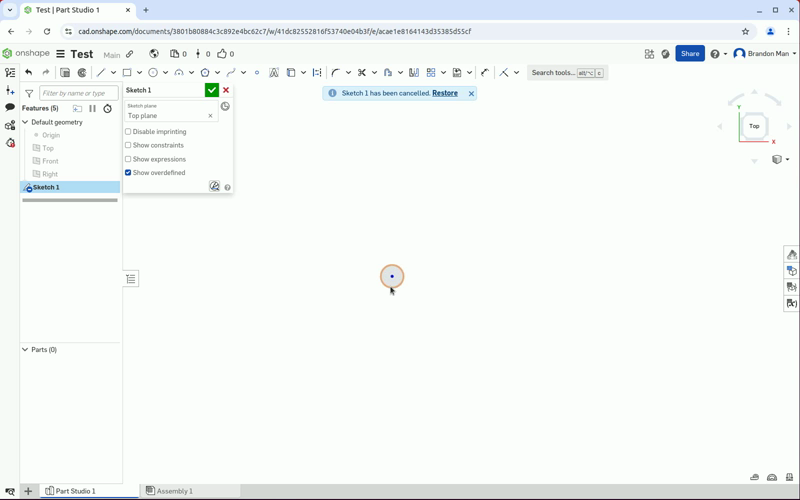
scroll(6)
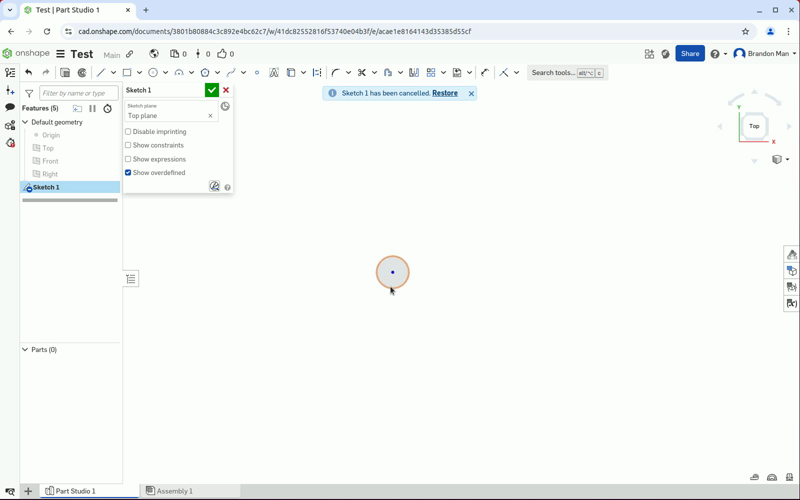
scroll(6)
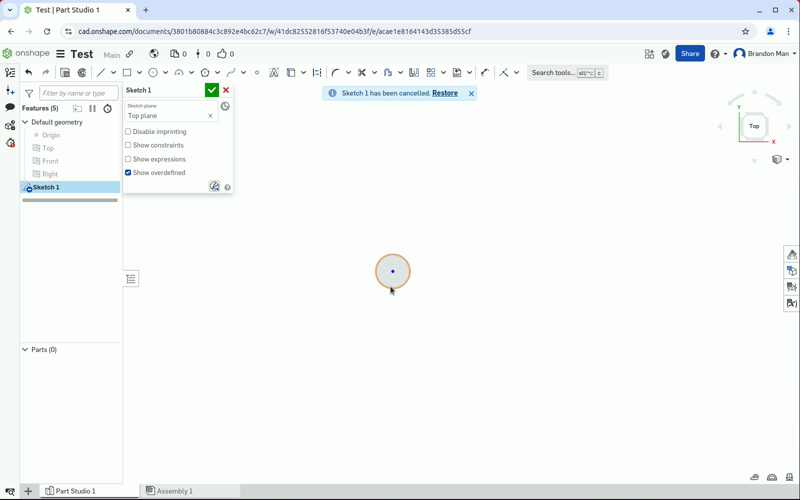
scroll(6)
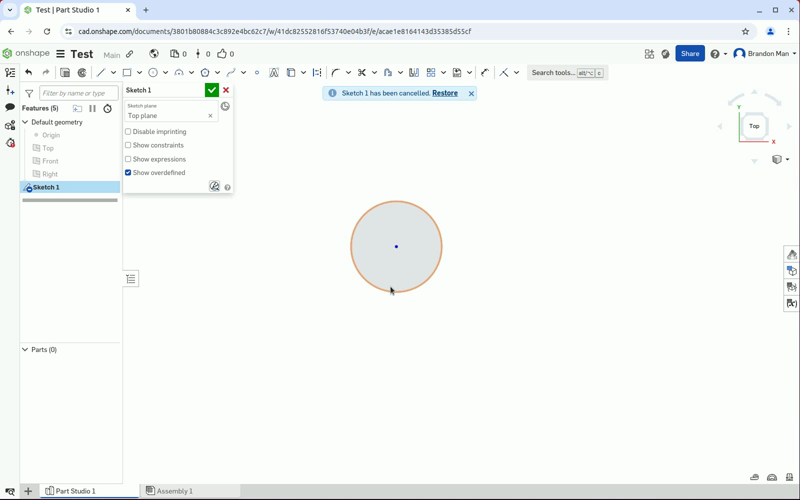
click(390, 286)
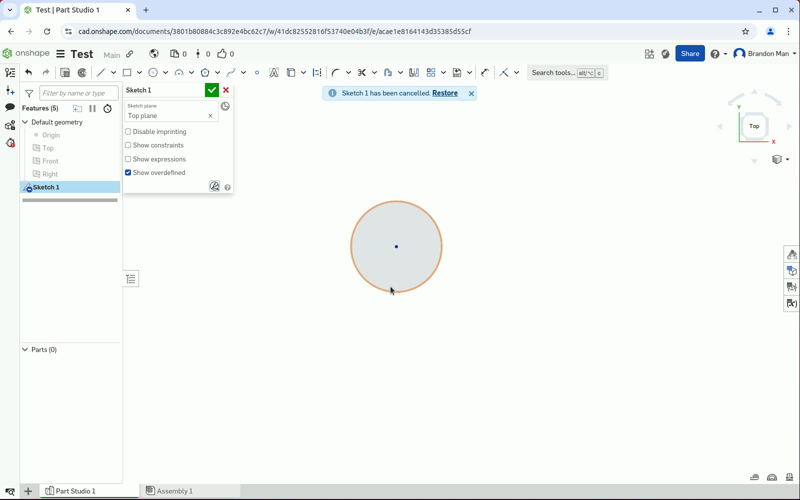
scroll(-6)
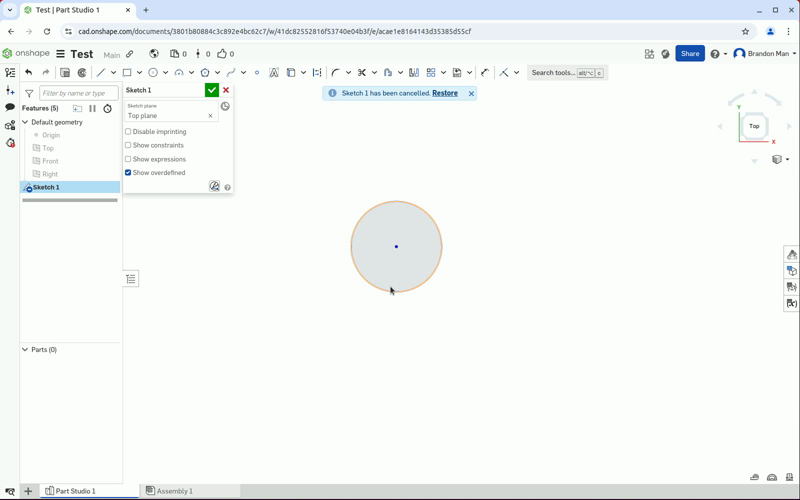
scroll(-6)
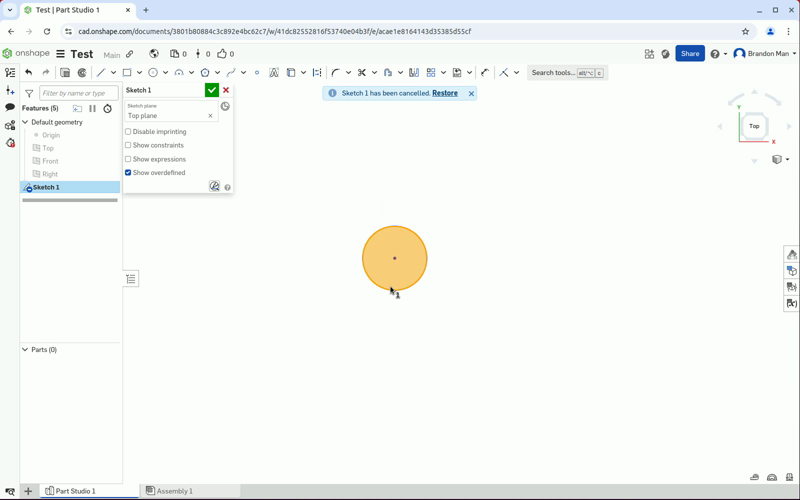
scroll(-6)
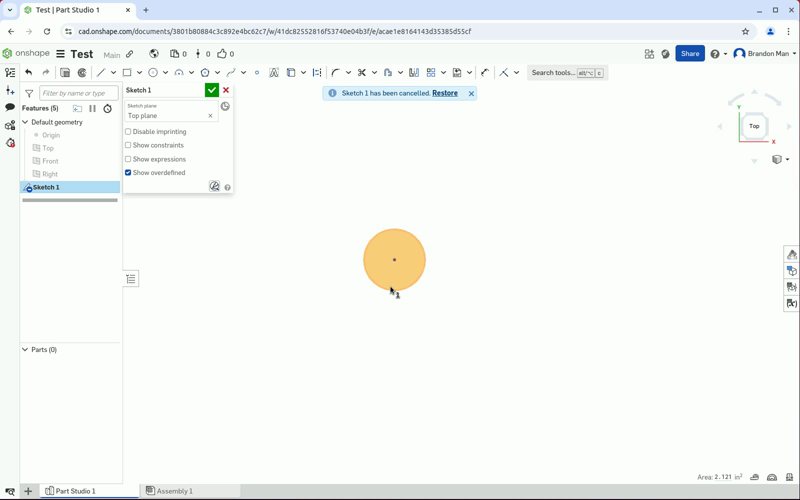
scroll(-6)
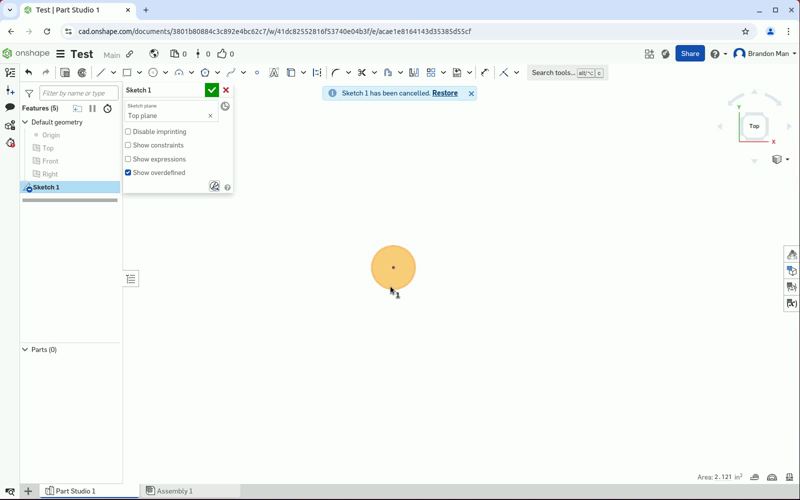
scroll(-6)
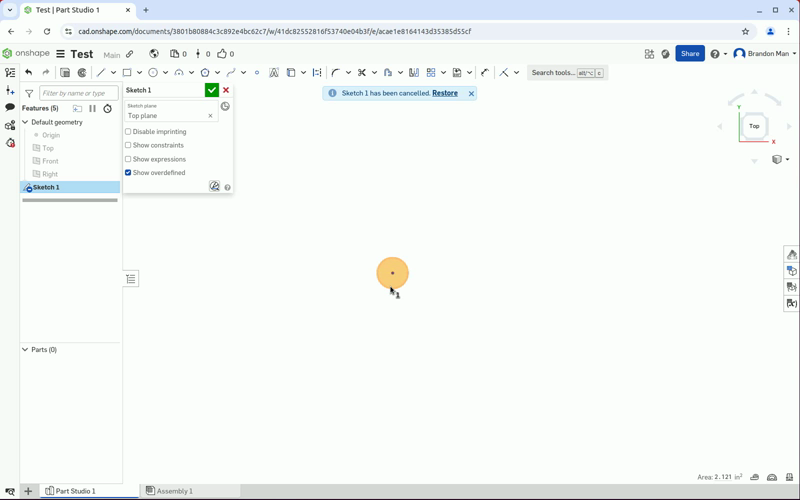
scroll(-6)
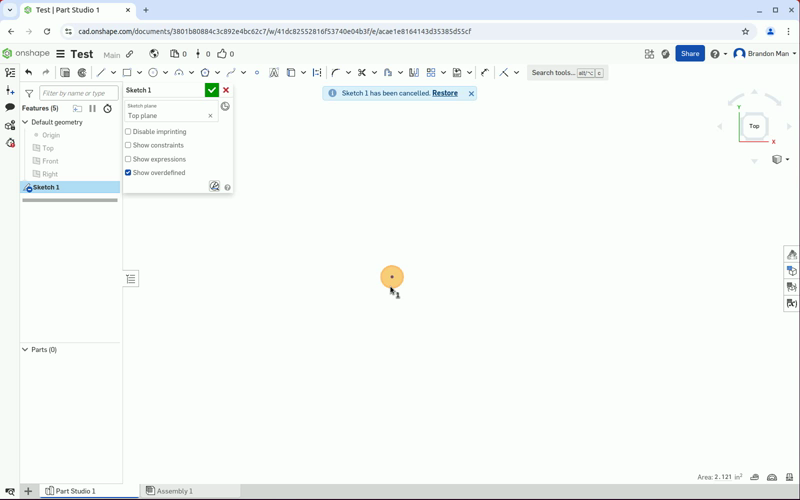
scroll(-6)
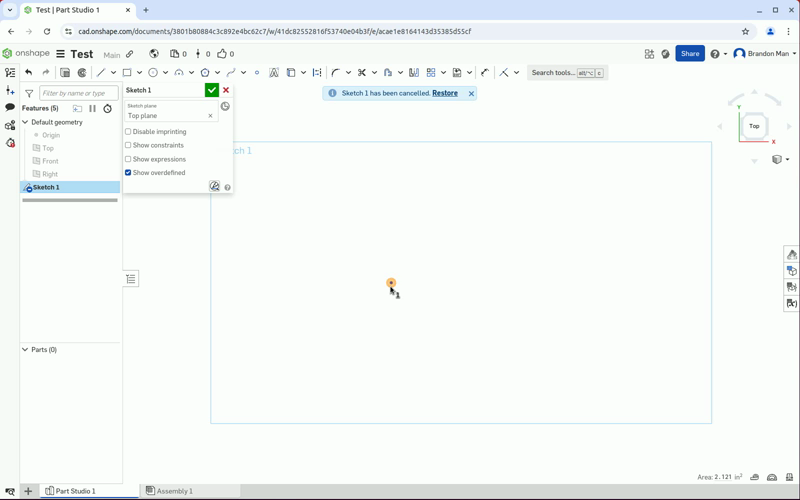
mouse_move(73, 352)
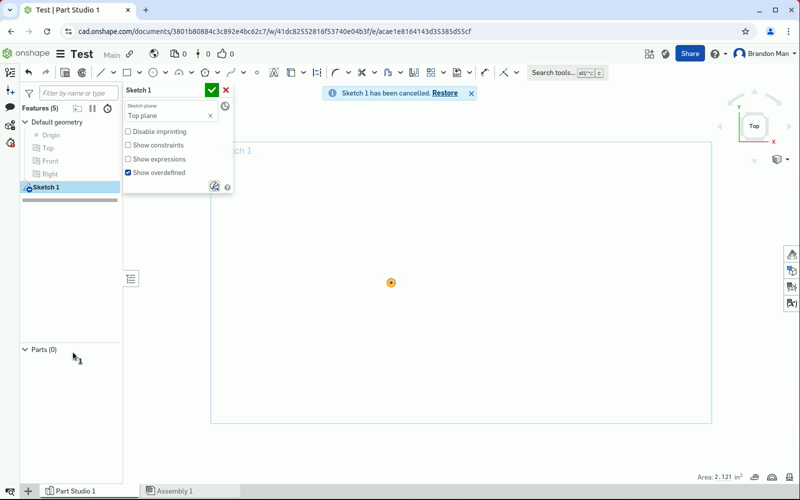
key(shift+y)
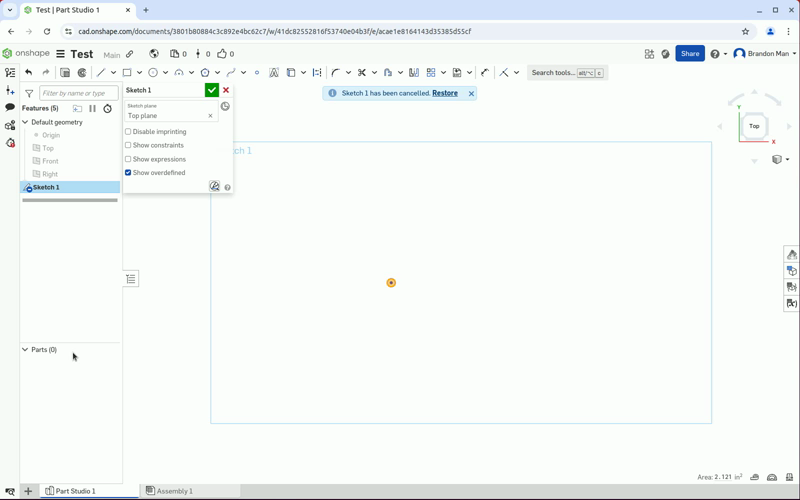
key(shift+e)
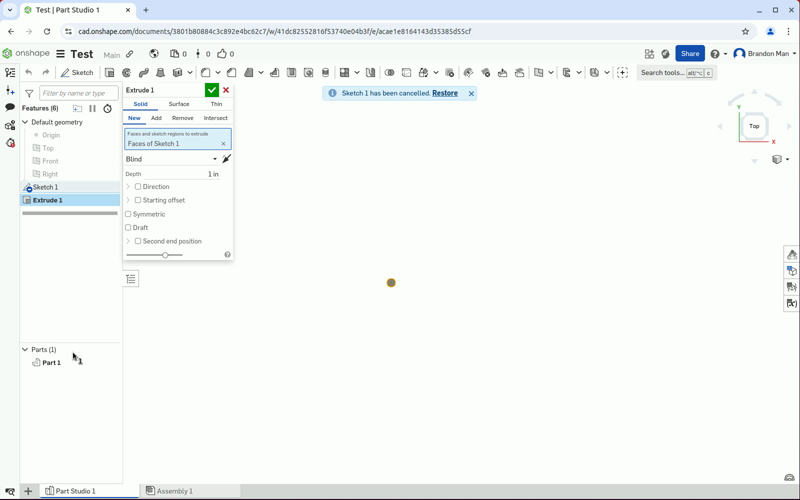
mouse_move(143, 106)
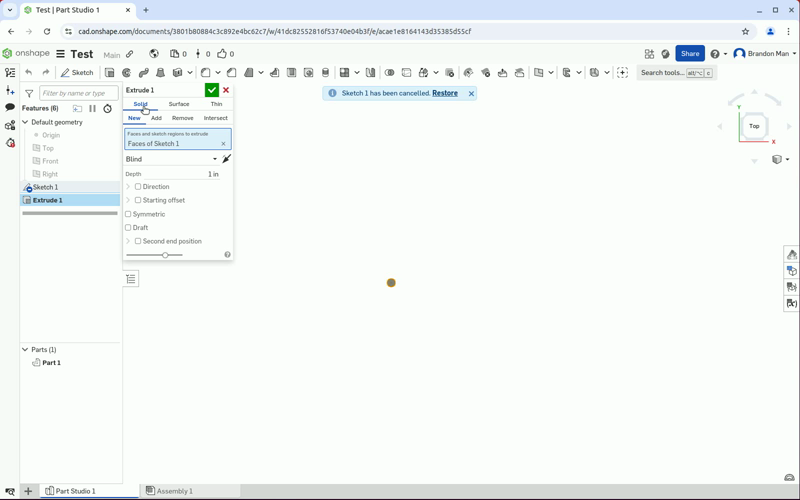
click(143, 106)
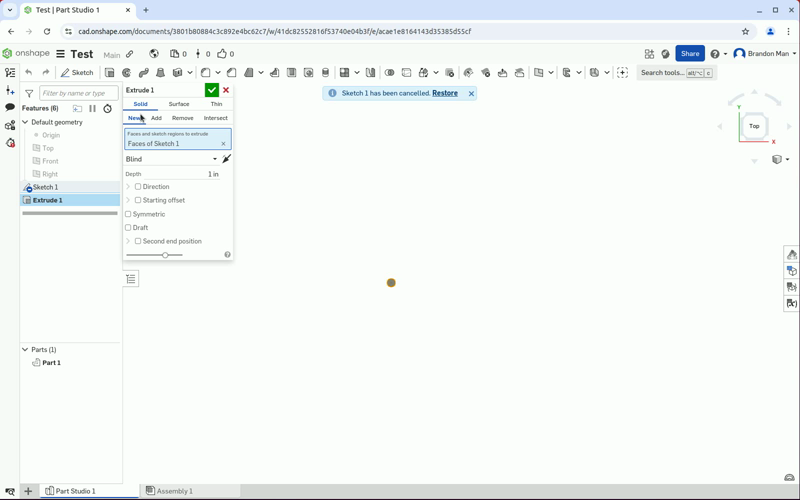
mouse_move(137, 120)
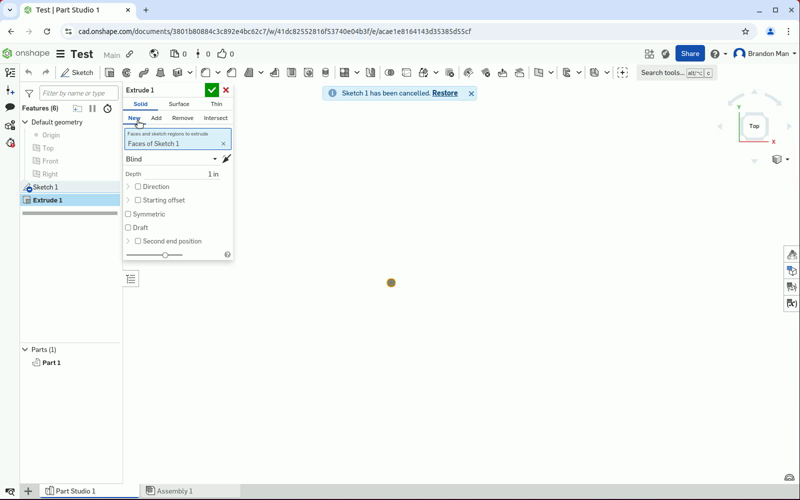
click(137, 120)
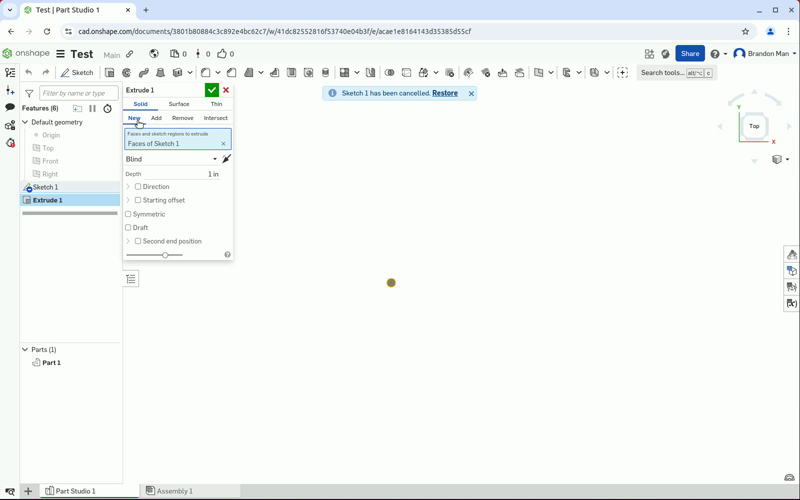
key(tab, 4)
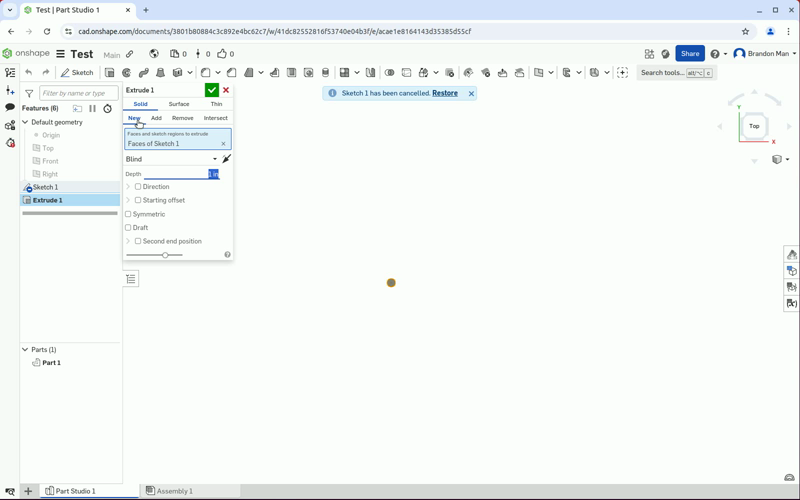
text(2.889)
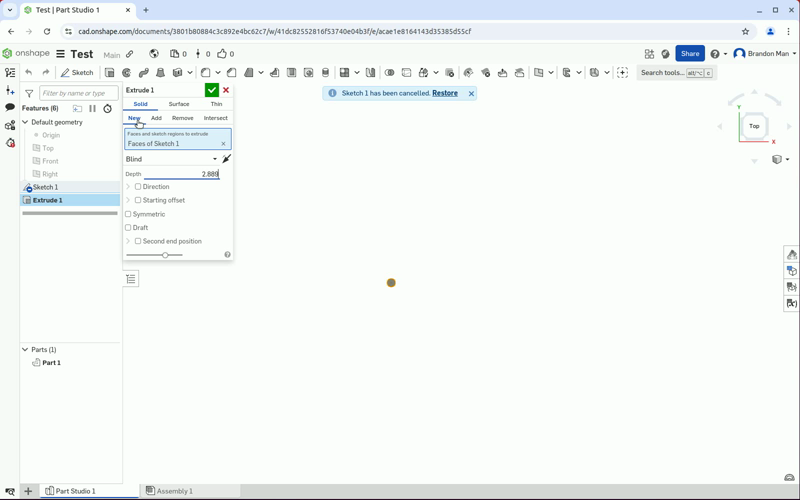
key(enter)
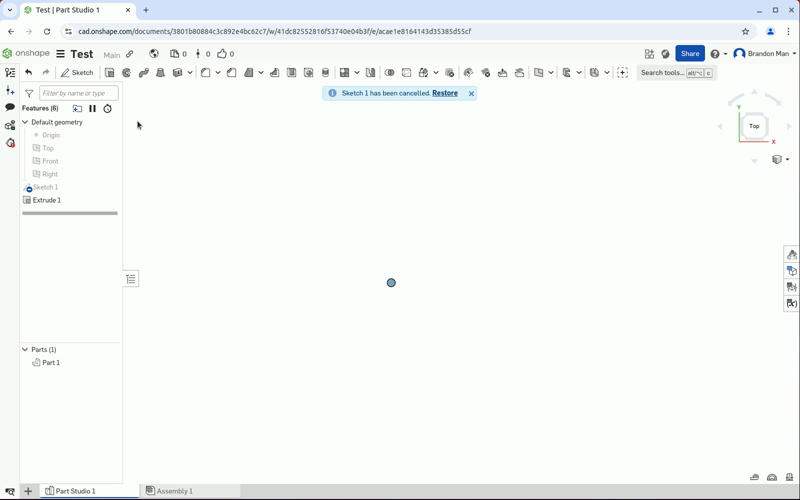
key(shift+h)
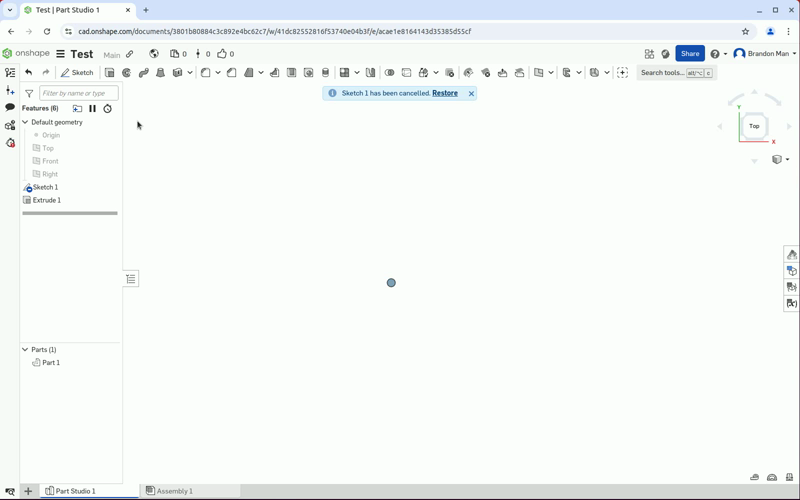
key(shift+h)
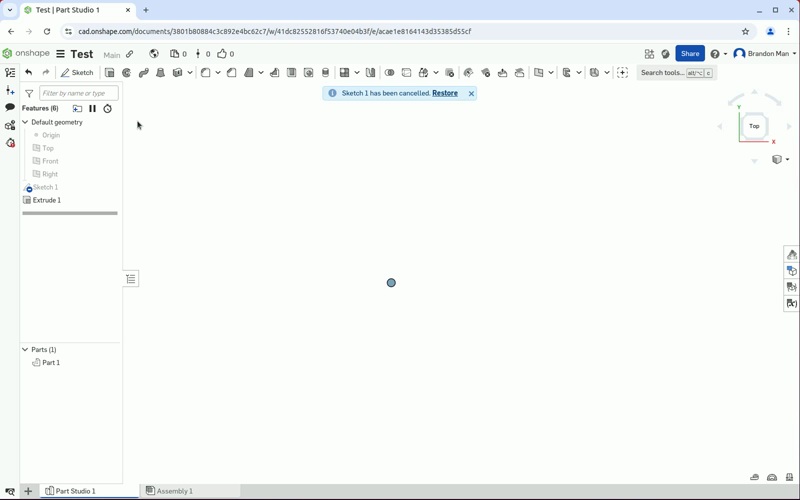
mouse_move(73, 189)
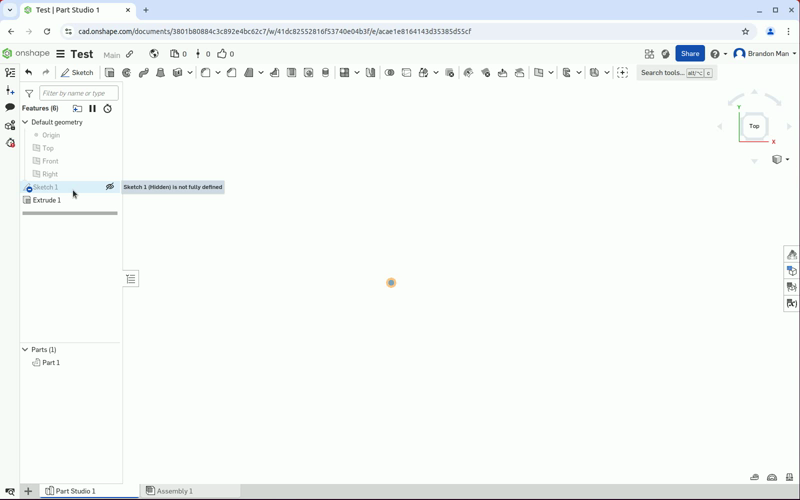
click(73, 189)
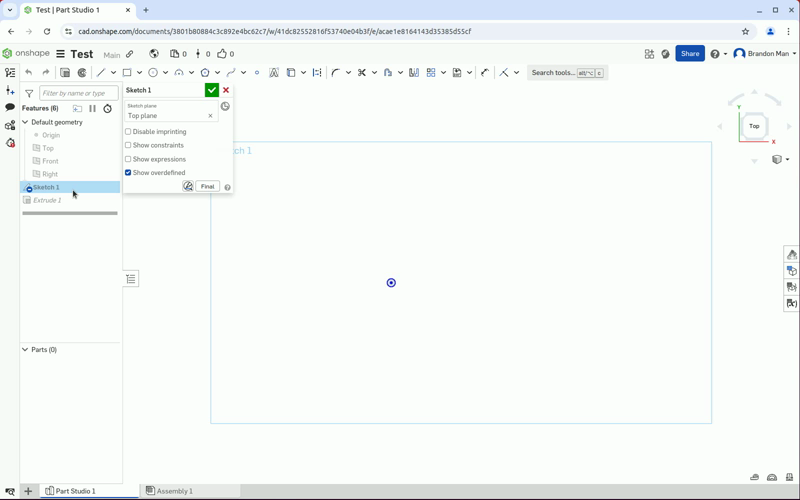
mouse_move(229, 92)
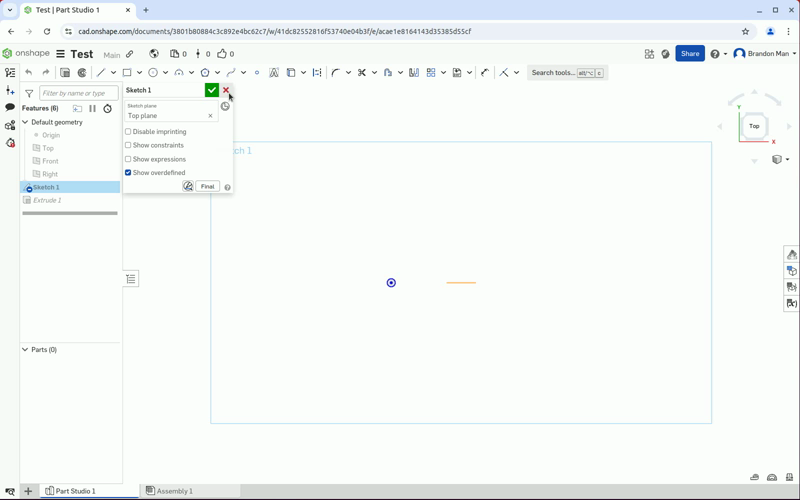
click(229, 92)
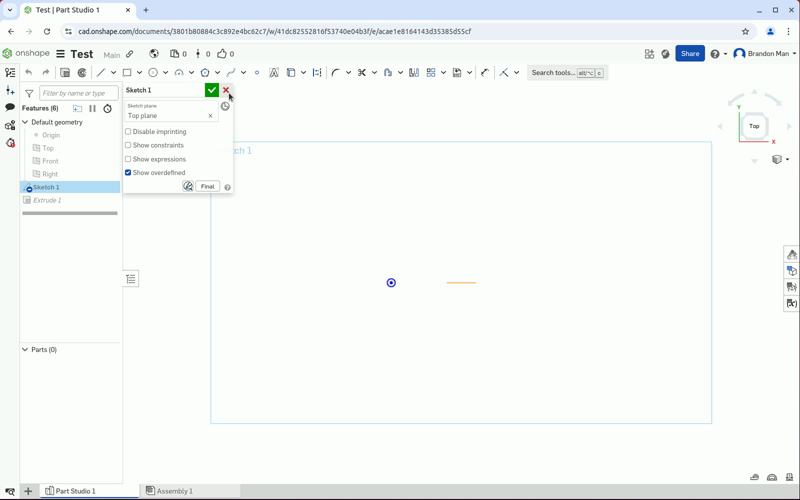
key(shift+s)
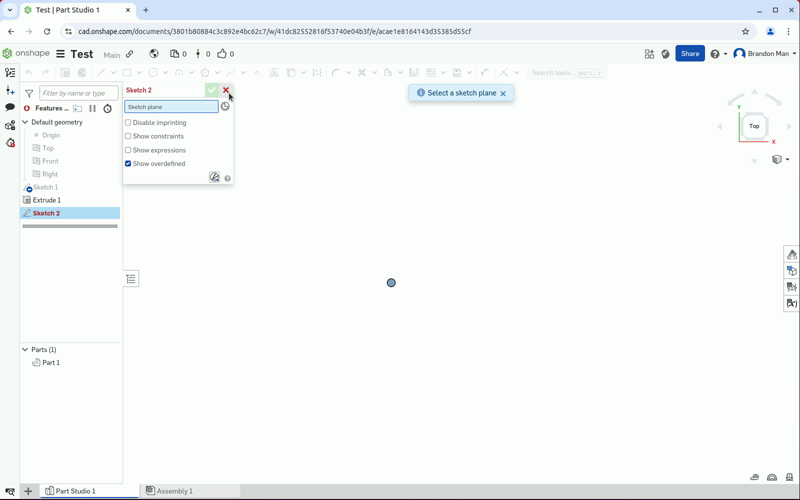
mouse_move(73, 150)
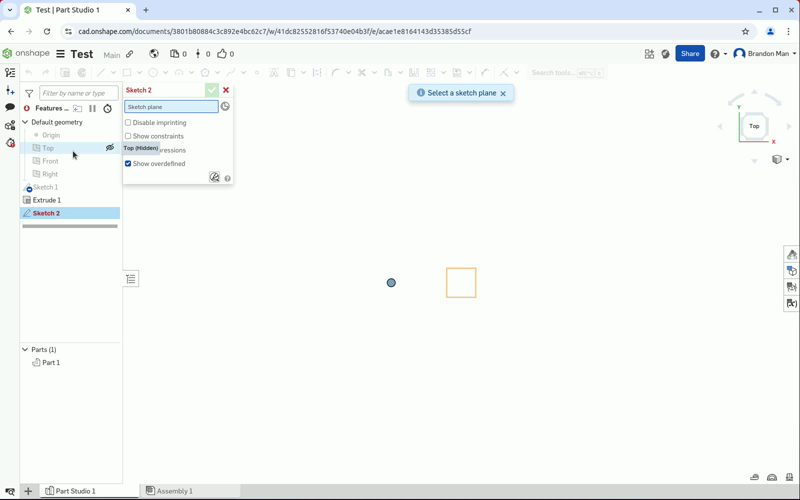
click(73, 150)
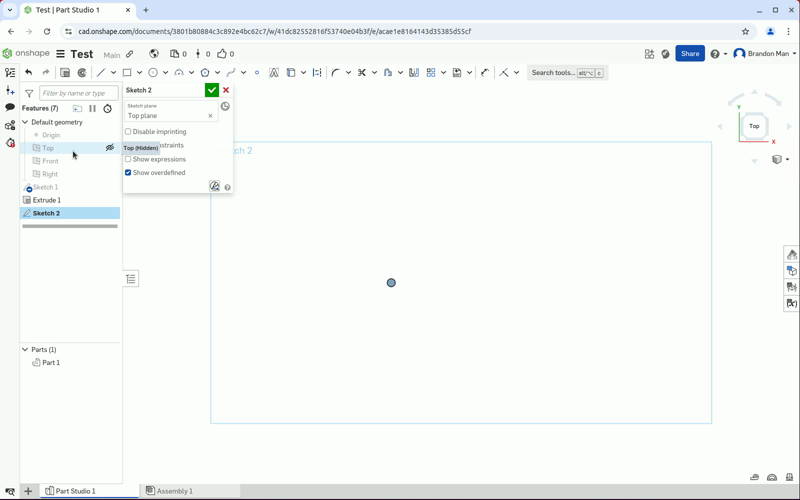
mouse_move(73, 352)
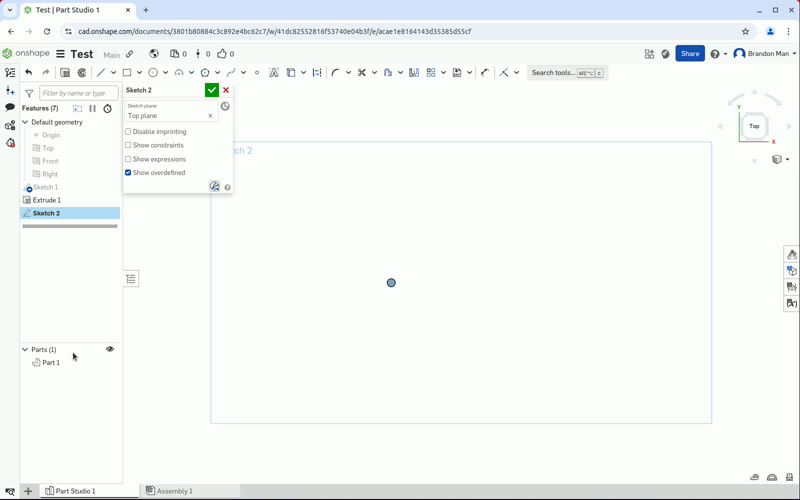
key(y)
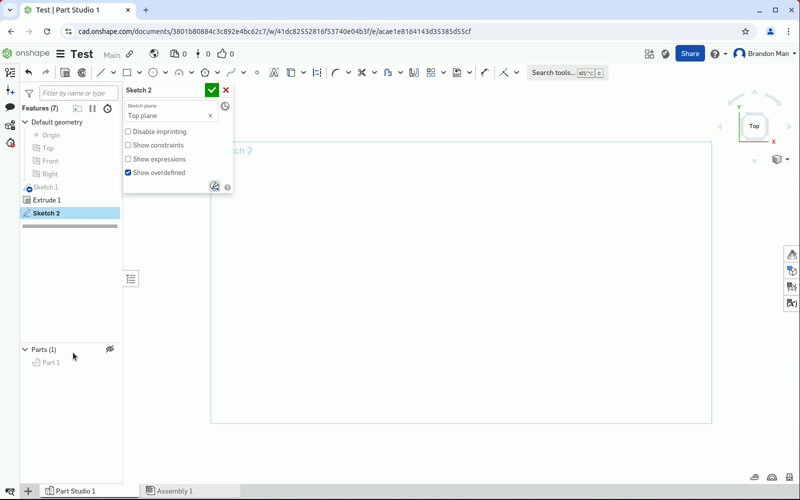
key(c)
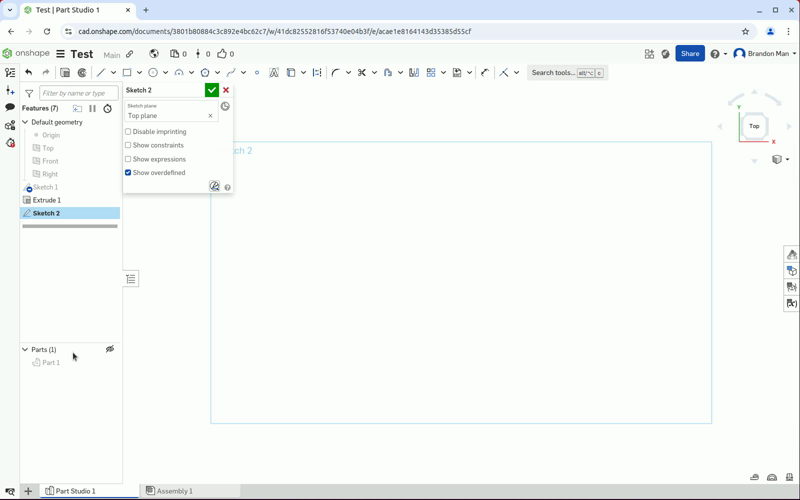
key_down(shift)
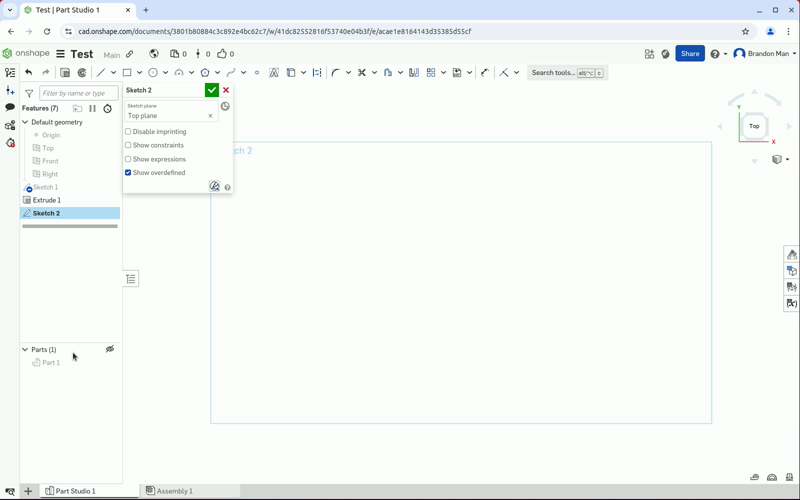
mouse_move(531, 282)
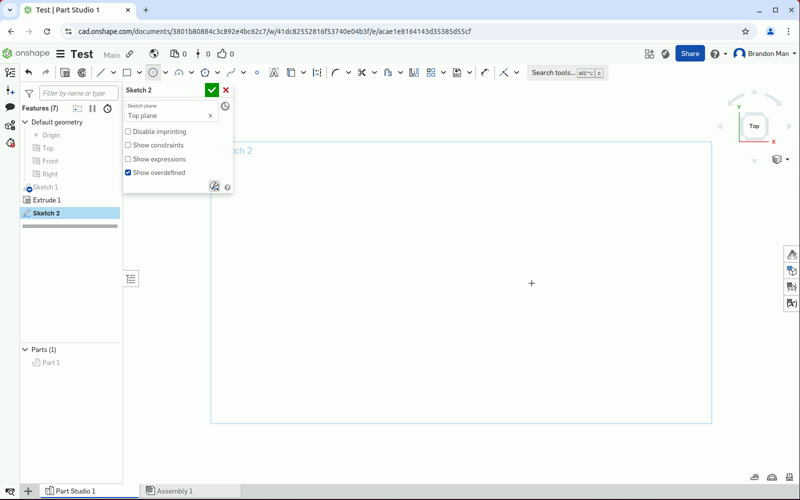
click(531, 282)
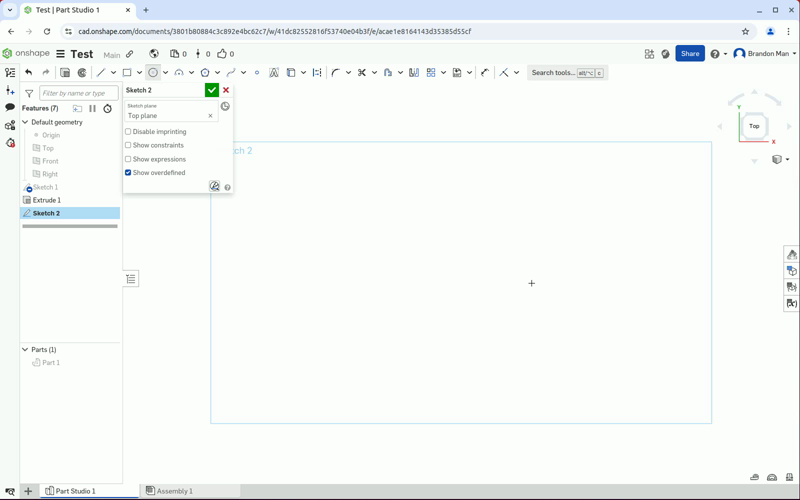
key_up(shift)
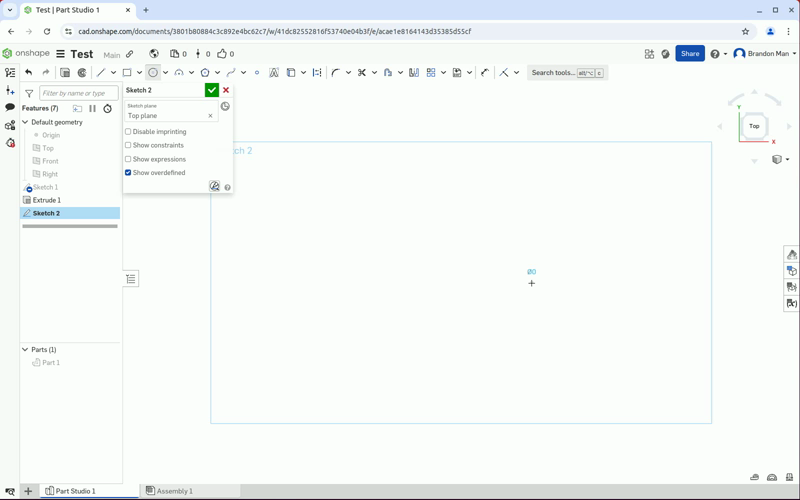
mouse_move(535, 282)
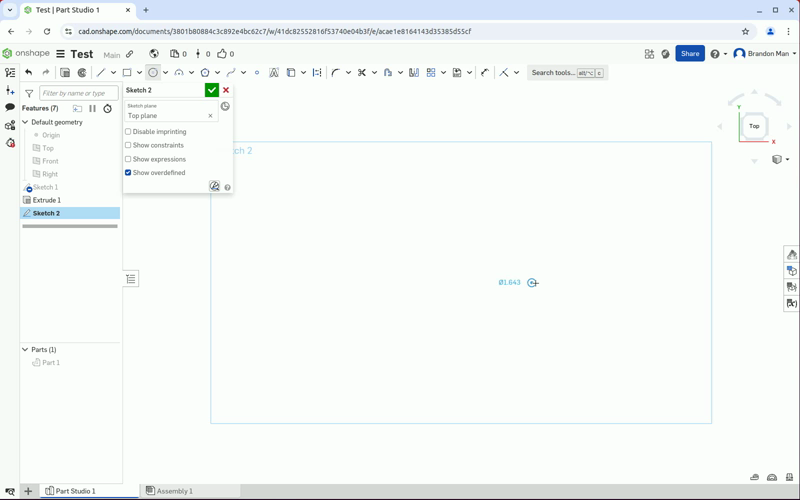
click(535, 282)
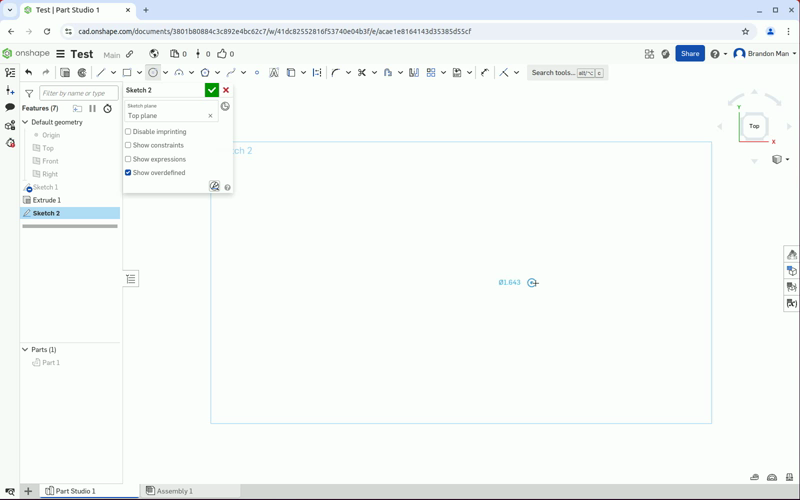
key(esc)
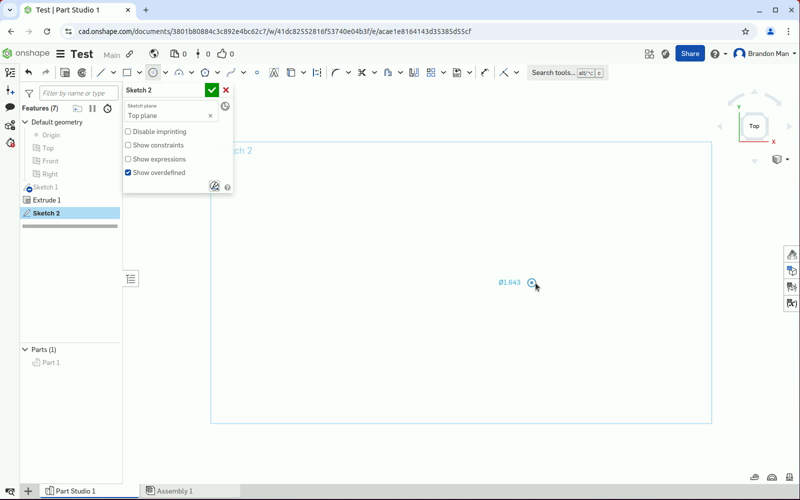
mouse_move(533, 279)
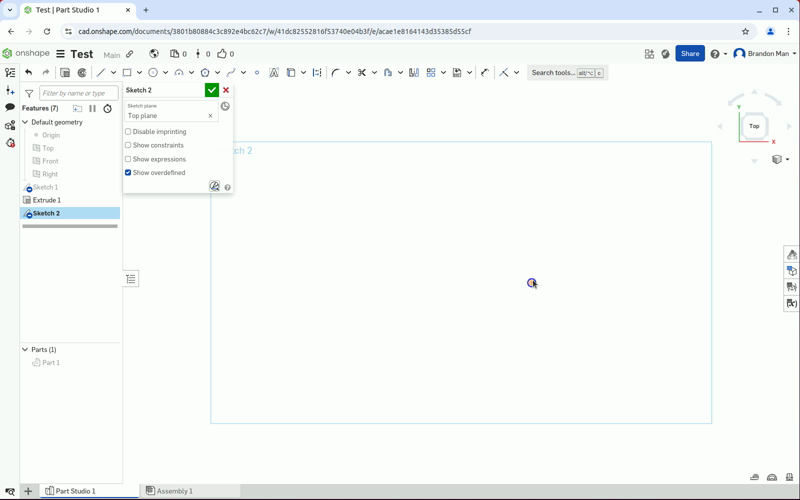
scroll(6)
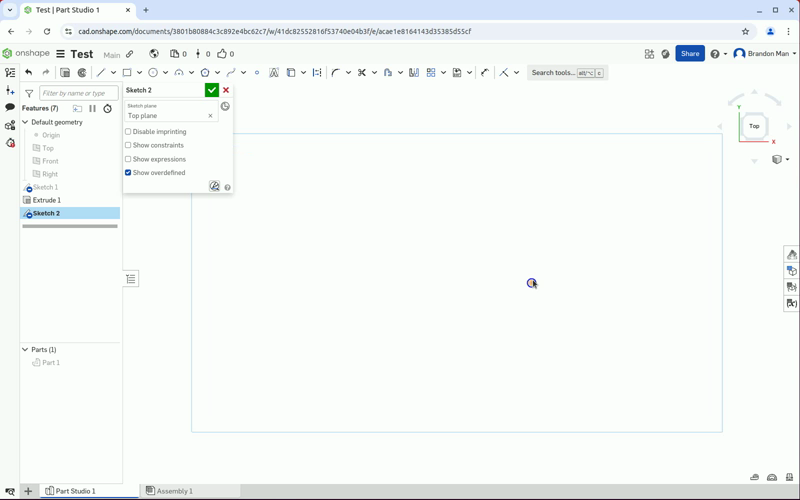
scroll(6)
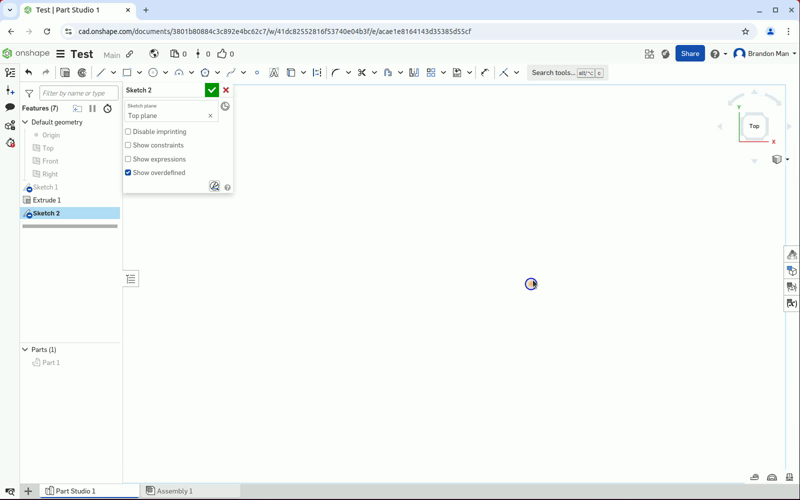
scroll(6)
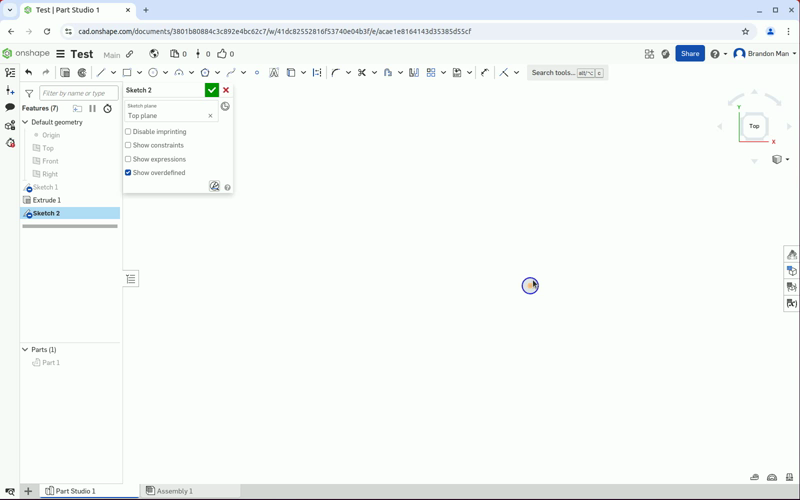
scroll(6)
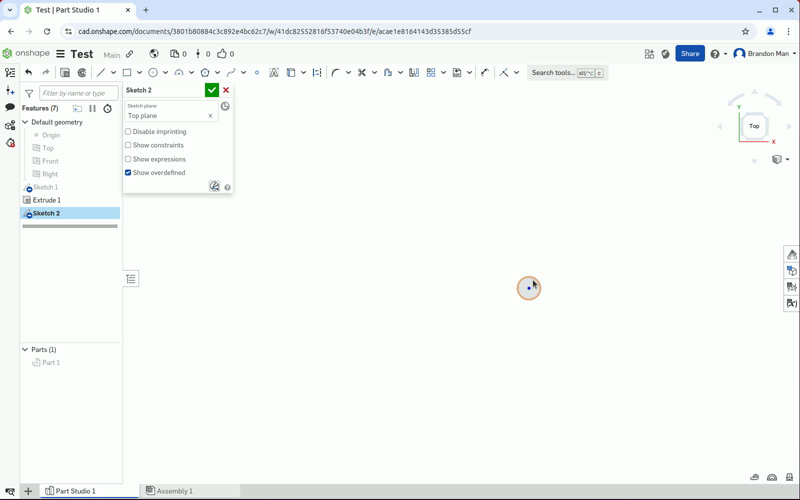
scroll(6)
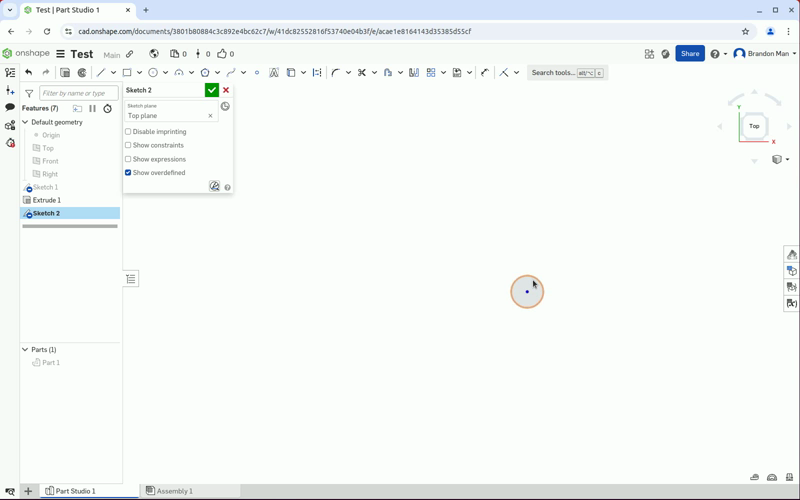
scroll(6)
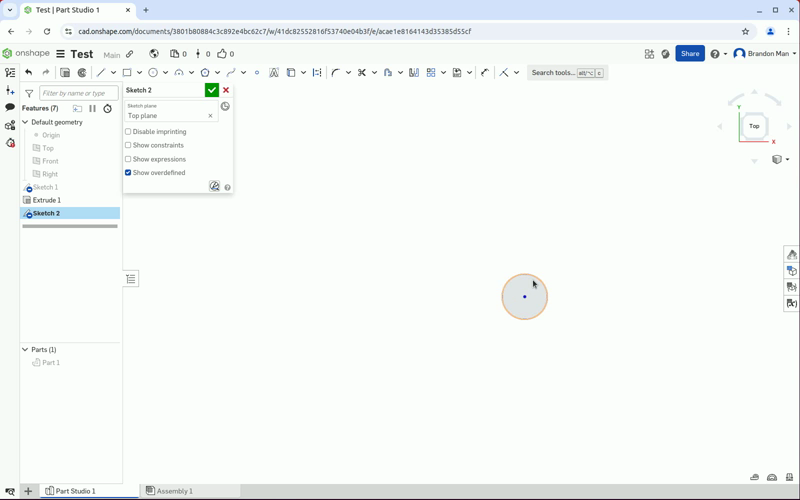
scroll(6)
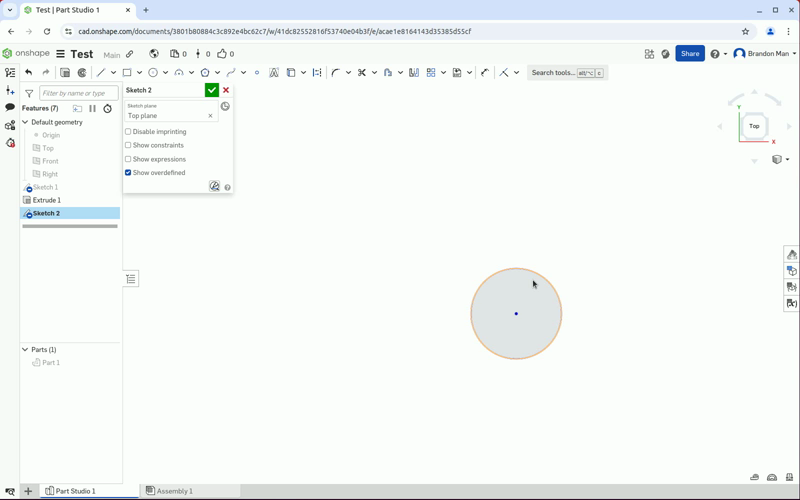
click(533, 279)
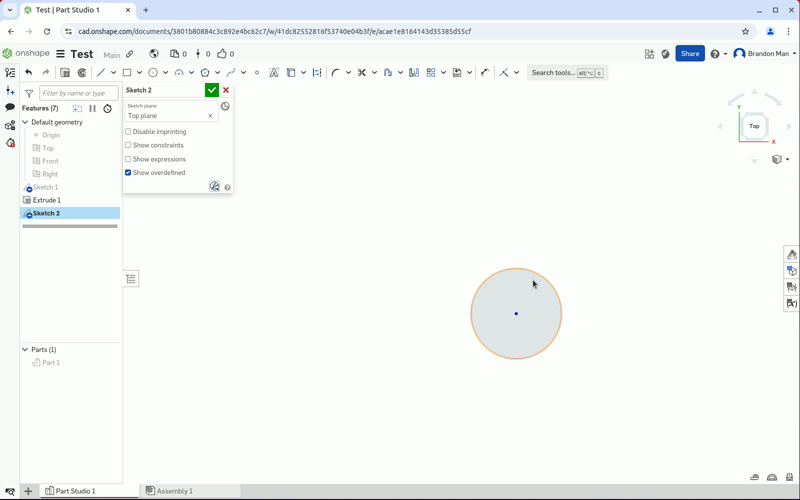
scroll(-6)
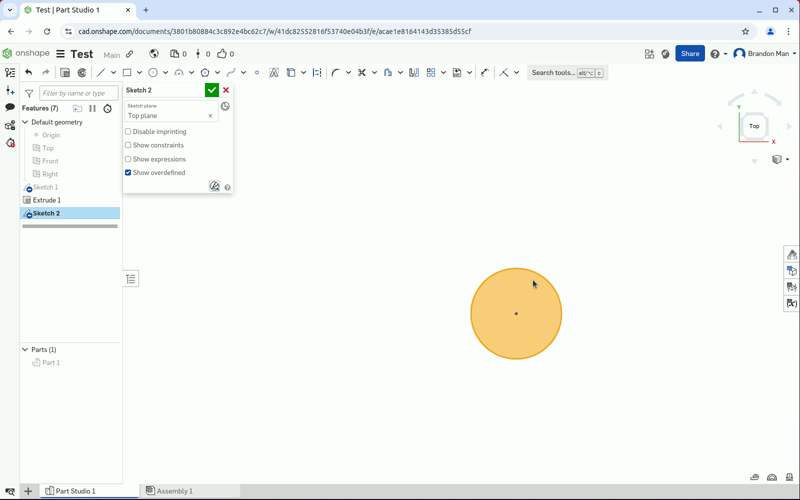
scroll(-6)
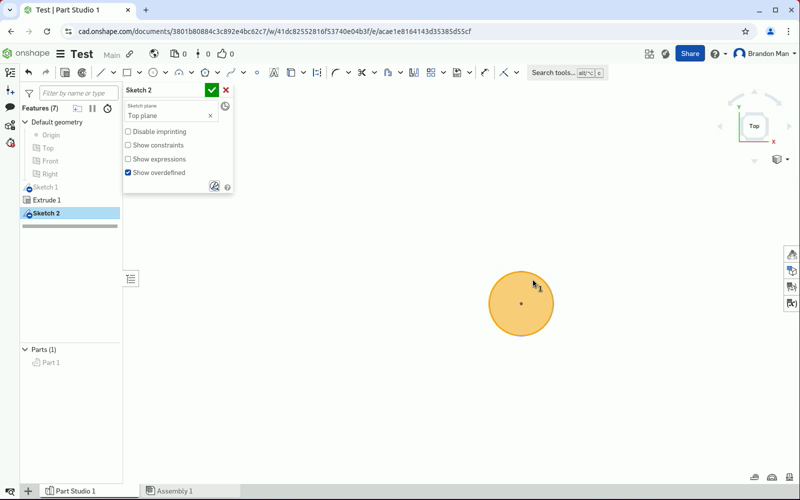
scroll(-6)
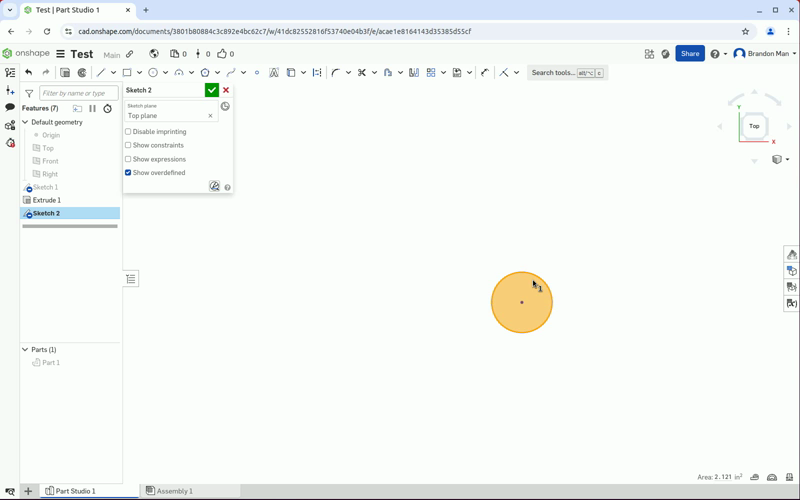
scroll(-6)
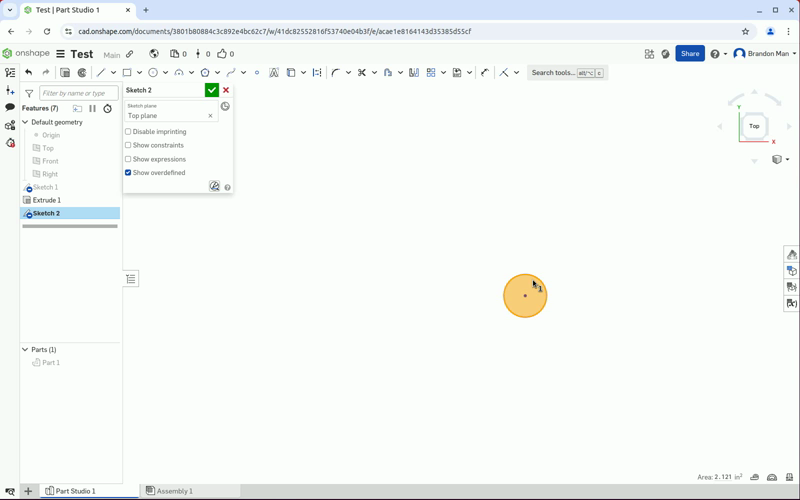
scroll(-6)
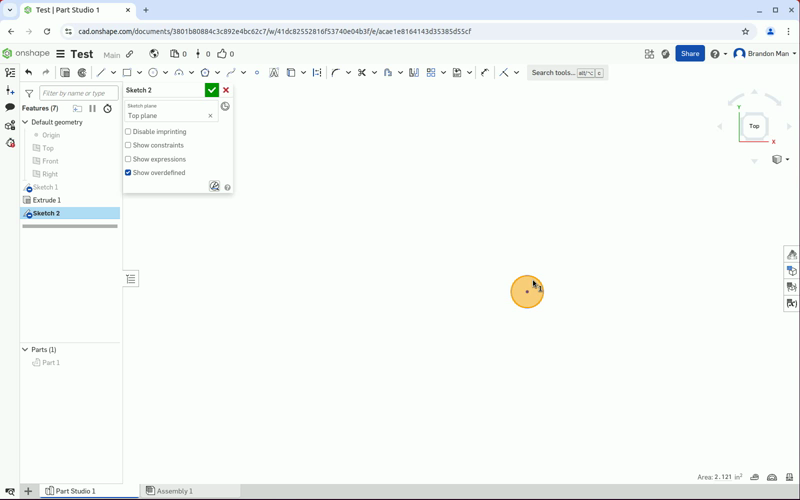
scroll(-6)
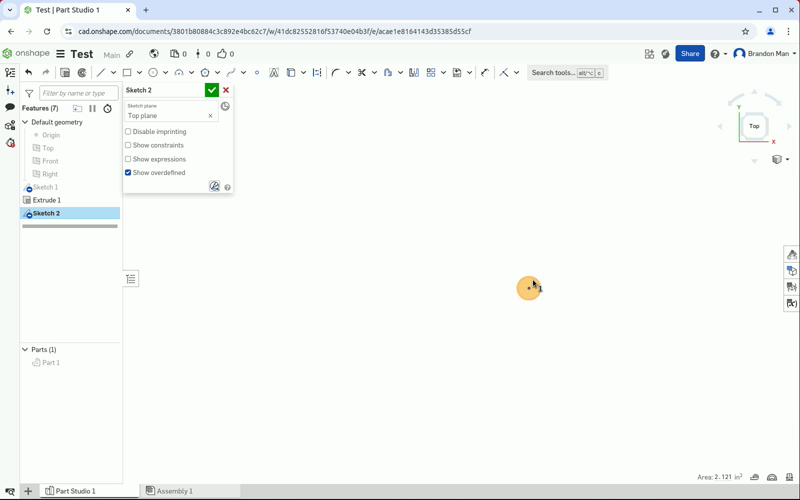
scroll(-6)
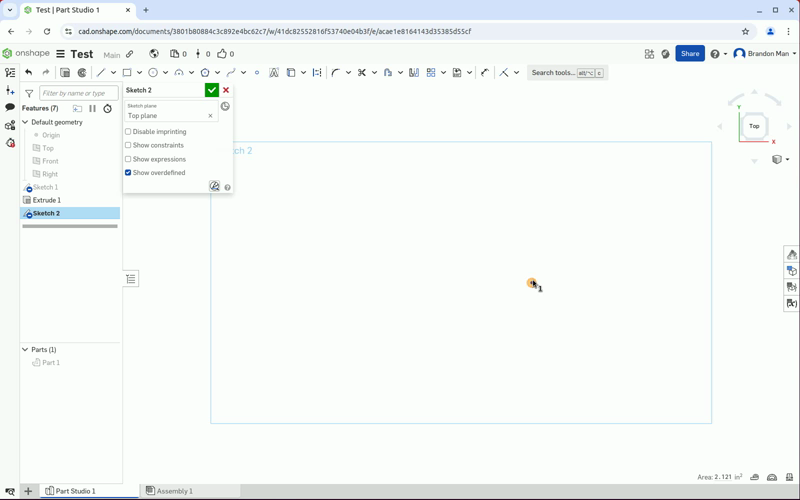
mouse_move(73, 352)
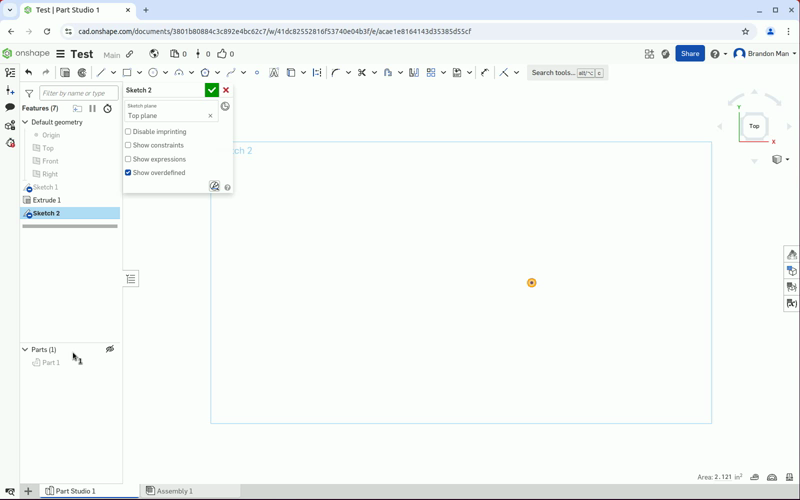
key(shift+y)
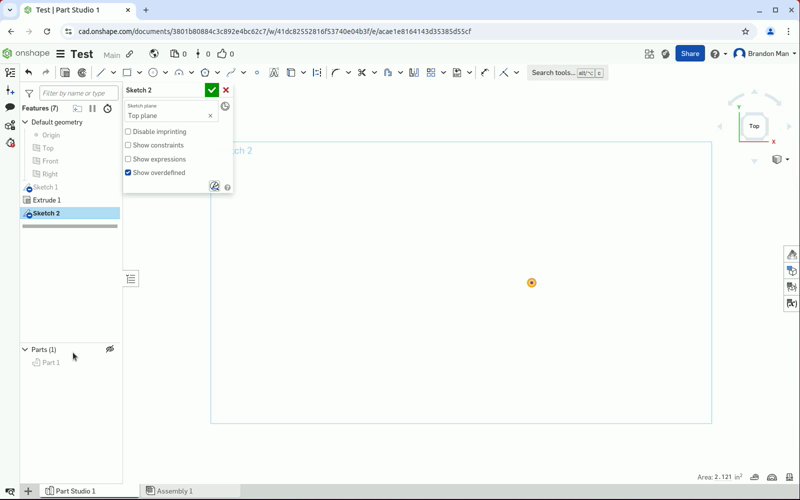
key(shift+e)
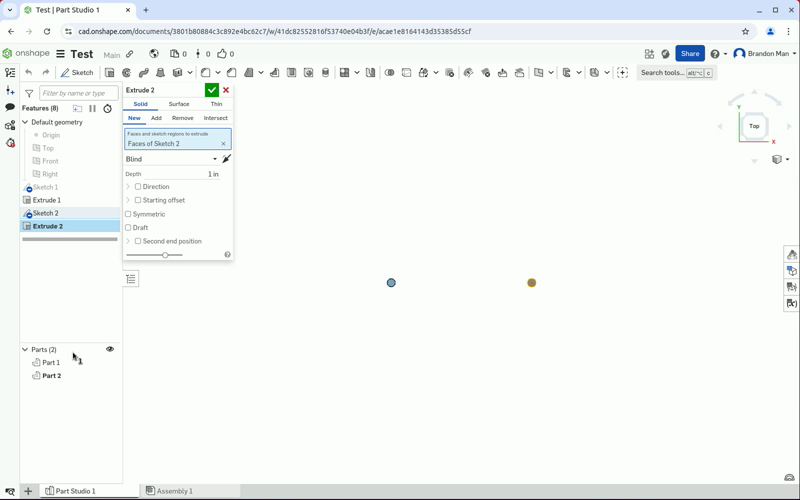
mouse_move(143, 106)
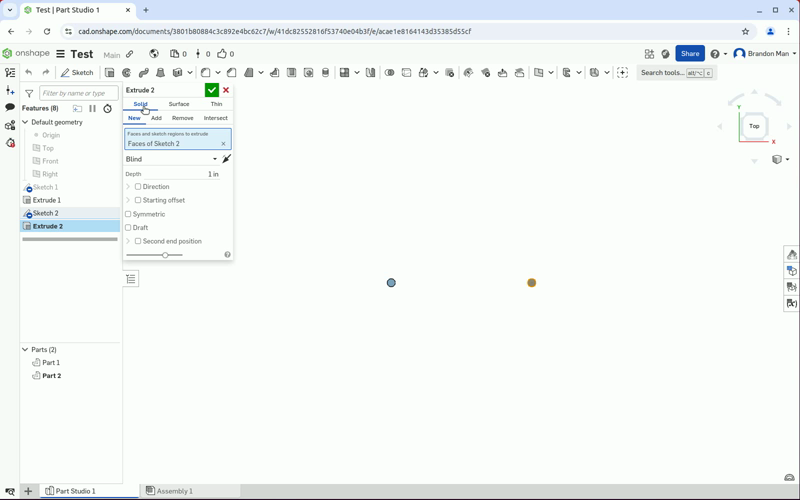
click(143, 106)
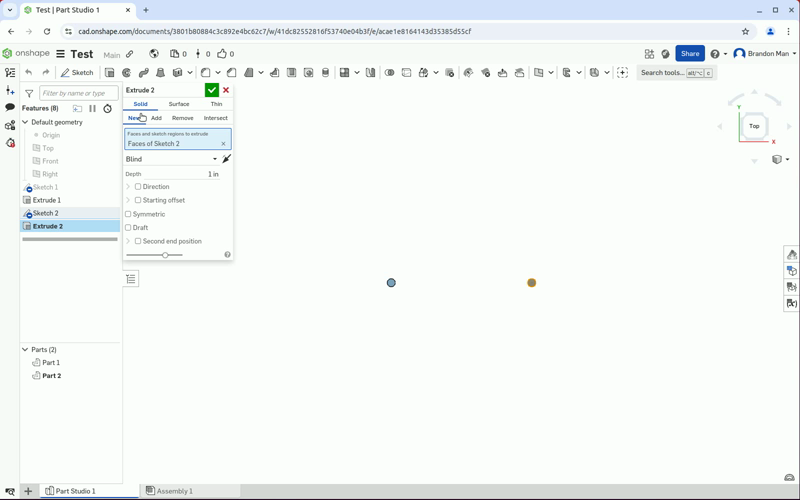
mouse_move(137, 120)
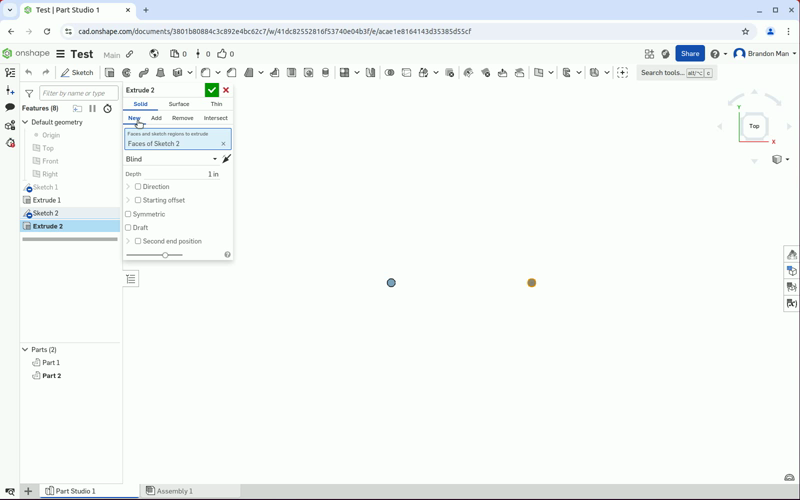
click(137, 120)
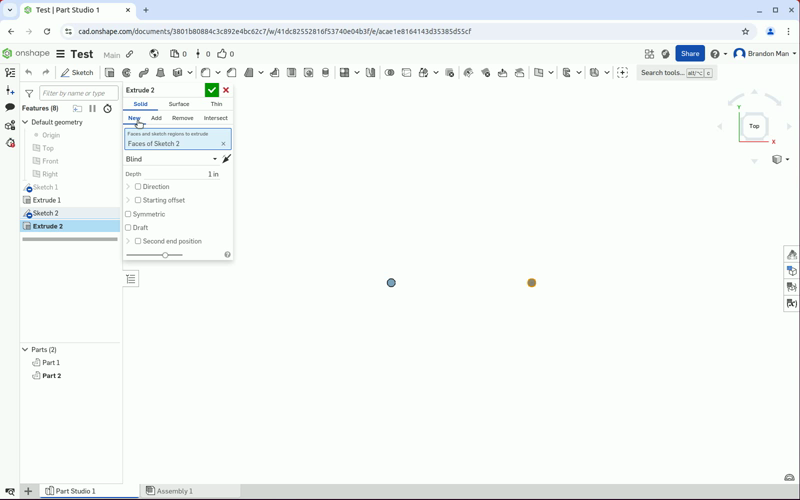
key(tab, 4)
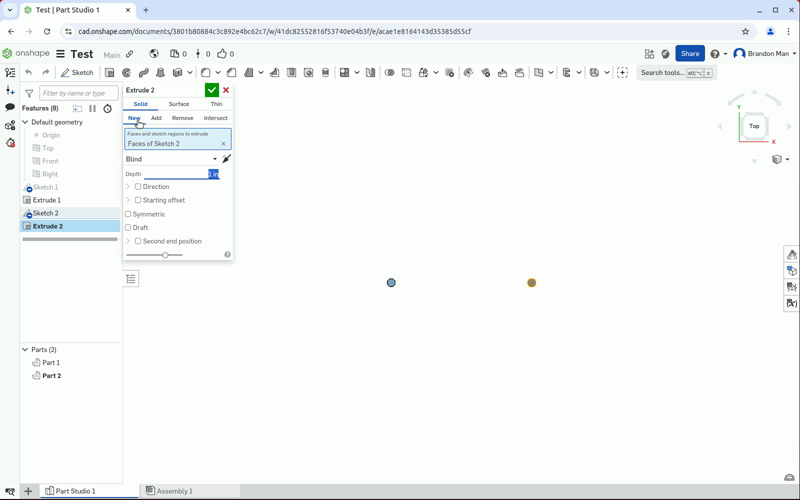
text(2.889)
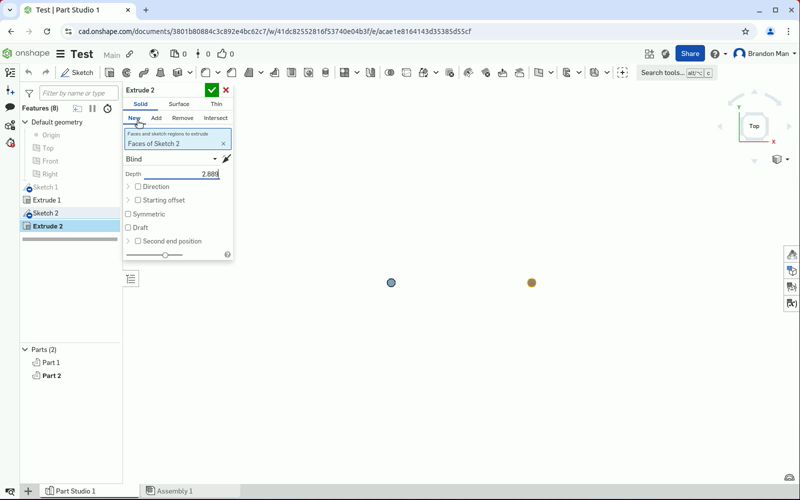
key(enter)
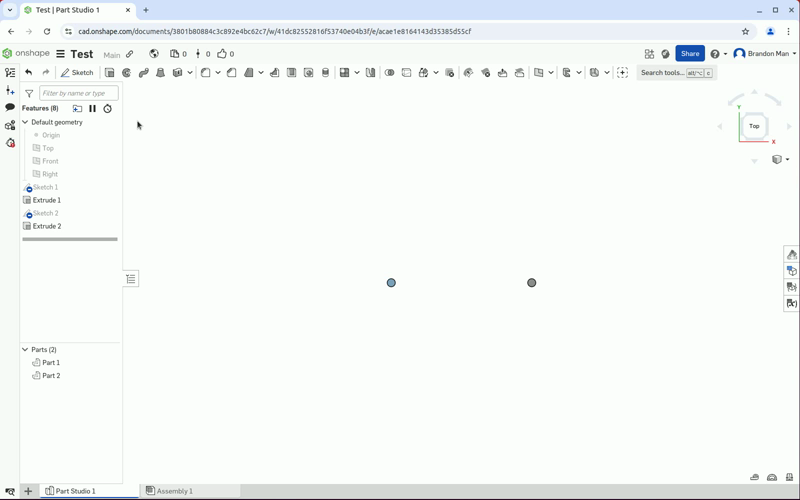
key(shift+h)
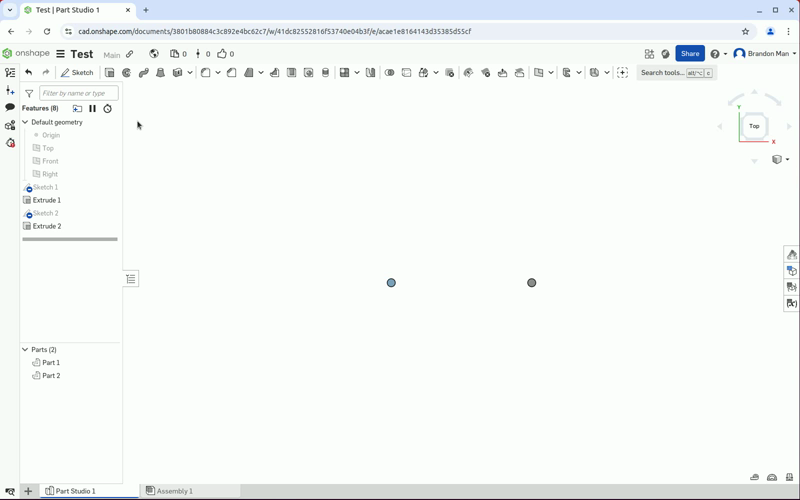
key(shift+h)
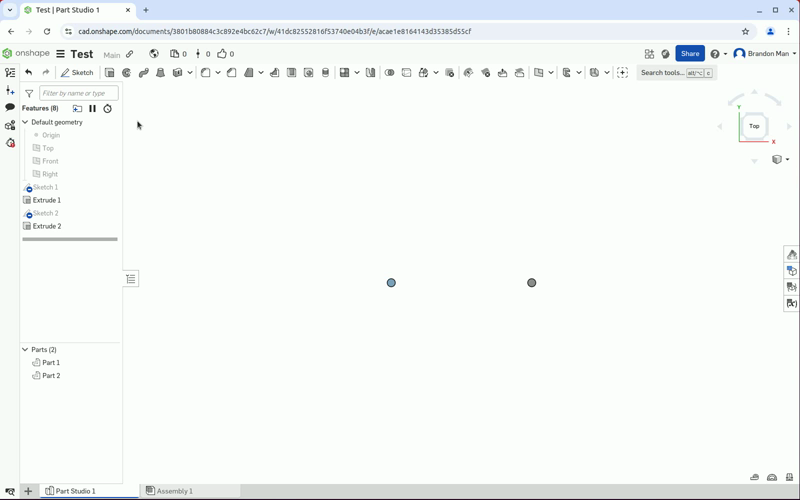
mouse_move(73, 189)
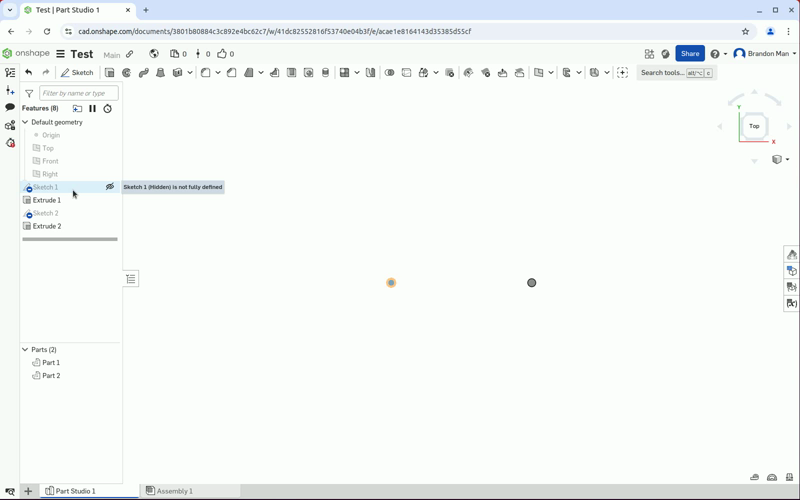
click(73, 189)
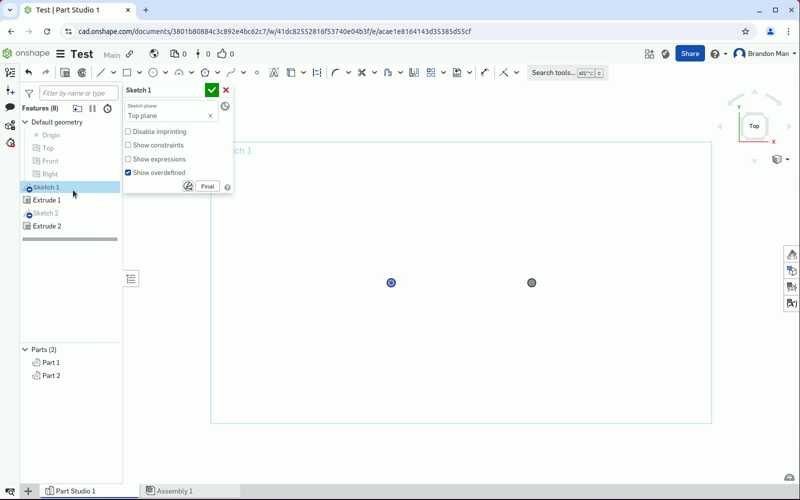
mouse_move(229, 92)
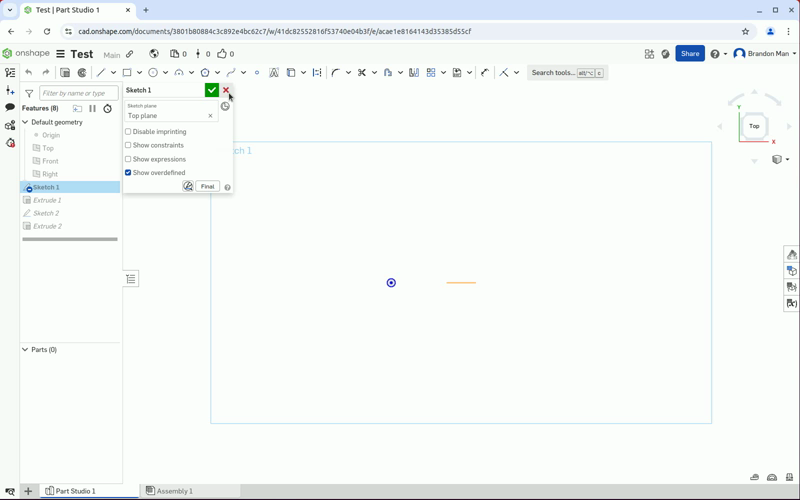
click(229, 92)
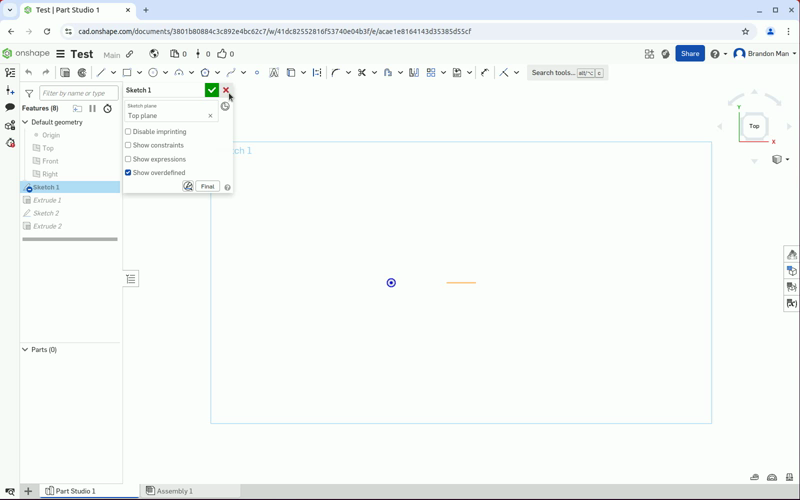
key(shift+s)
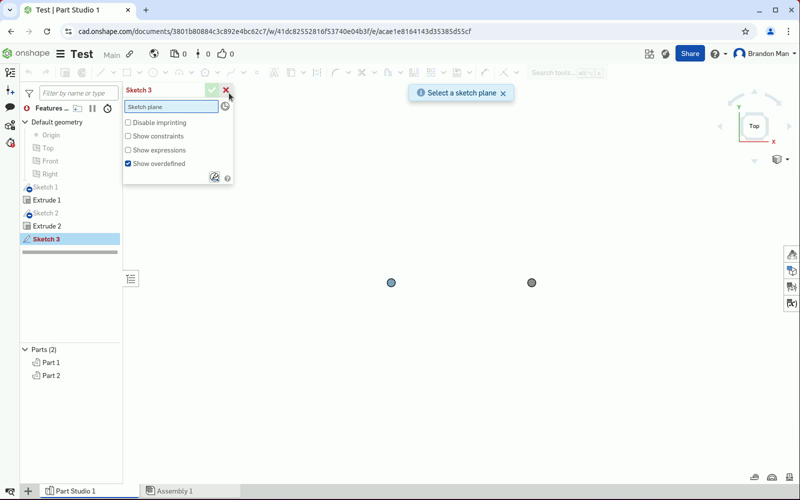
mouse_move(73, 150)
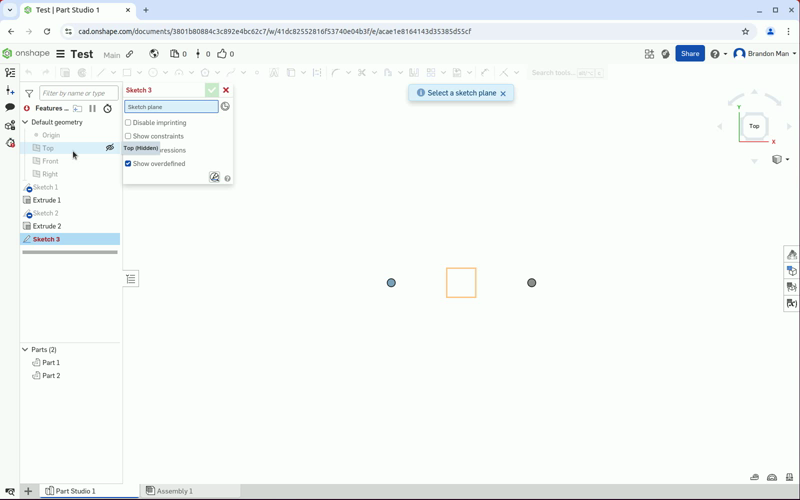
click(73, 150)
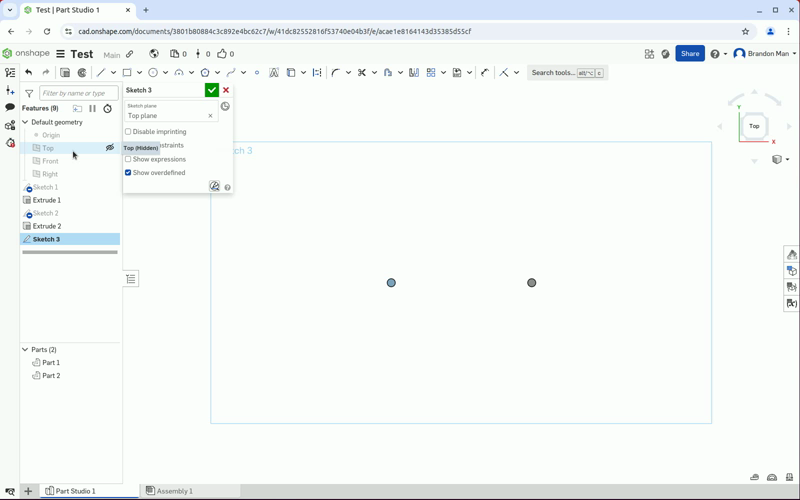
mouse_move(73, 352)
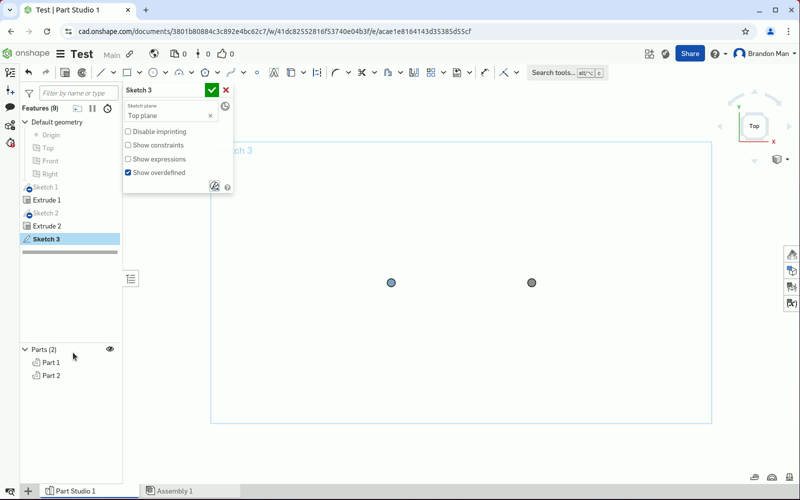
key(y)
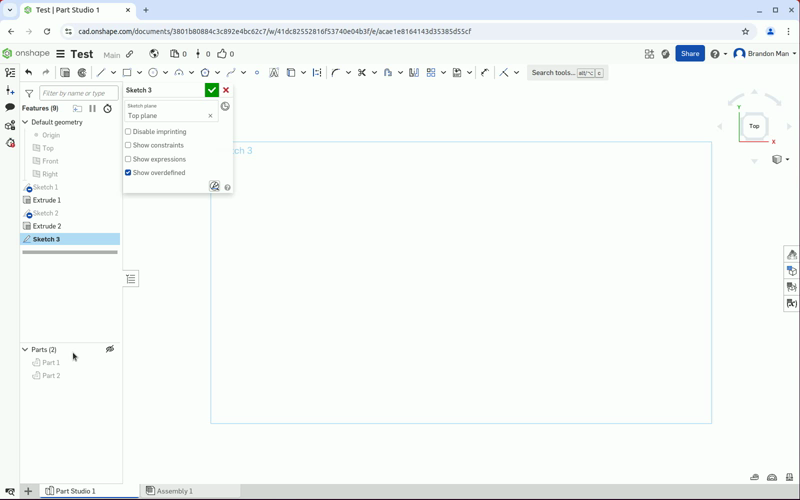
key(l)
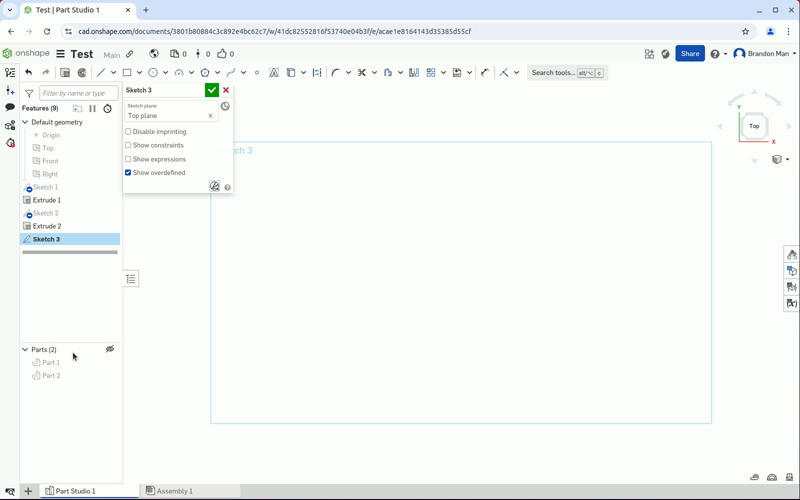
key_down(shift)
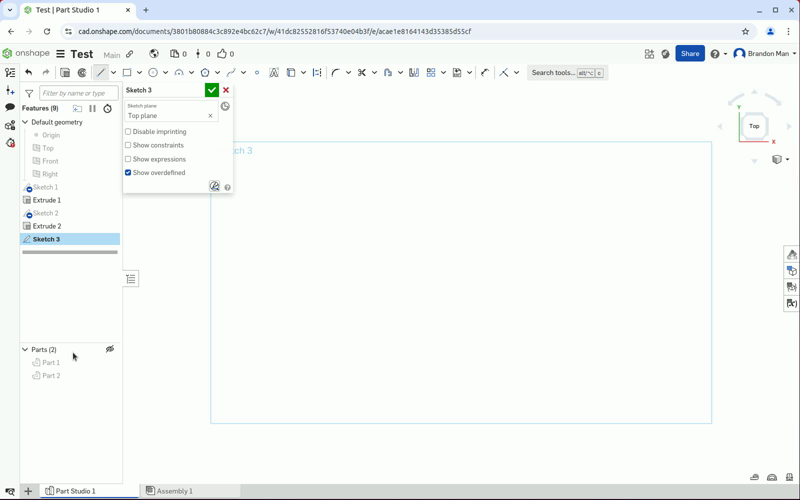
mouse_move(348, 290)
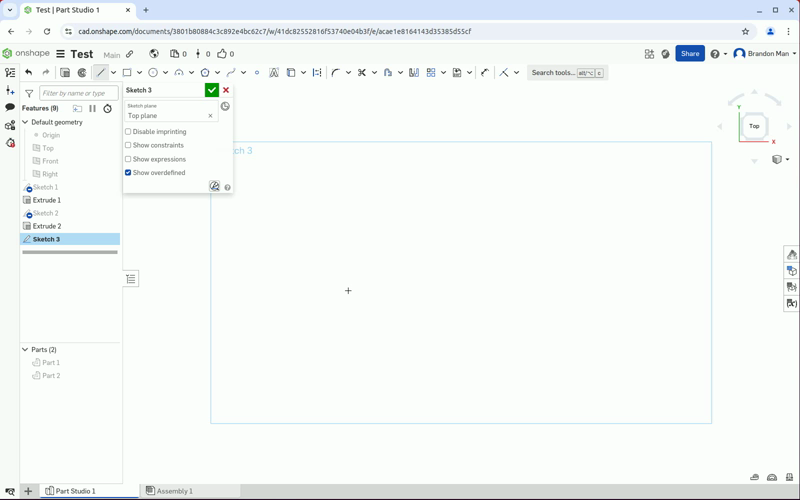
click(348, 290)
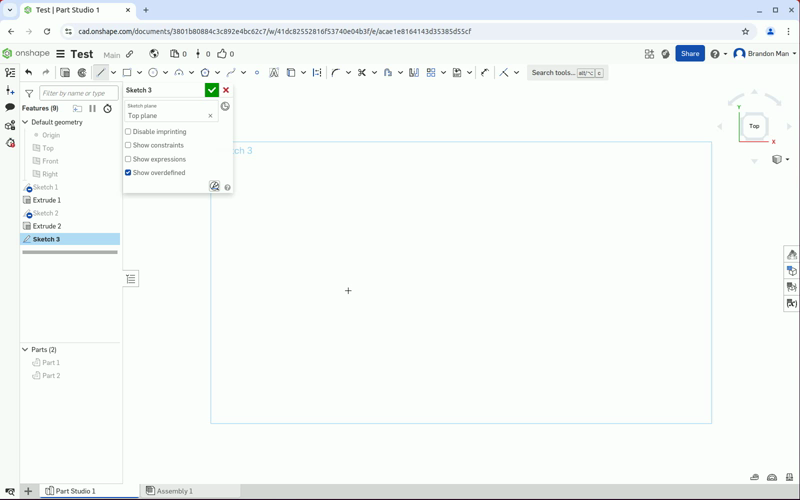
key_up(shift)
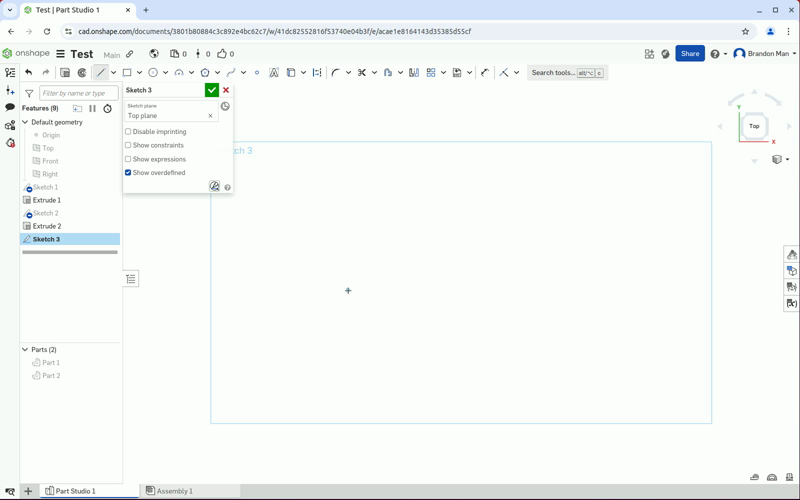
key_down(shift)
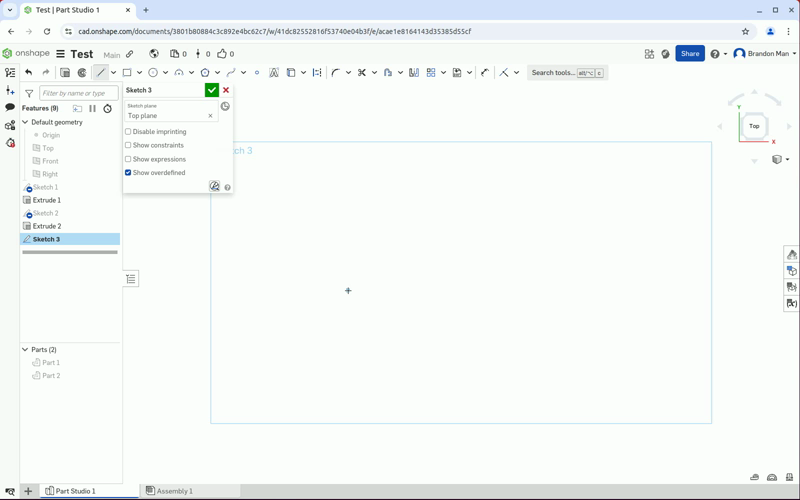
mouse_move(572, 290)
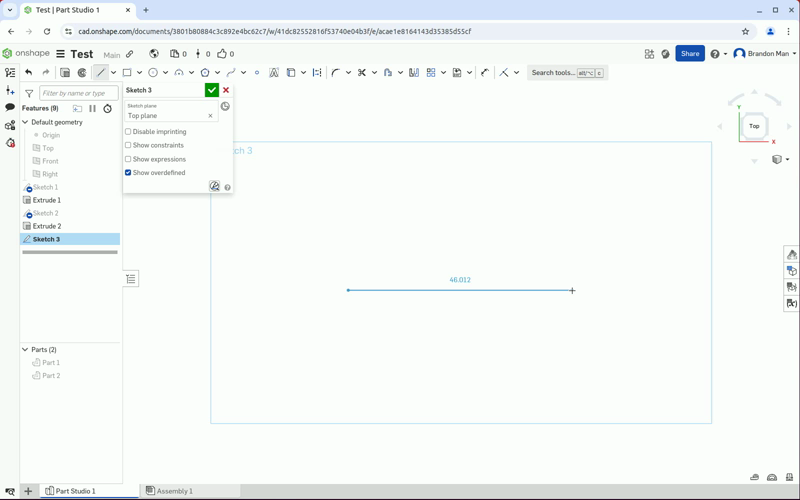
click(572, 290)
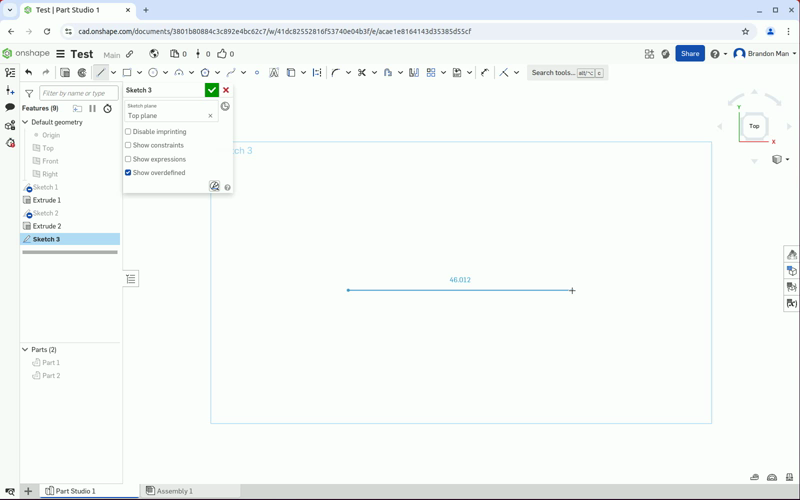
key_up(shift)
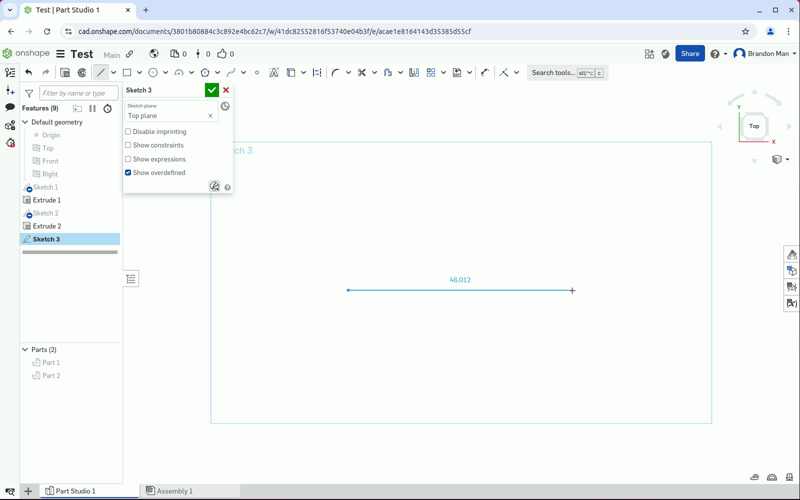
key_down(shift)
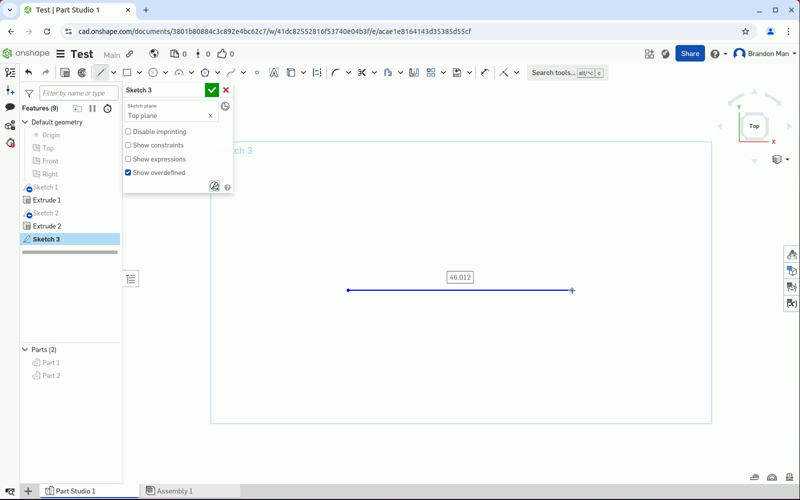
mouse_move(589, 290)
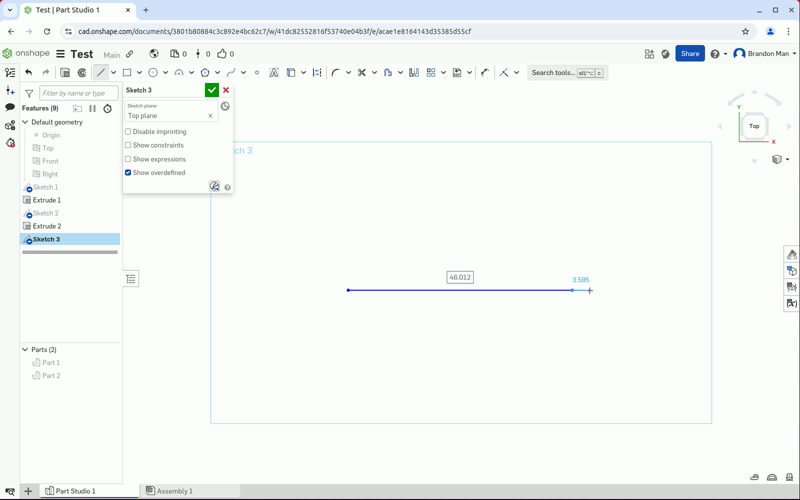
mouse_move(572, 275)
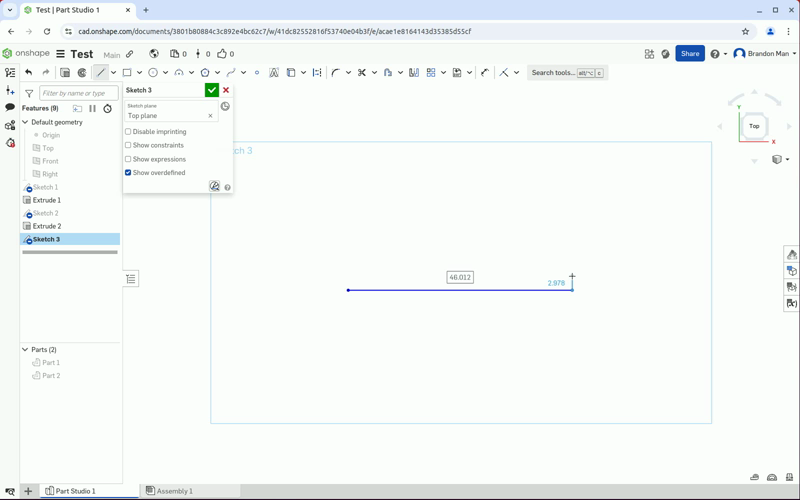
click(572, 275)
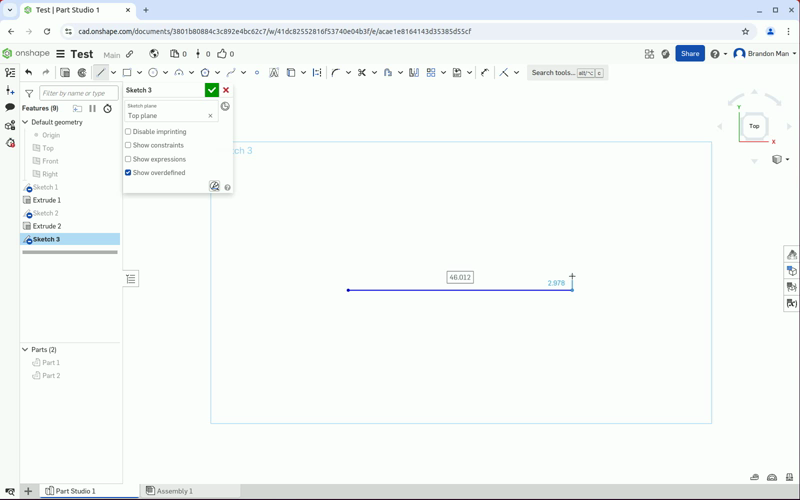
key_up(shift)
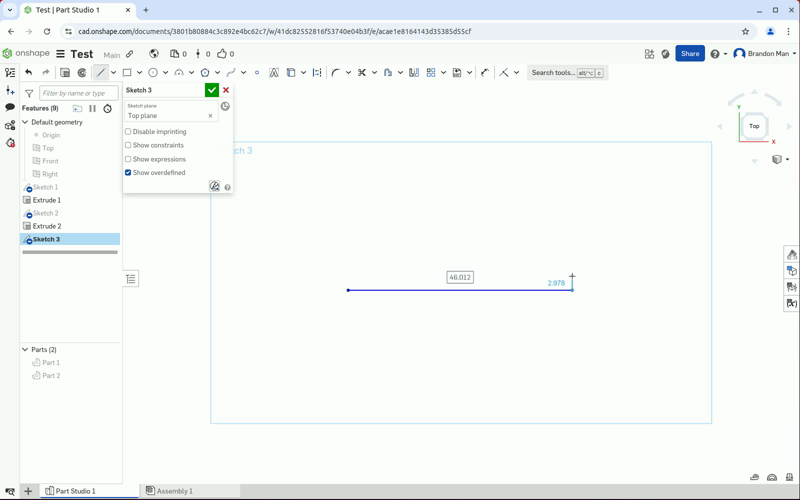
key_down(shift)
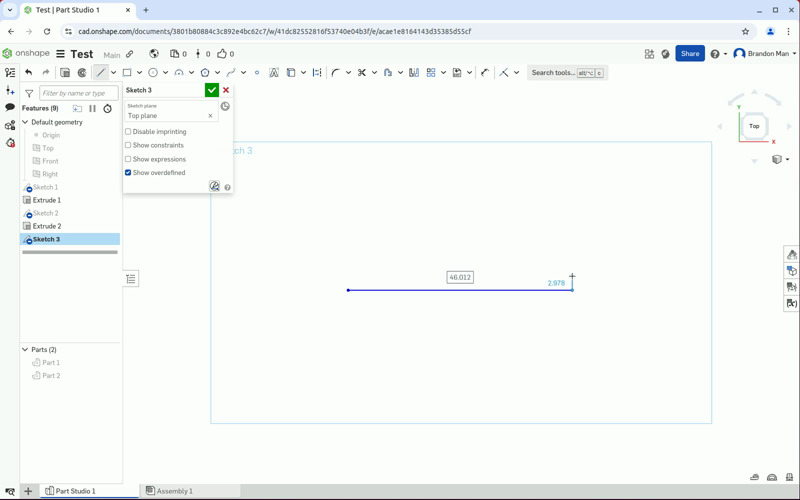
mouse_move(348, 275)
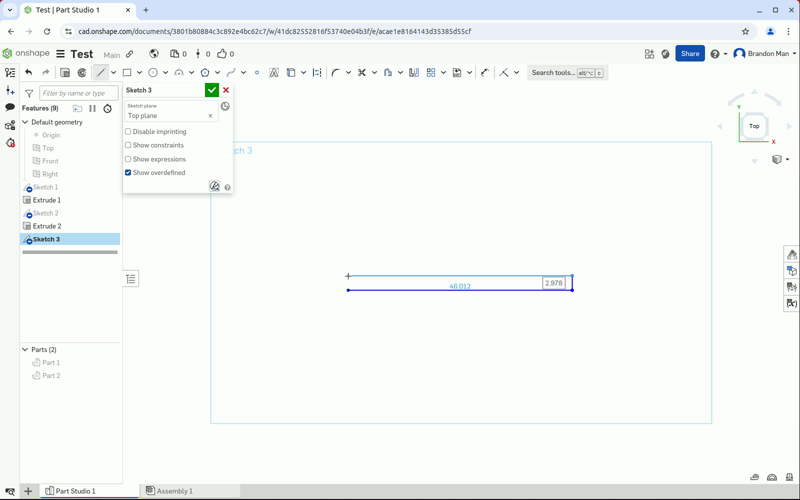
click(348, 275)
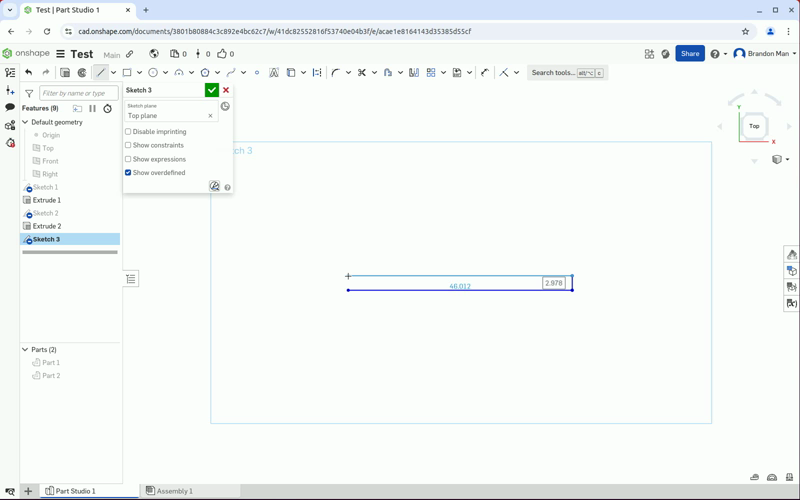
key_up(shift)
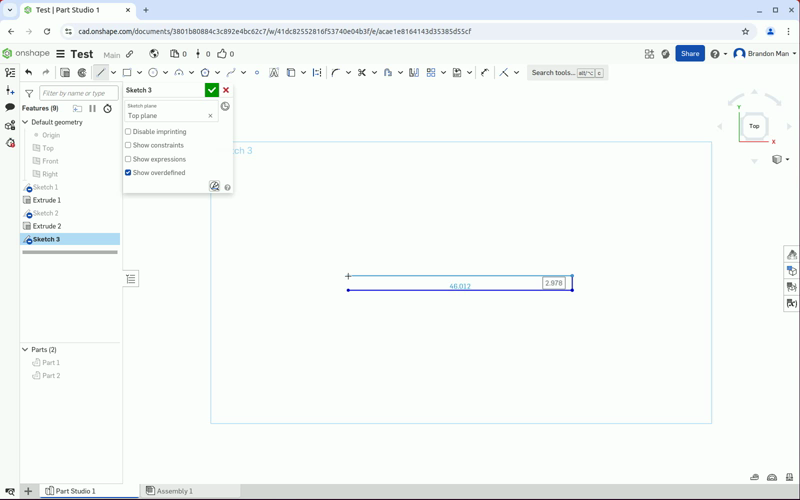
mouse_move(378, 275)
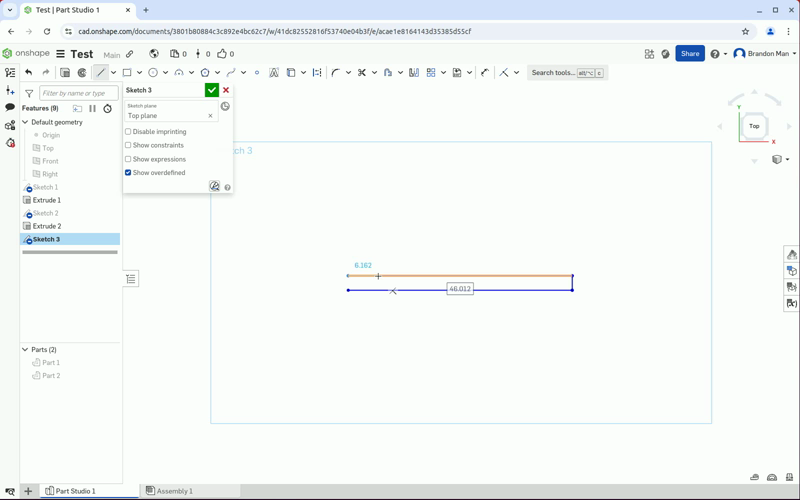
key_down(shift)
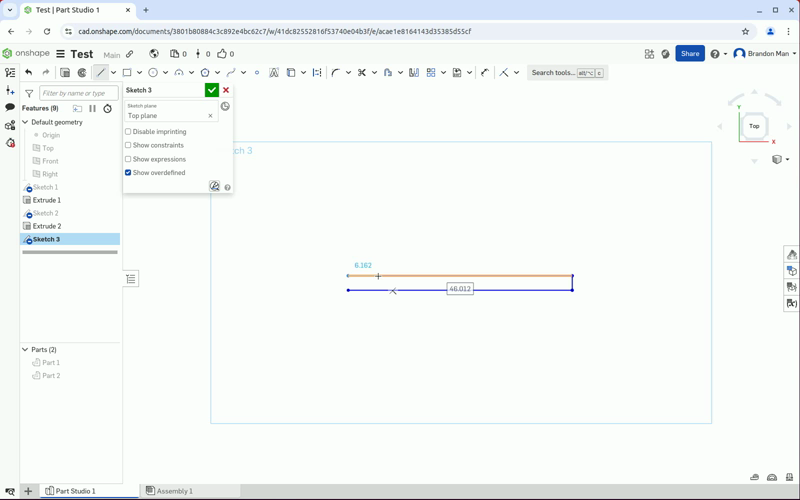
mouse_move(348, 290)
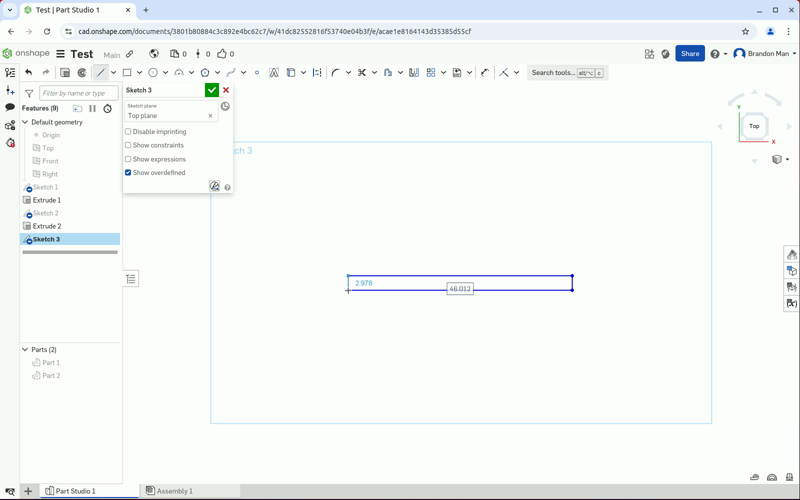
key_up(shift)
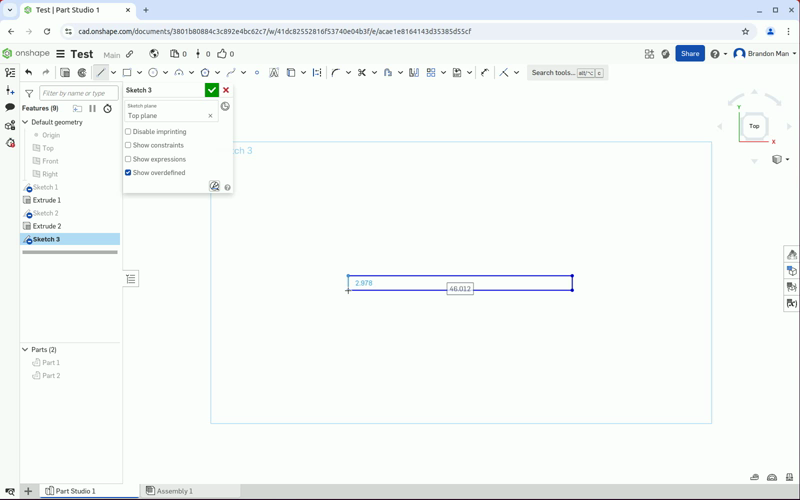
click(348, 290)
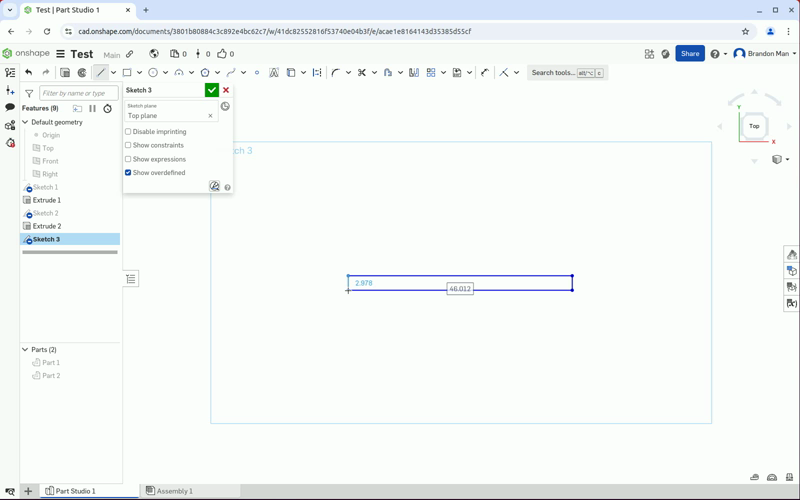
key(esc)
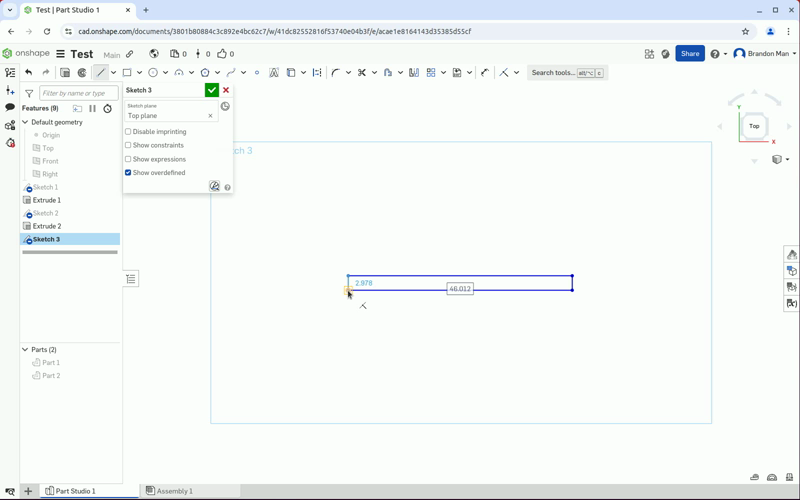
key(c)
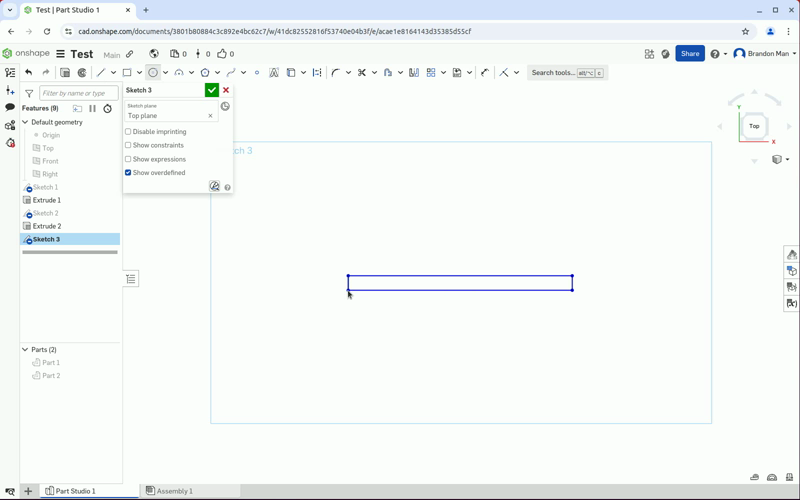
key_down(shift)
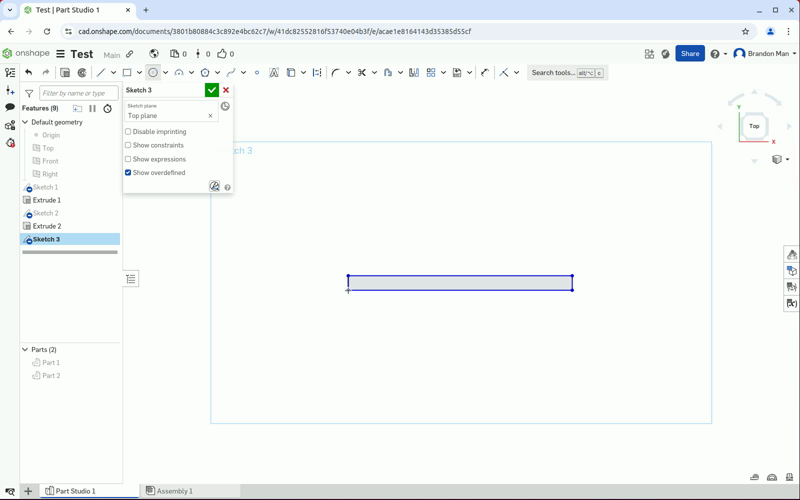
mouse_move(390, 282)
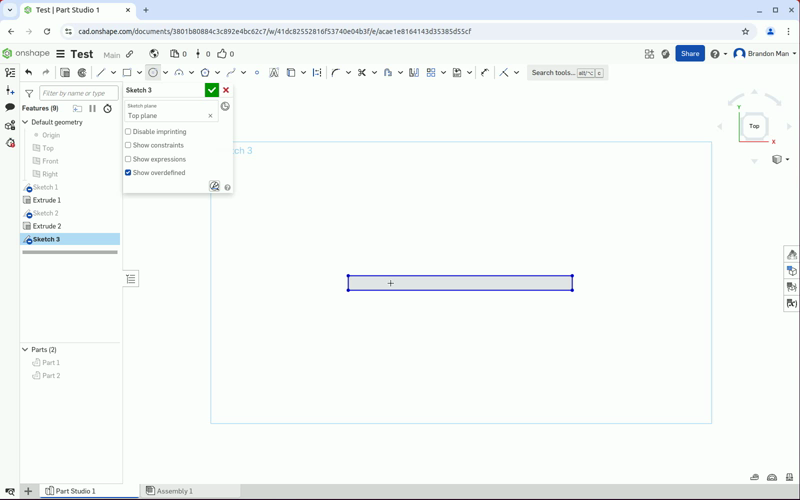
click(390, 282)
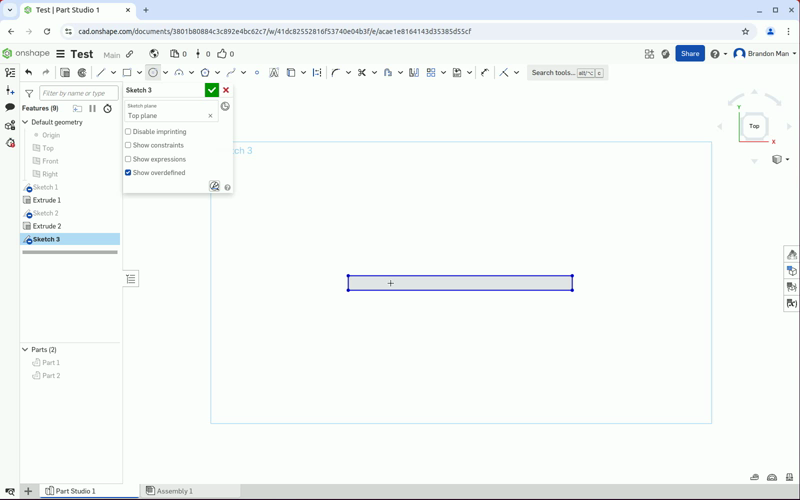
key_up(shift)
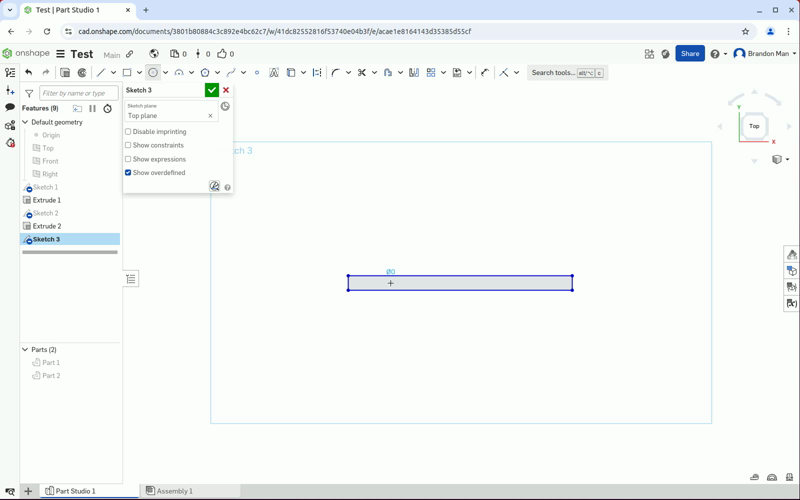
mouse_move(392, 282)
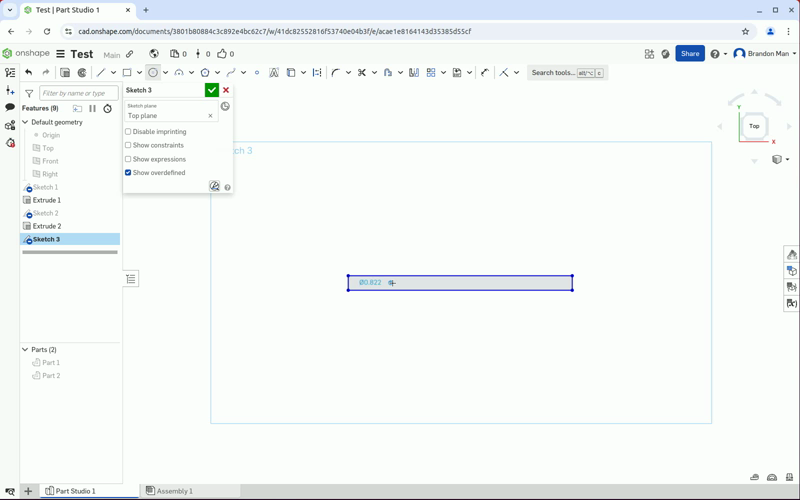
scroll(6)
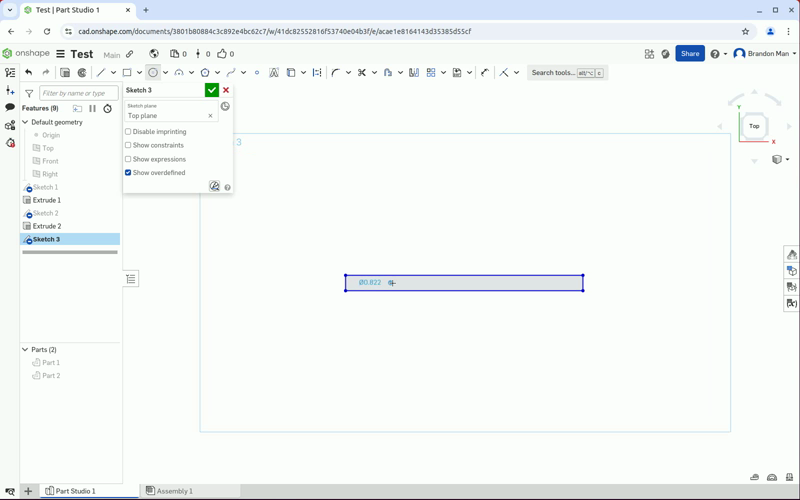
scroll(6)
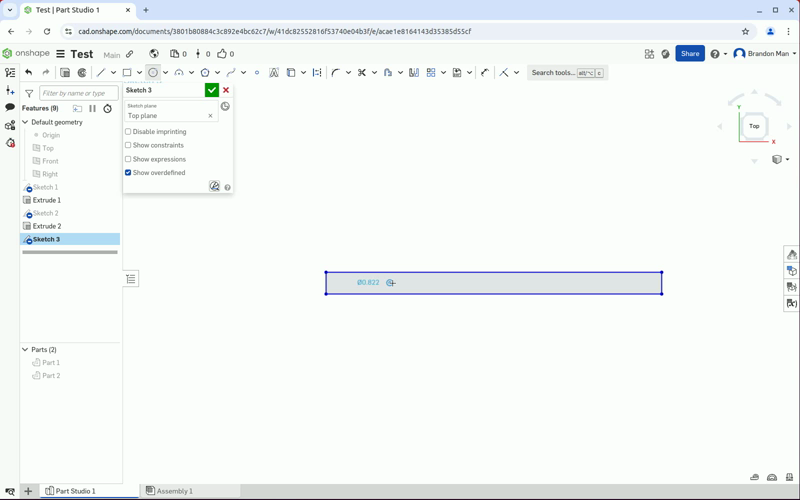
scroll(6)
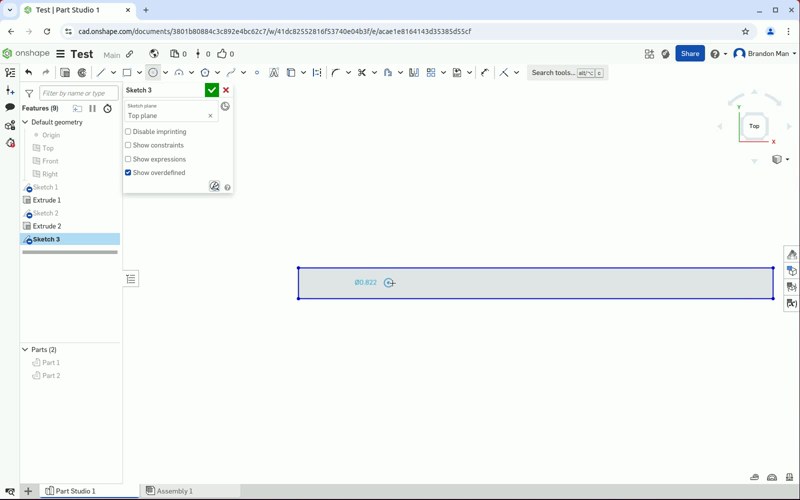
scroll(6)
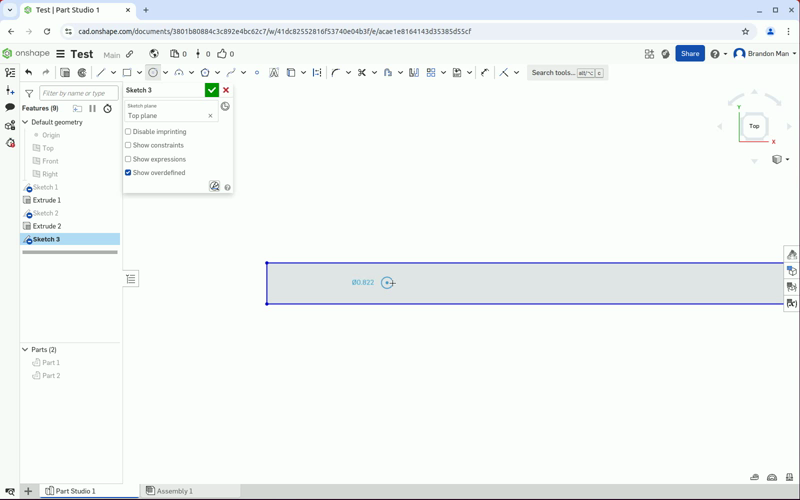
scroll(6)
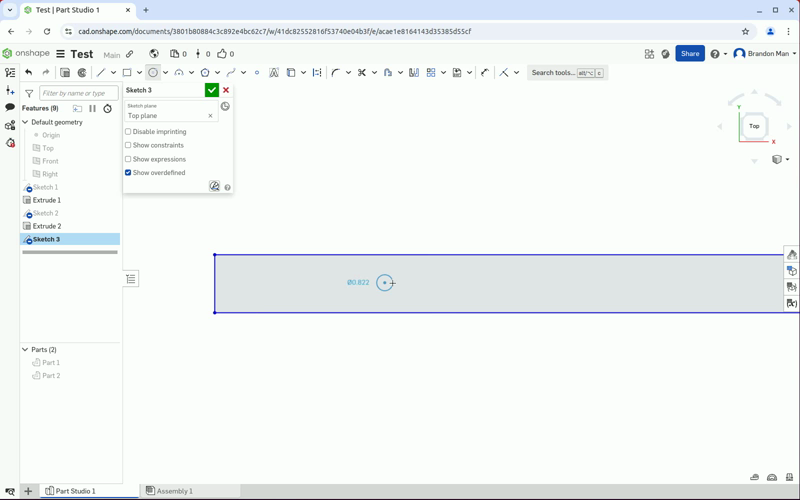
scroll(6)
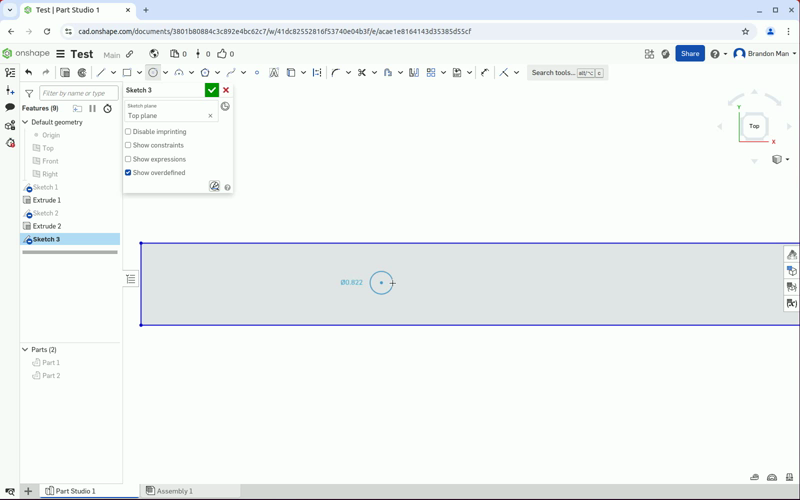
scroll(6)
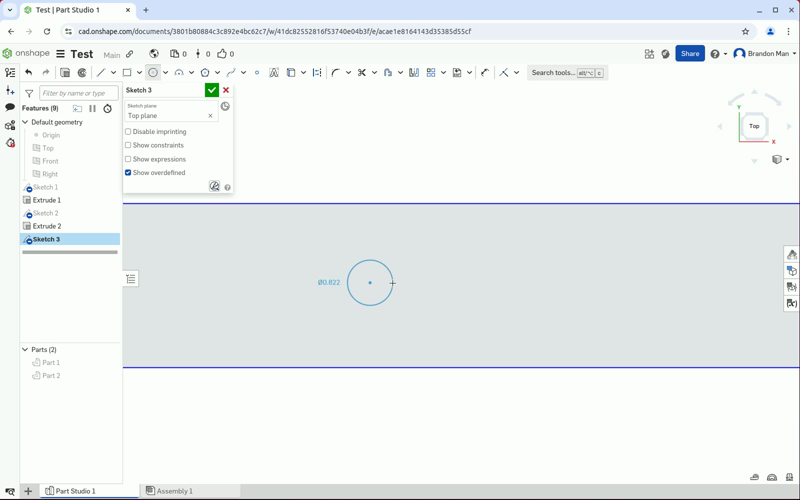
click(392, 282)
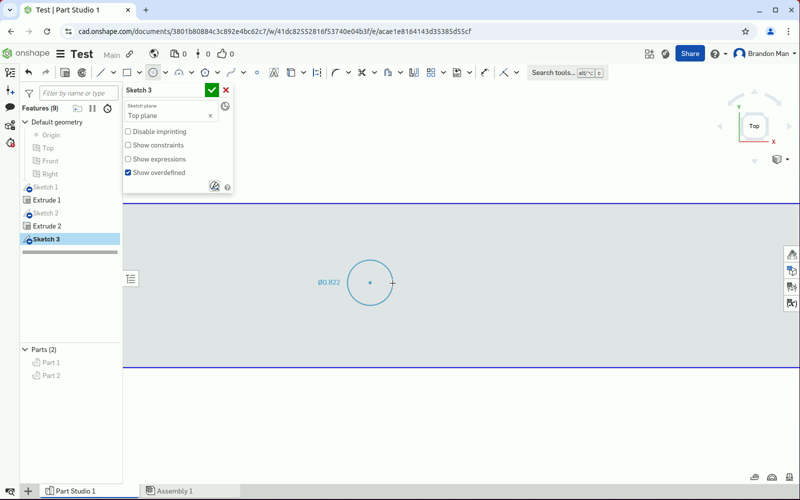
scroll(-6)
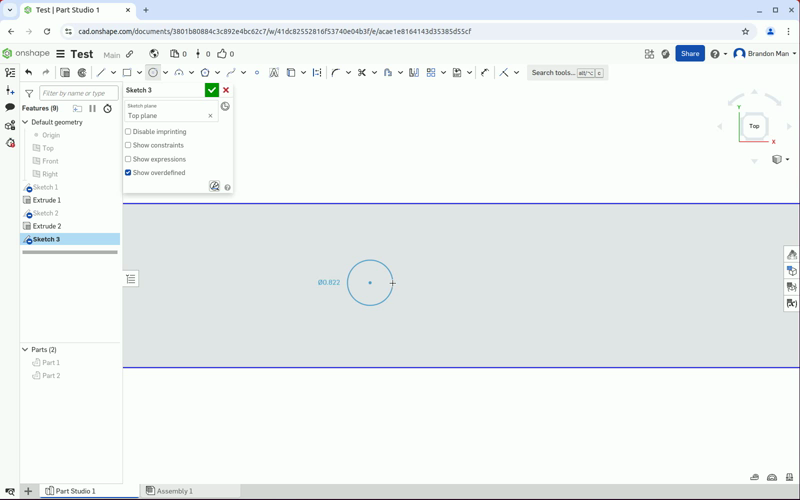
scroll(-6)
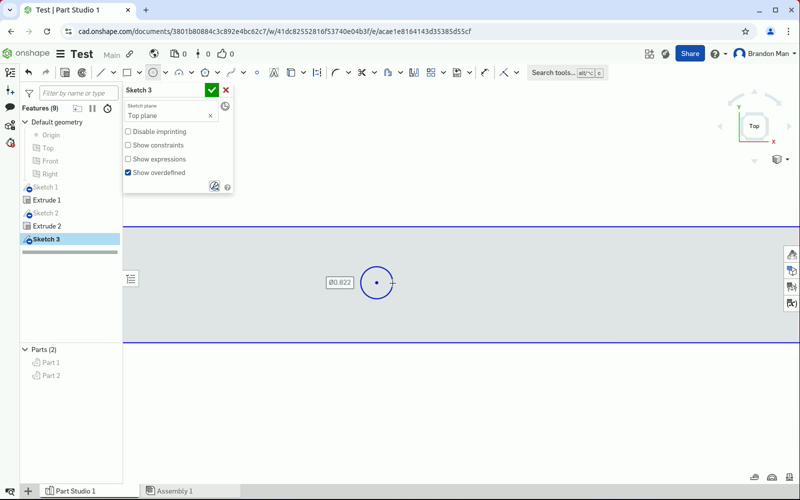
scroll(-6)
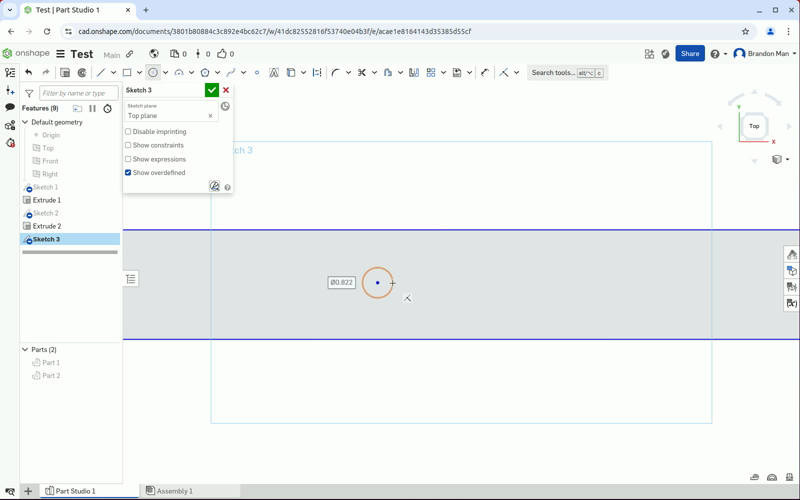
scroll(-6)
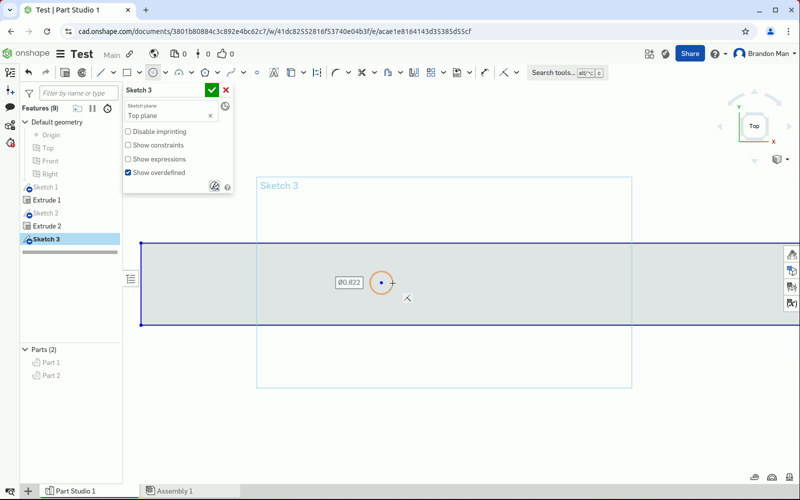
scroll(-6)
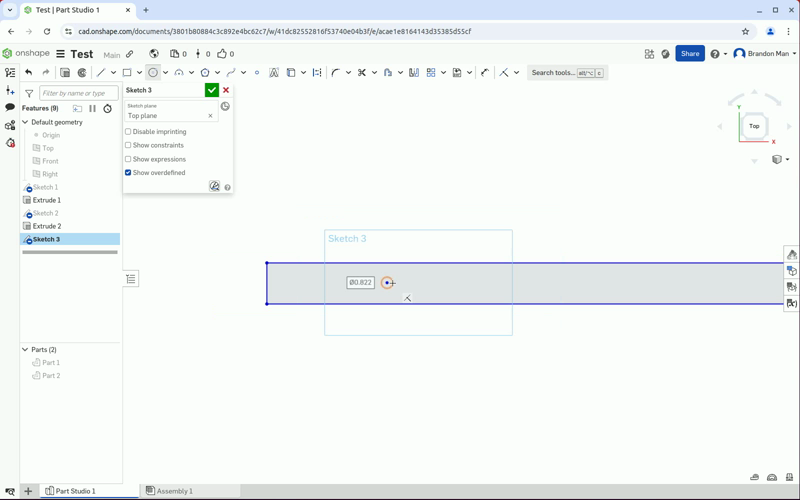
scroll(-6)
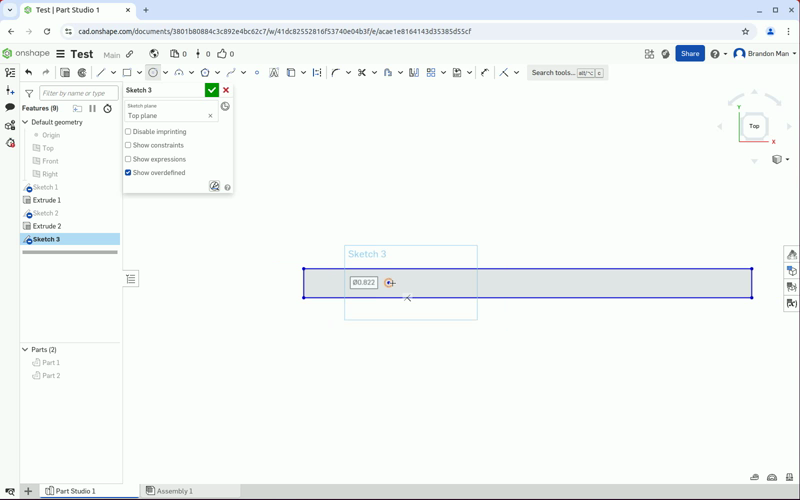
scroll(-6)
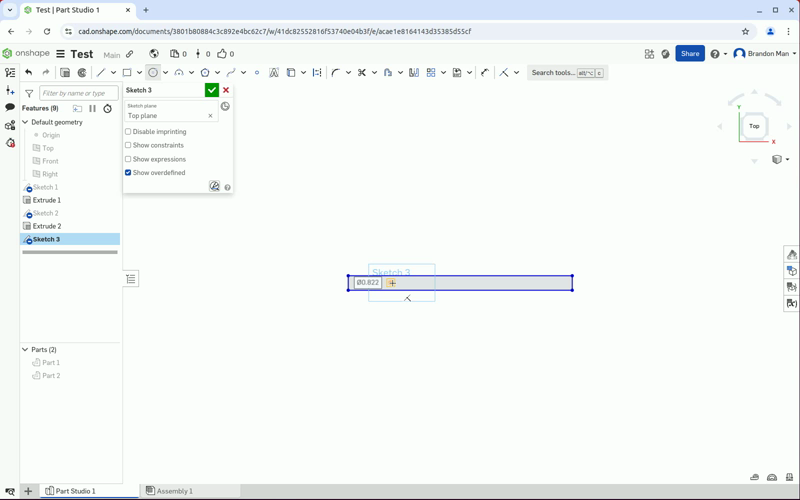
key(esc)
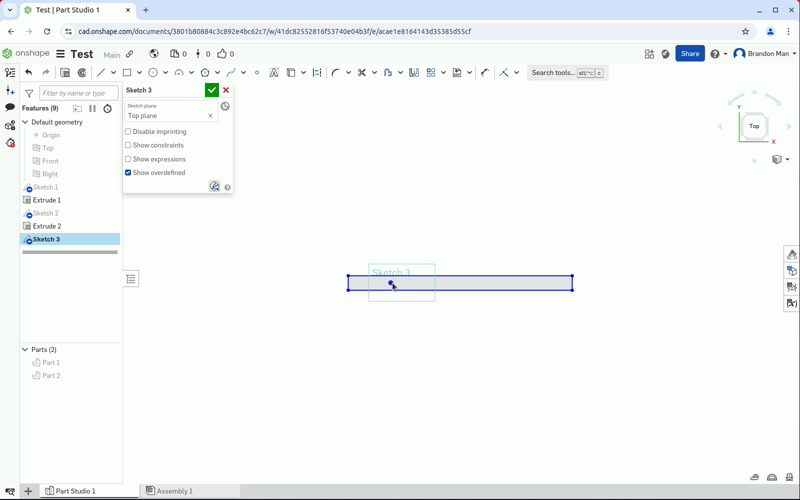
key(c)
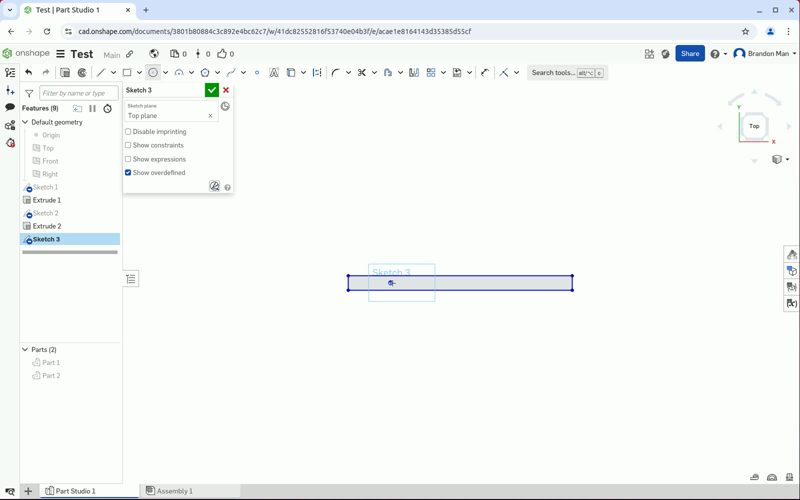
key_down(shift)
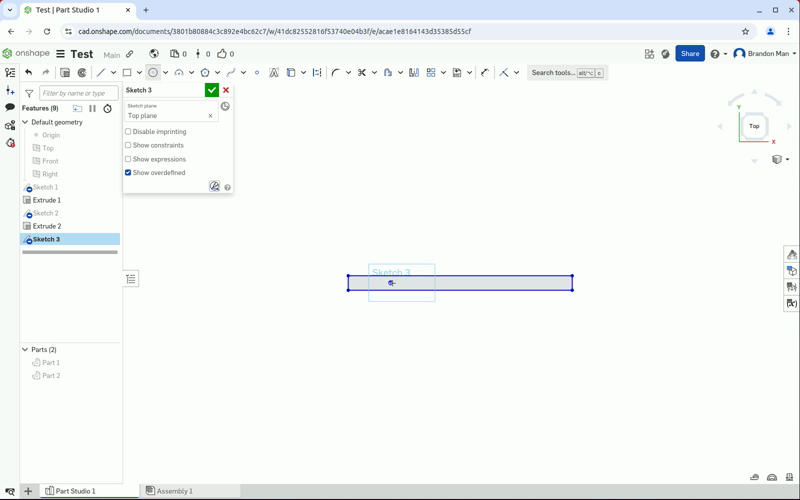
mouse_move(529, 282)
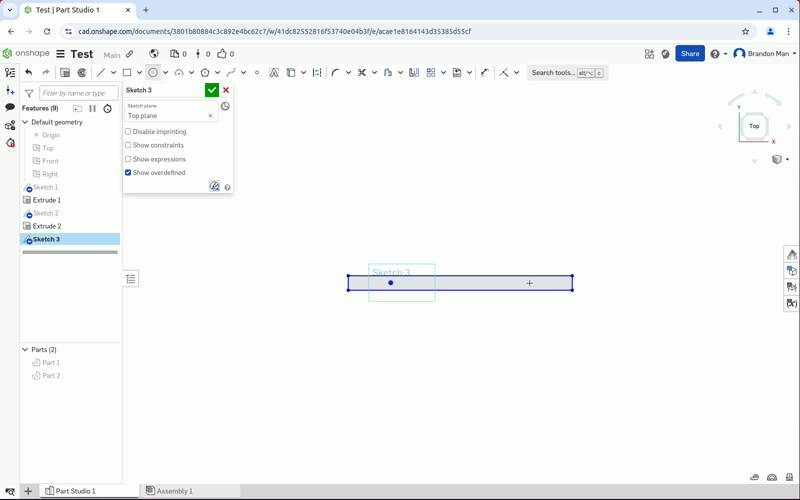
click(529, 282)
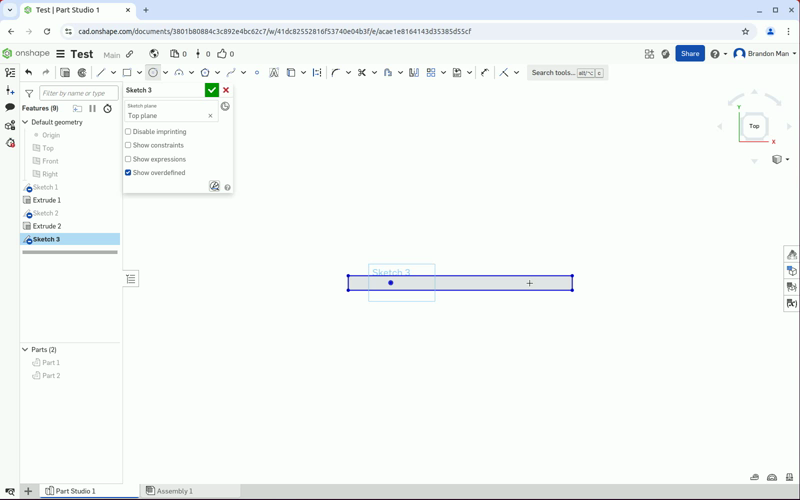
key_up(shift)
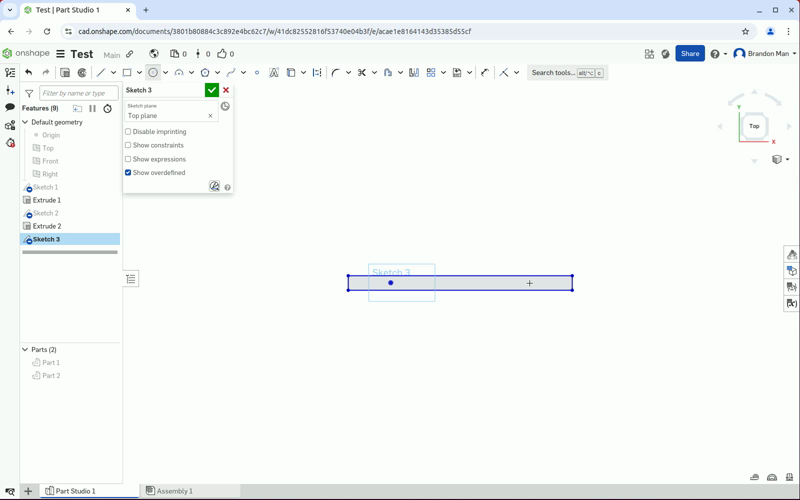
mouse_move(532, 282)
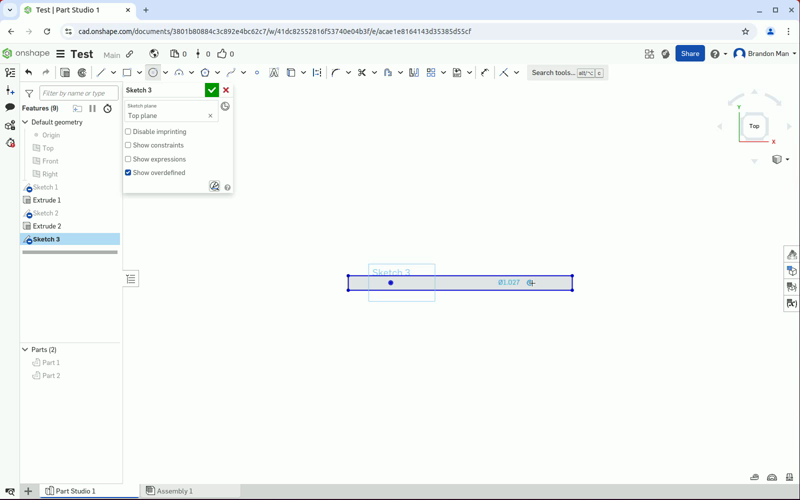
scroll(6)
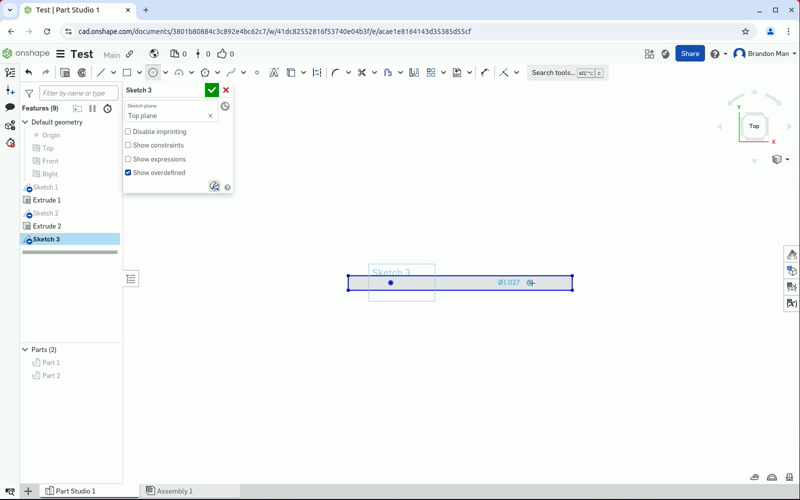
scroll(6)
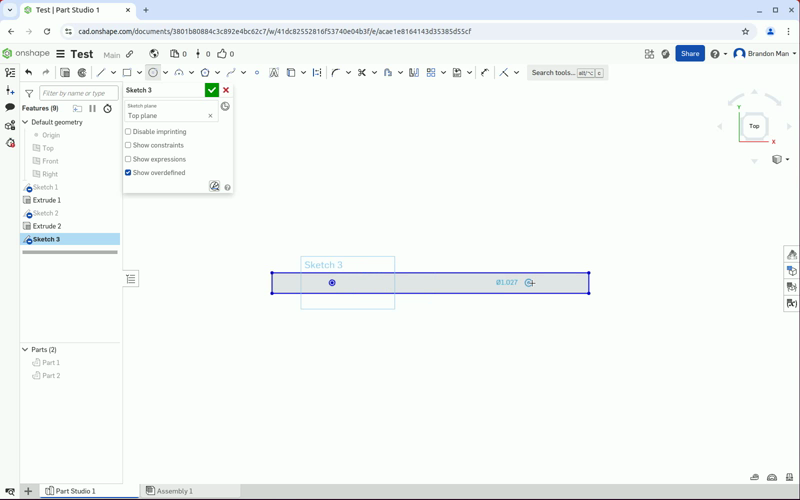
scroll(6)
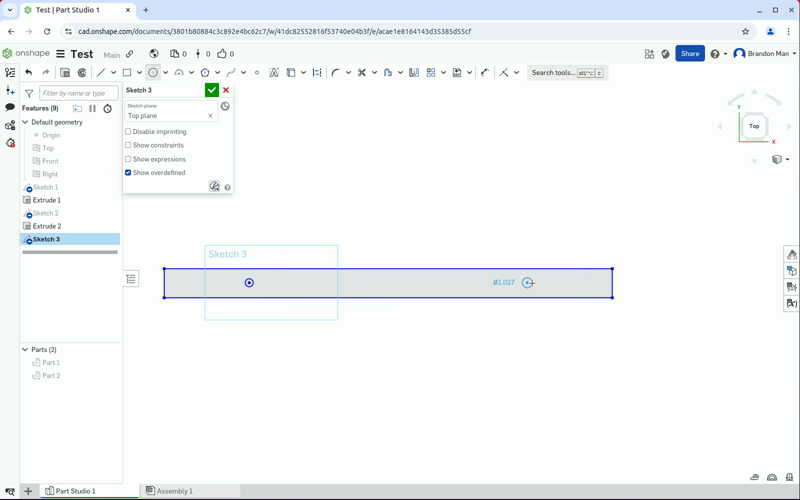
scroll(6)
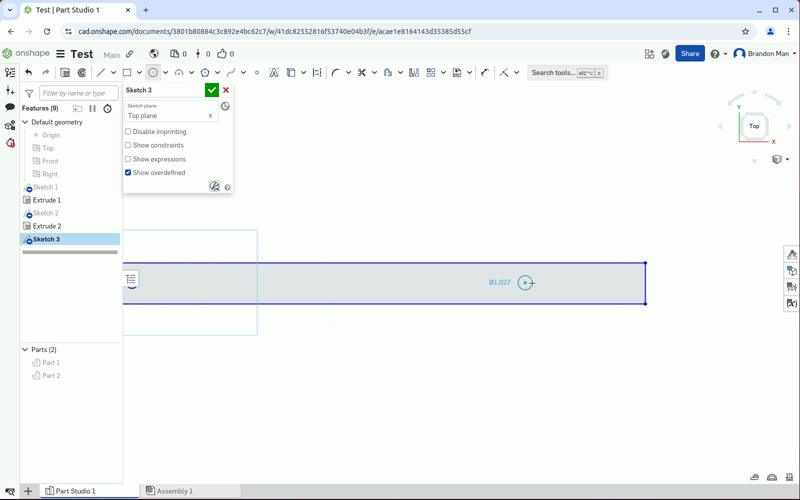
scroll(6)
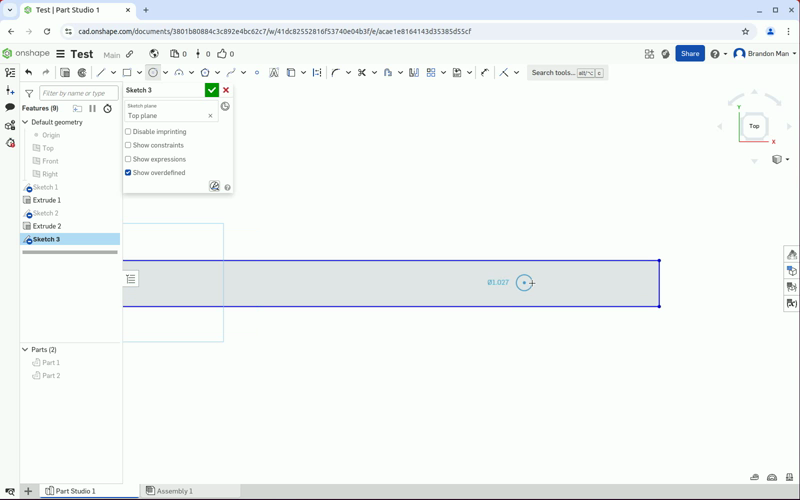
scroll(6)
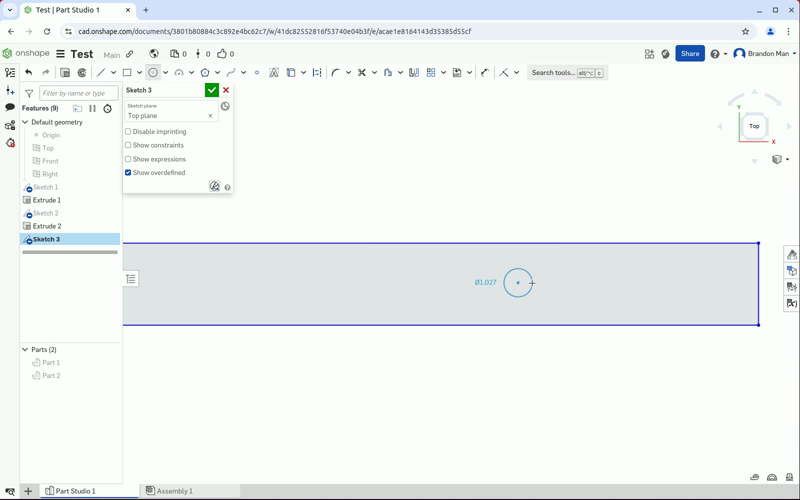
scroll(6)
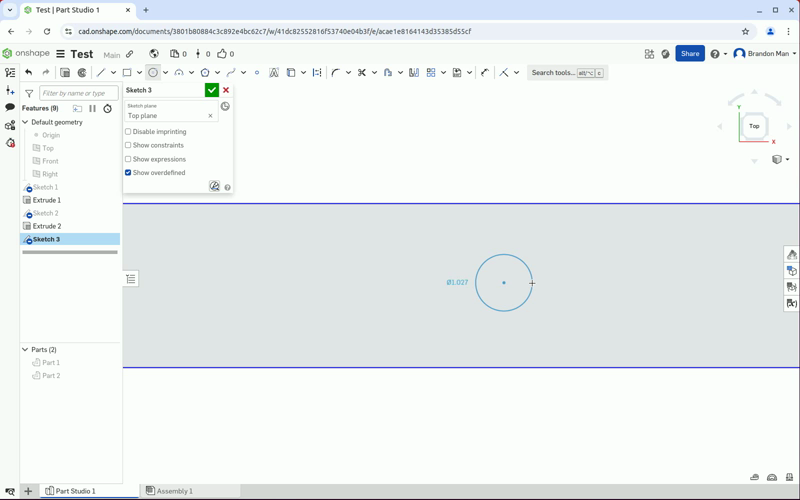
click(532, 282)
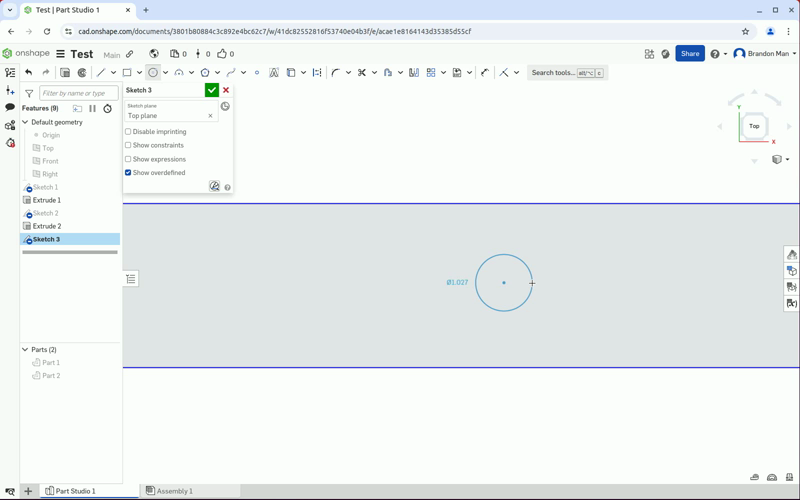
scroll(-6)
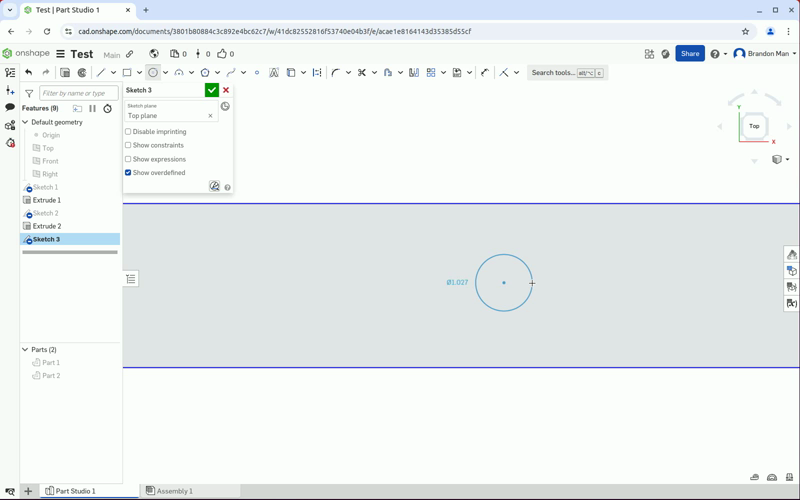
scroll(-6)
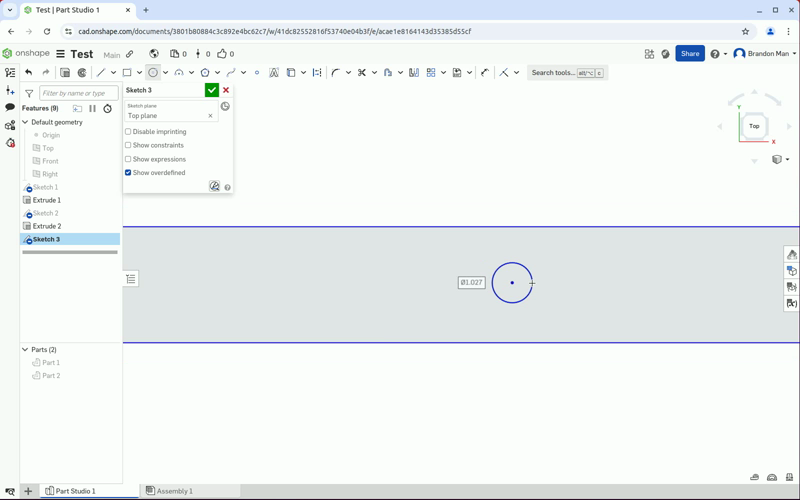
scroll(-6)
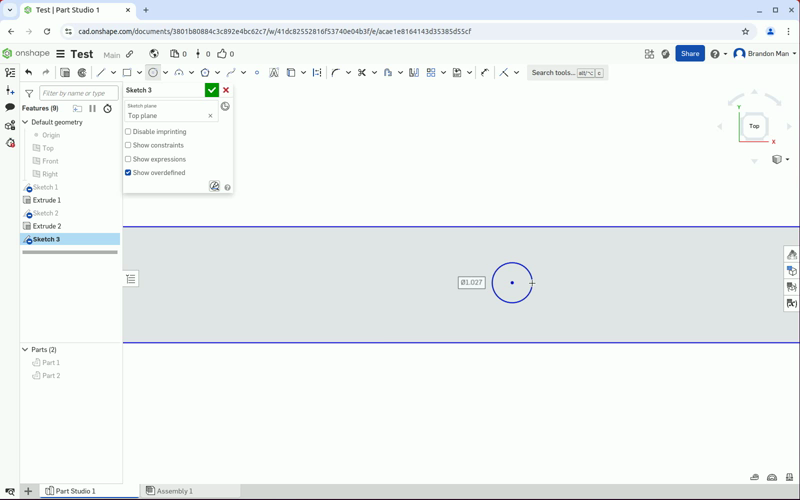
scroll(-6)
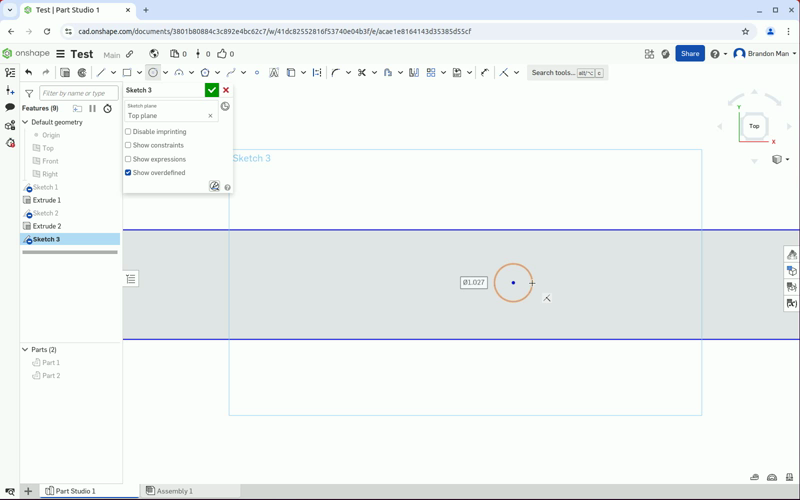
scroll(-6)
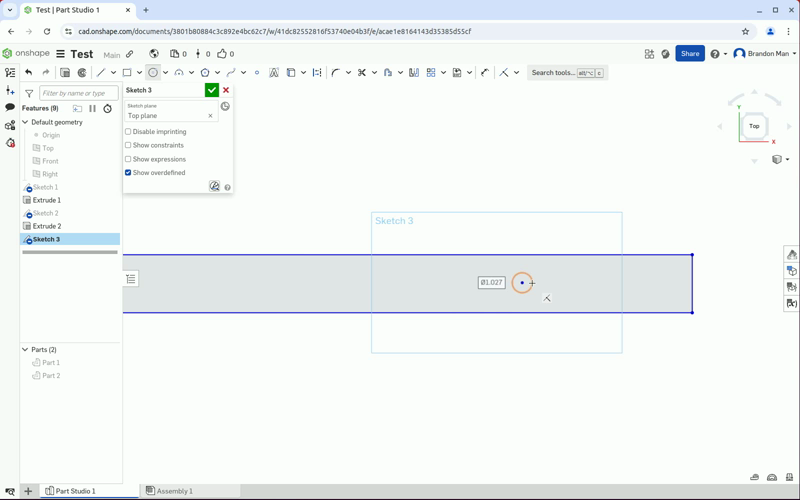
scroll(-6)
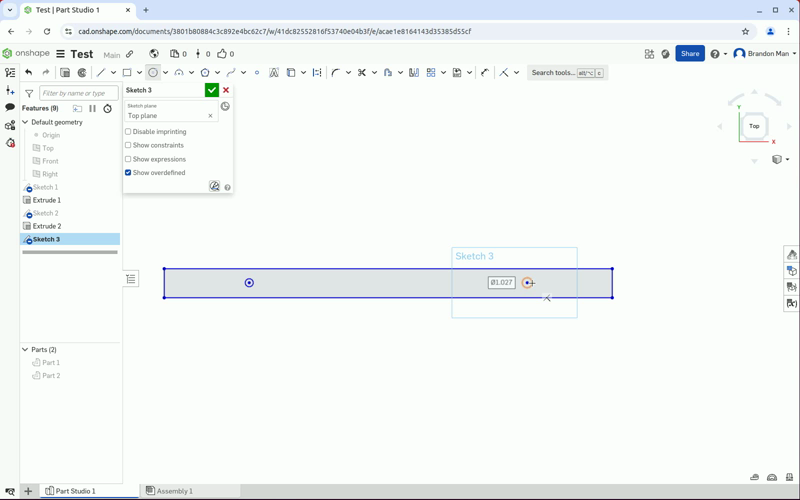
scroll(-6)
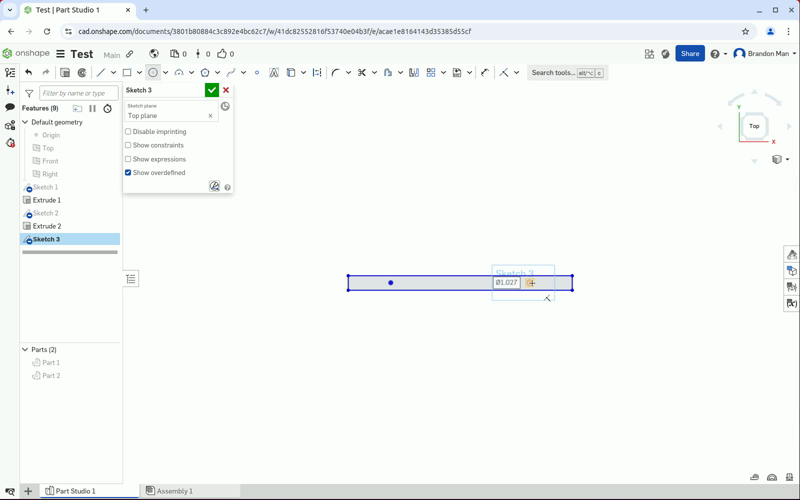
key(esc)
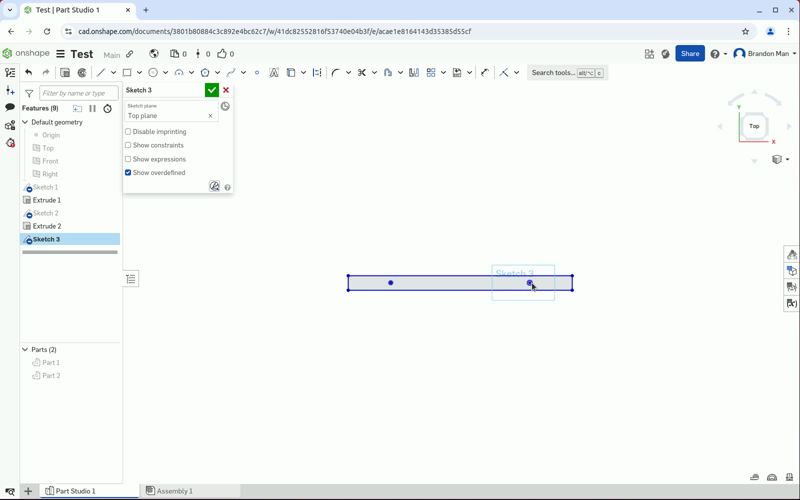
mouse_move(421, 284)
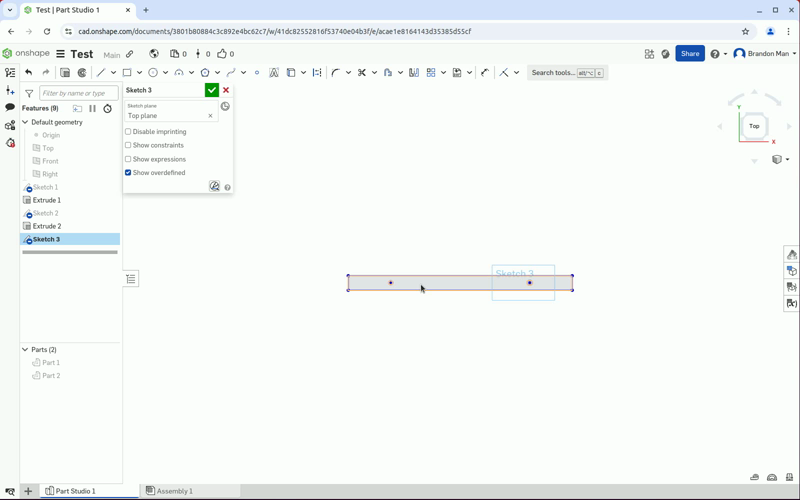
click(421, 284)
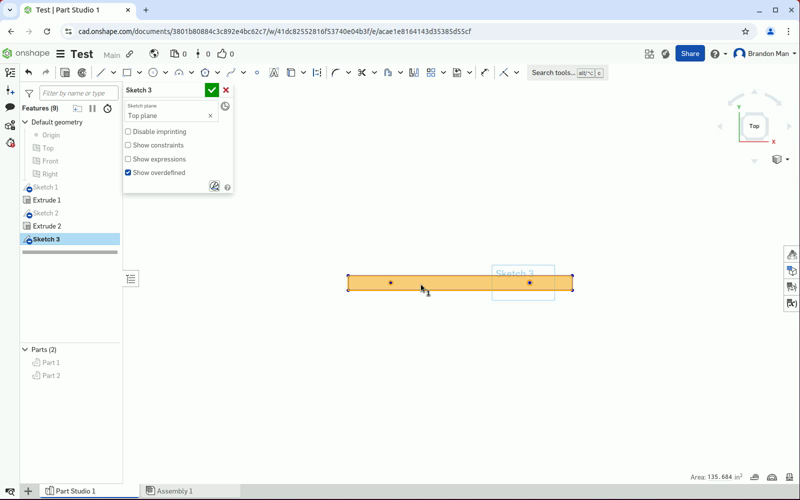
mouse_move(73, 352)
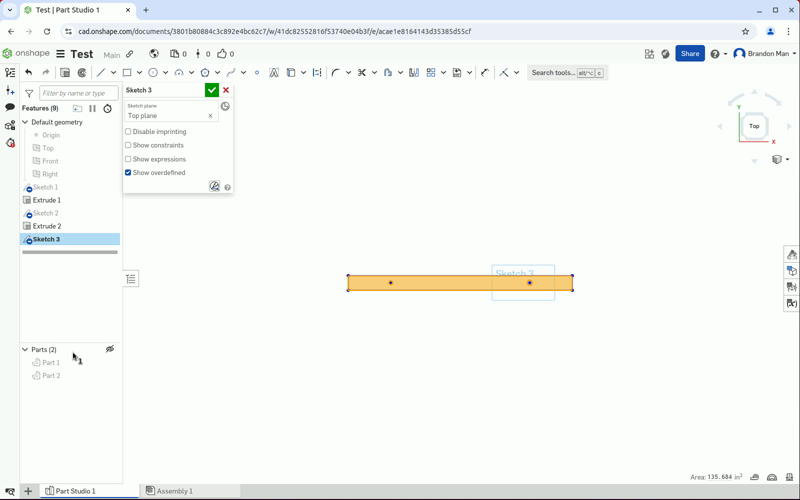
key(shift+y)
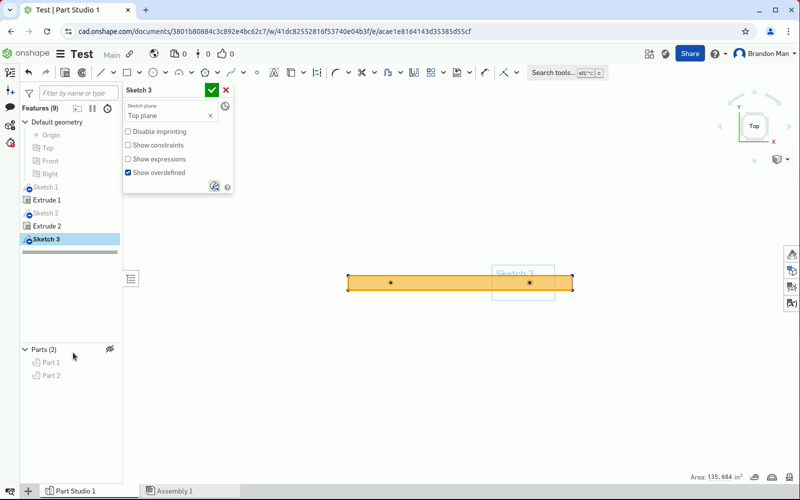
key(shift+e)
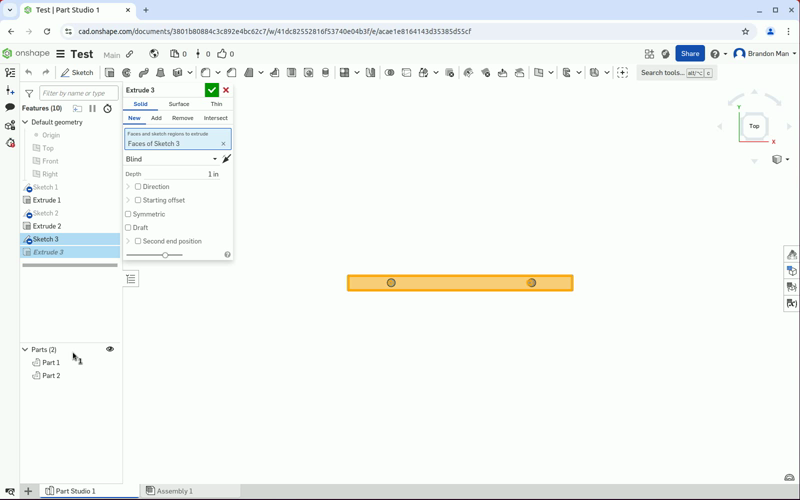
mouse_move(143, 106)
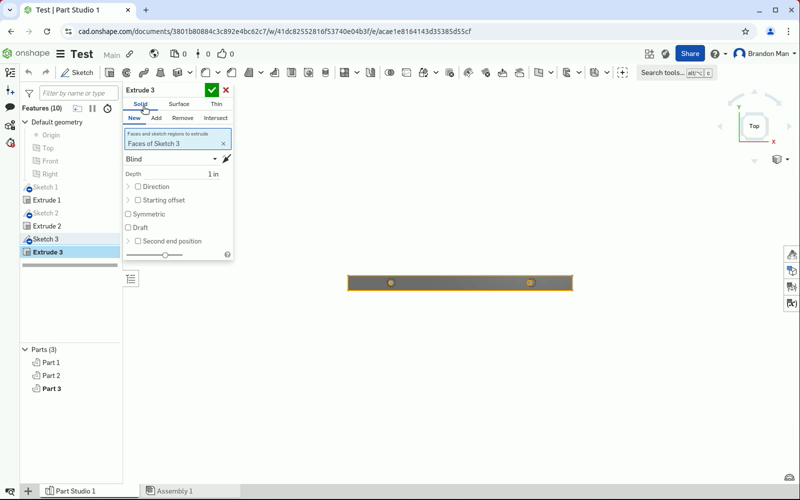
click(143, 106)
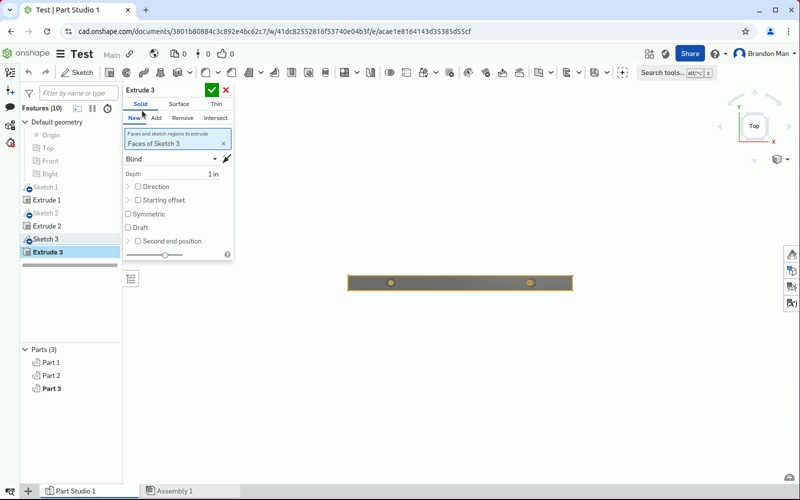
mouse_move(137, 120)
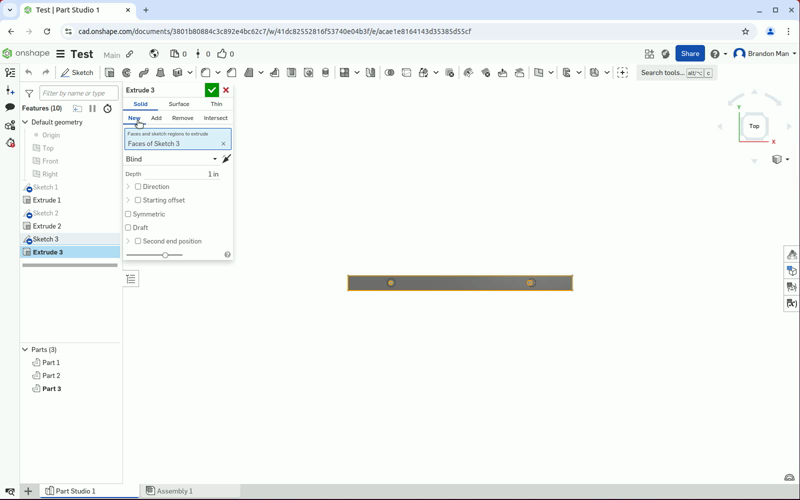
click(137, 120)
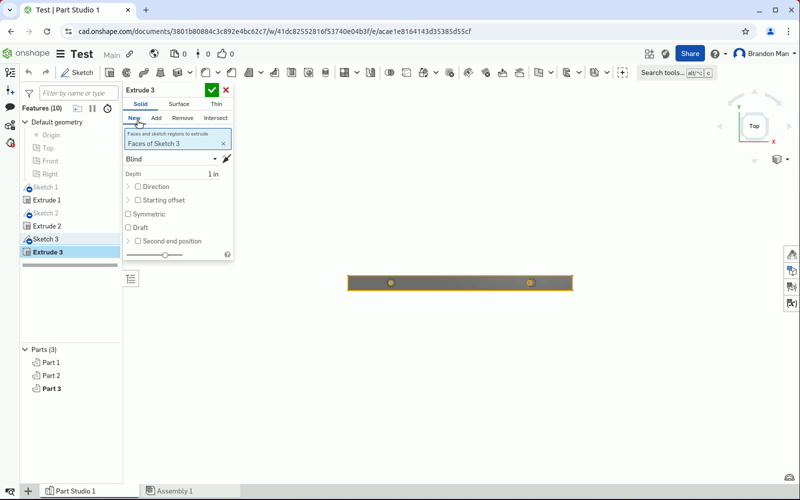
key(tab, 4)
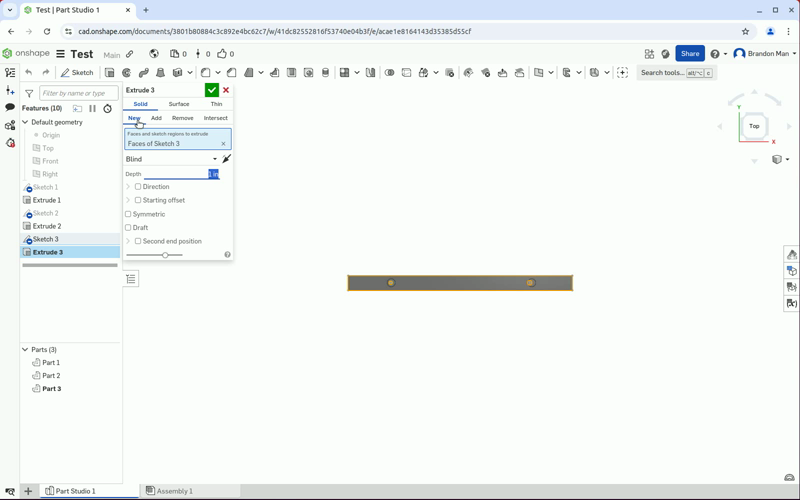
text(2.889)
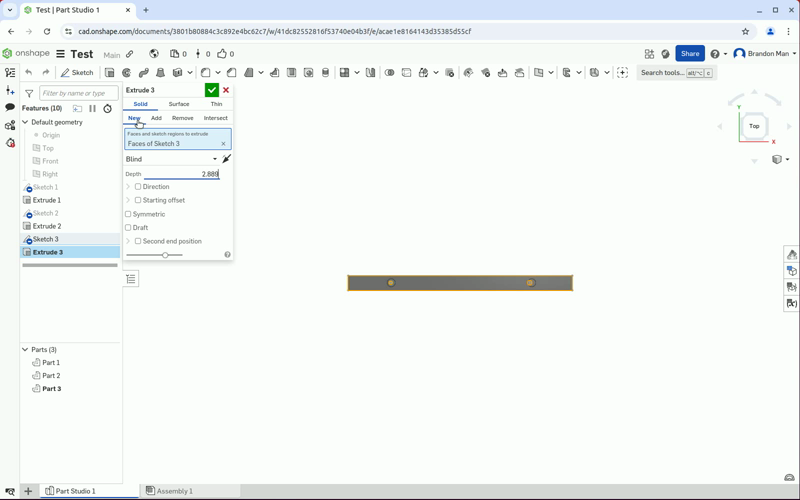
key(enter)
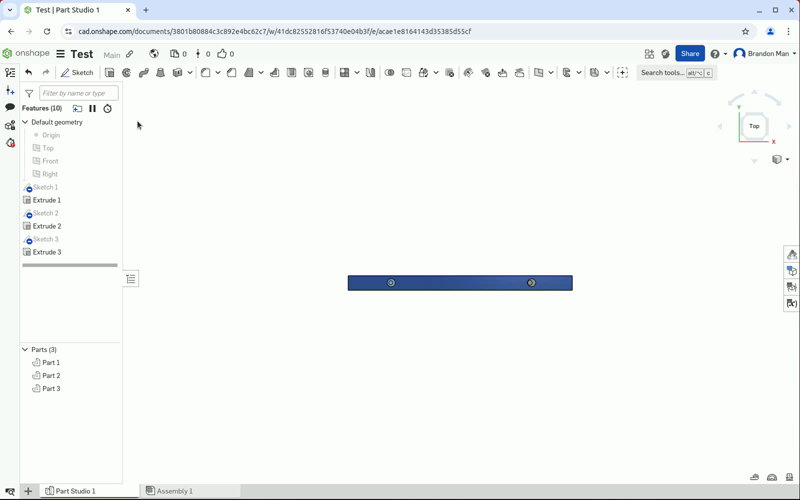
key(shift+h)
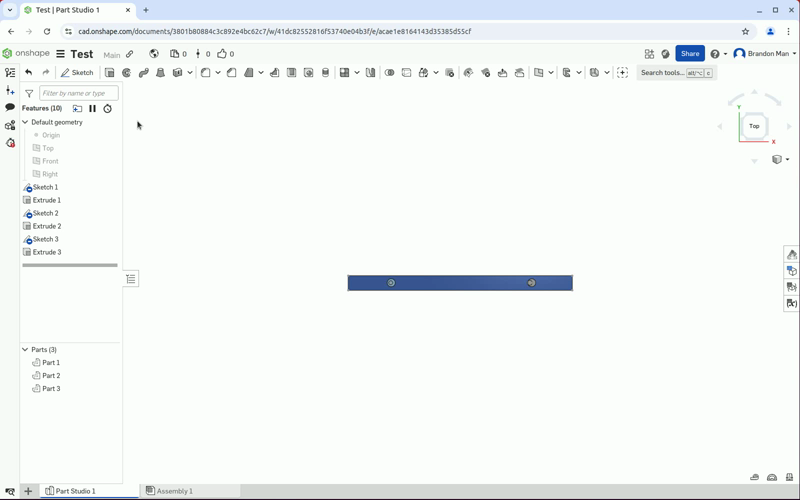
key(shift+h)
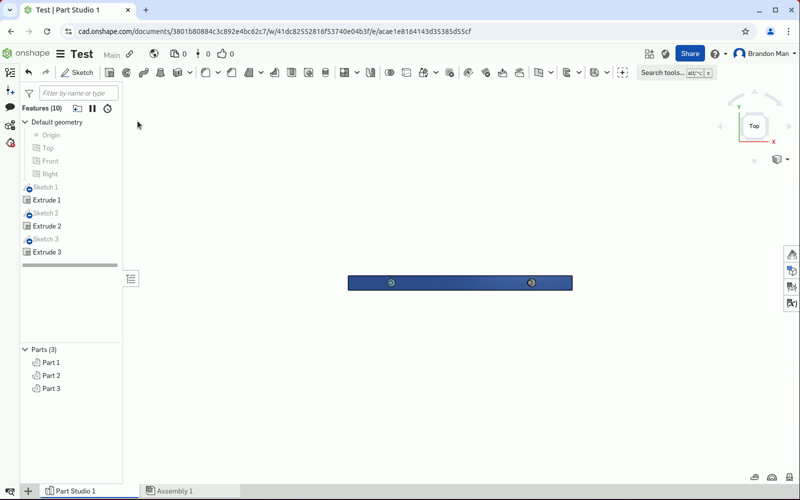
mouse_move(73, 189)
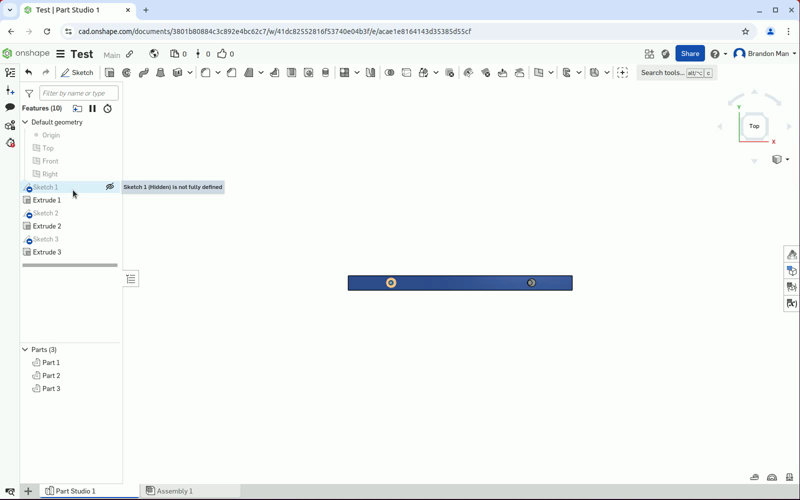
click(73, 189)
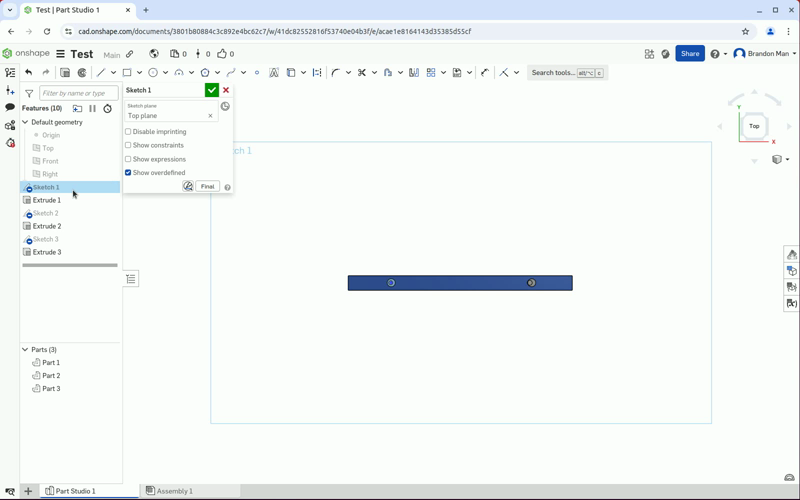
mouse_move(229, 92)
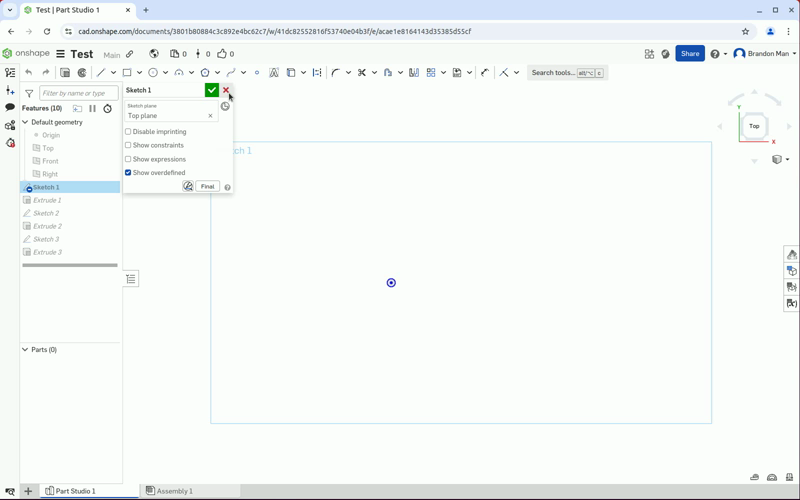
click(229, 92)
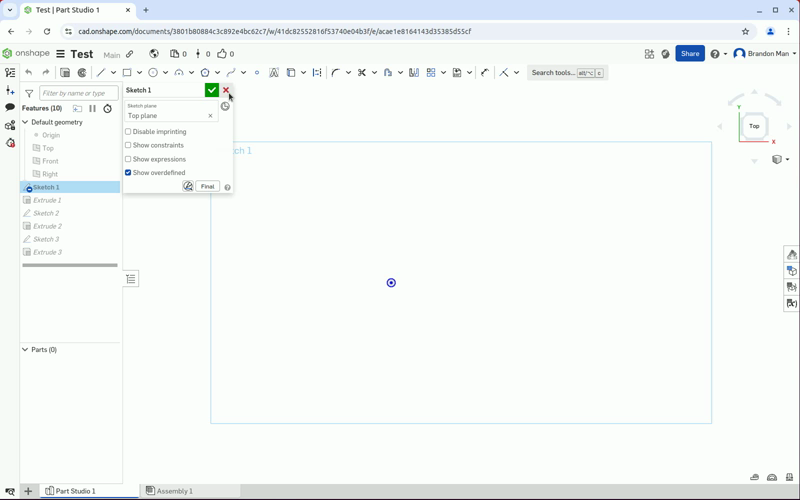
key(shift+s)
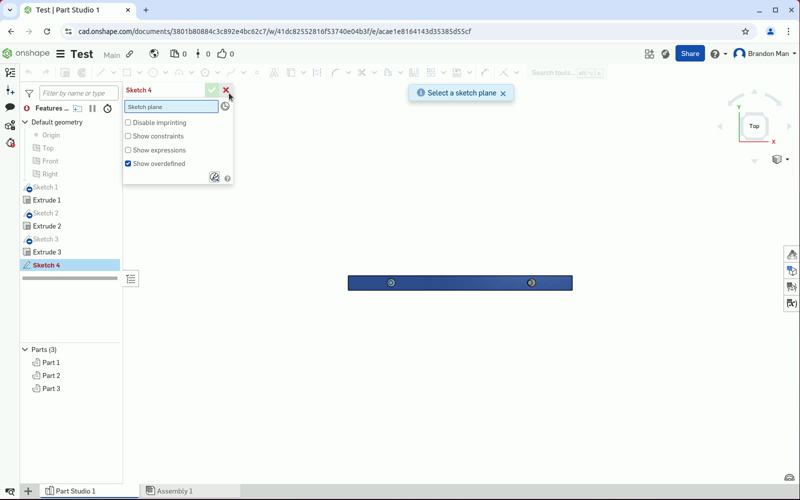
mouse_move(73, 150)
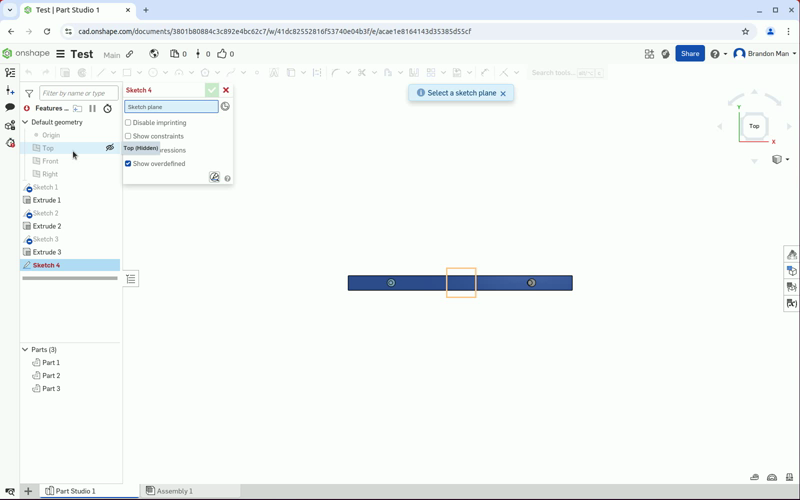
click(73, 150)
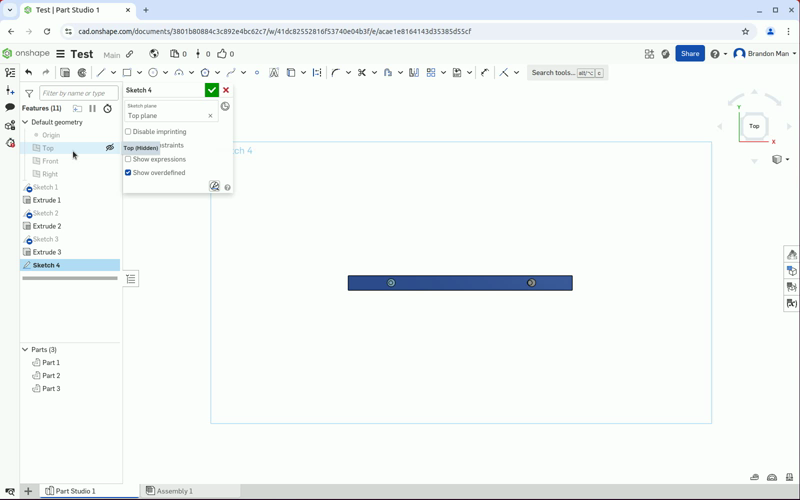
mouse_move(73, 352)
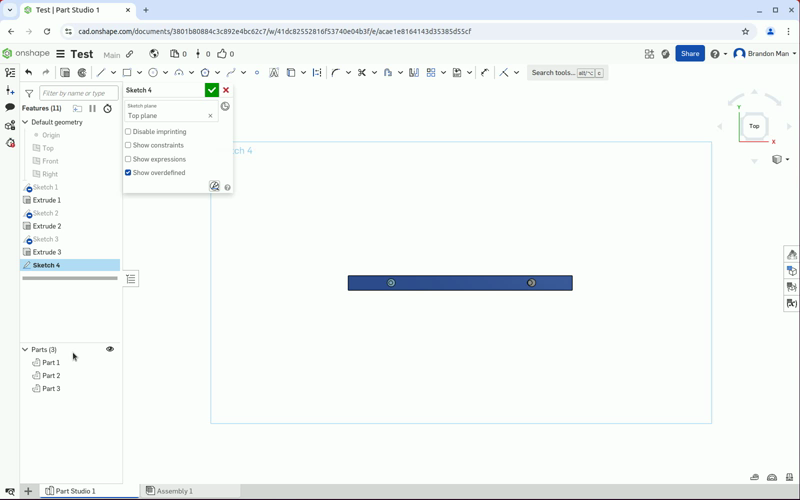
key(y)
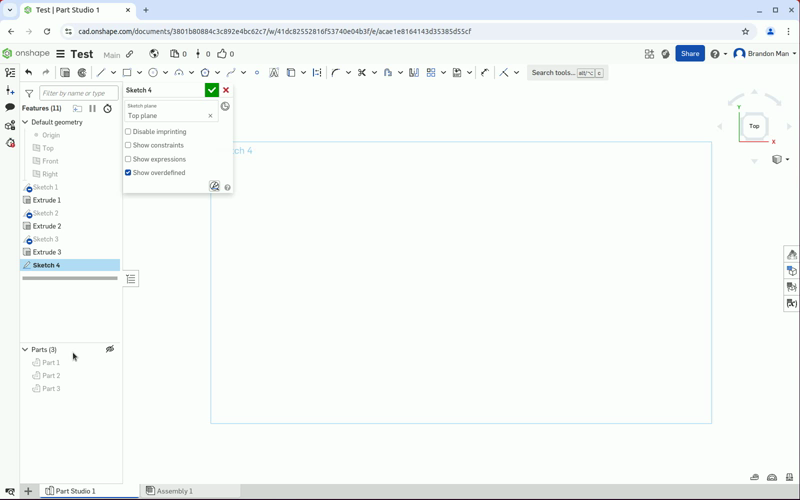
key(c)
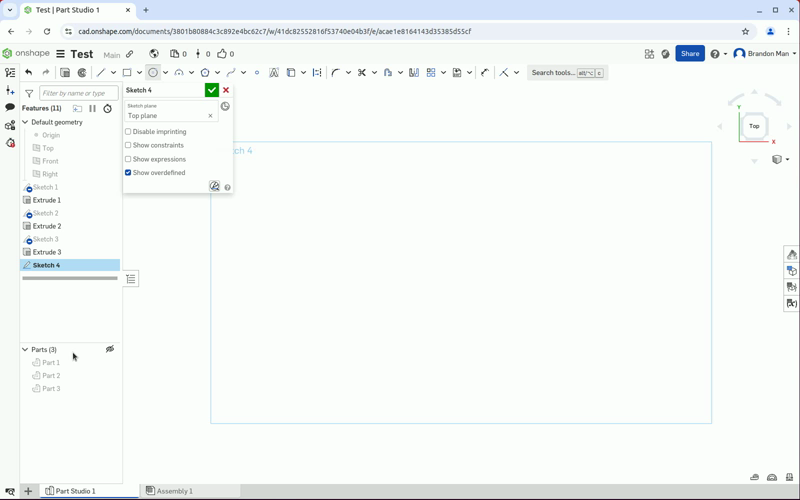
key_down(shift)
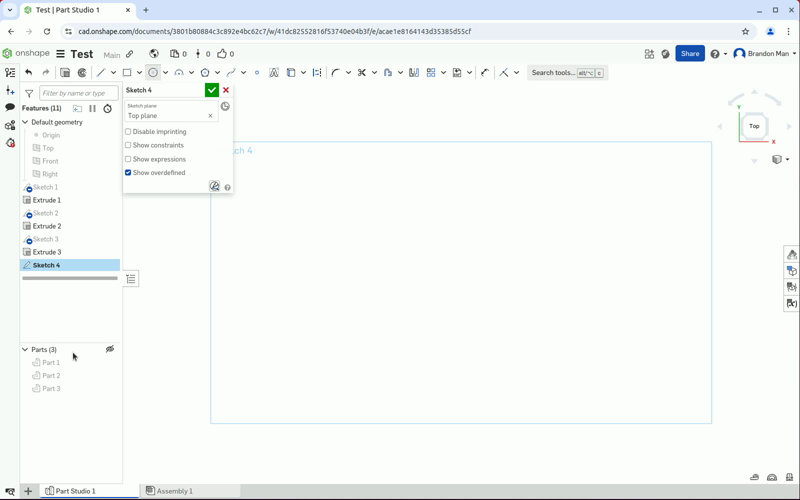
mouse_move(391, 282)
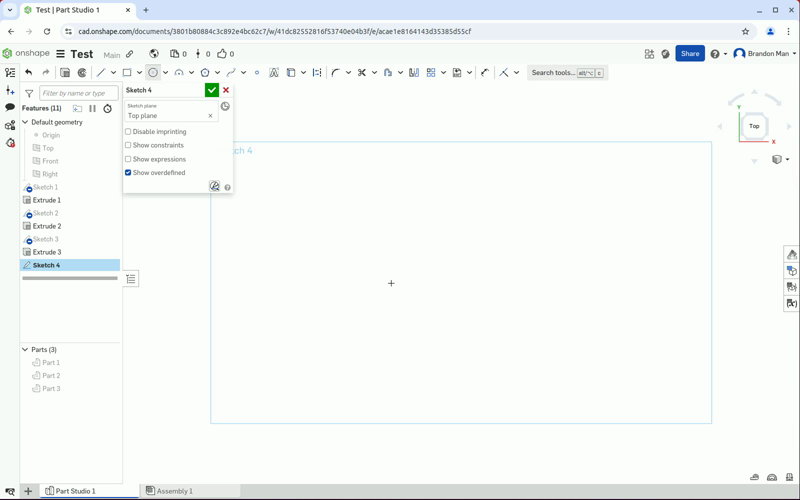
click(391, 282)
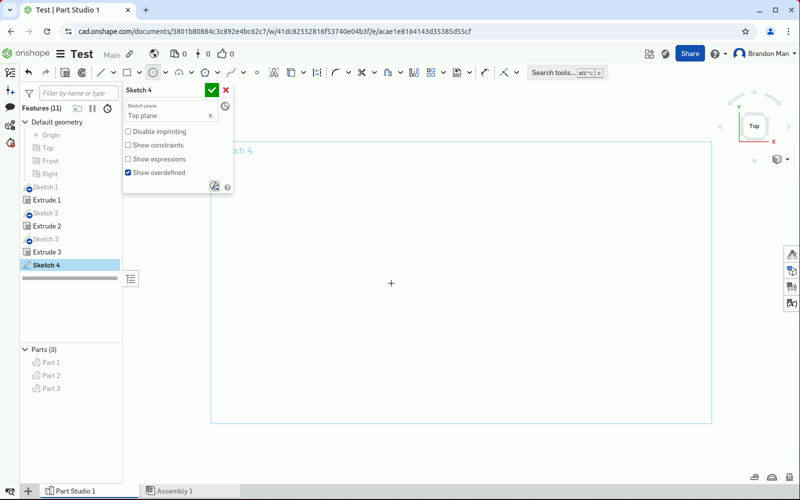
key_up(shift)
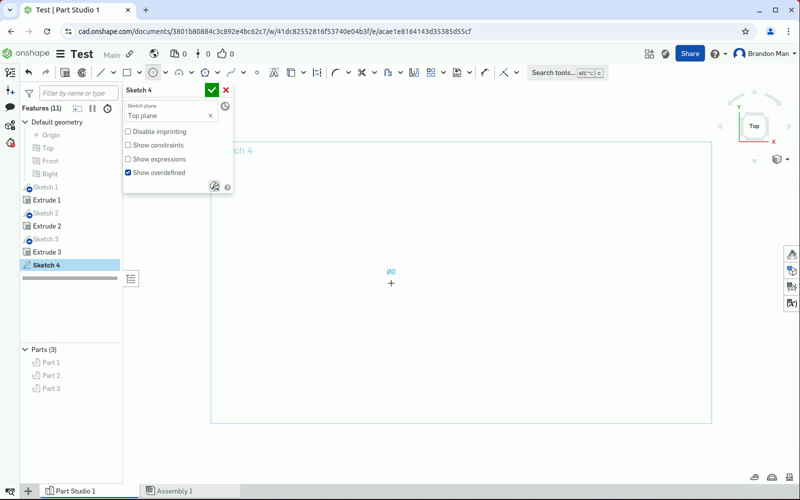
mouse_move(395, 282)
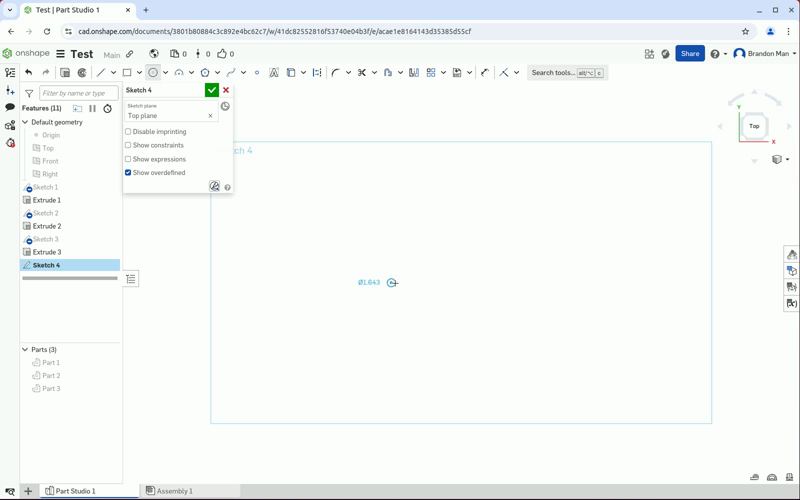
click(395, 282)
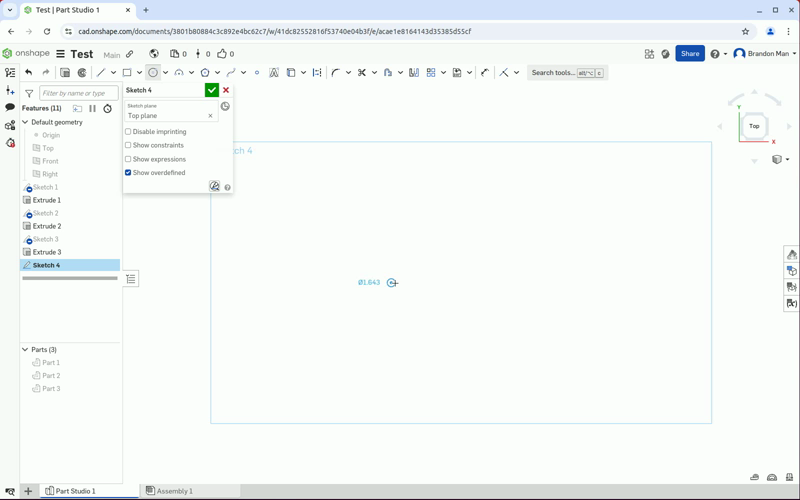
key(esc)
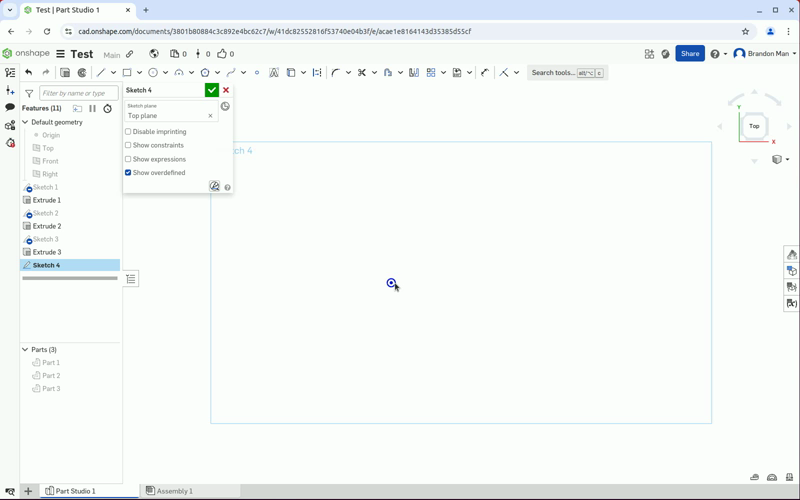
mouse_move(391, 284)
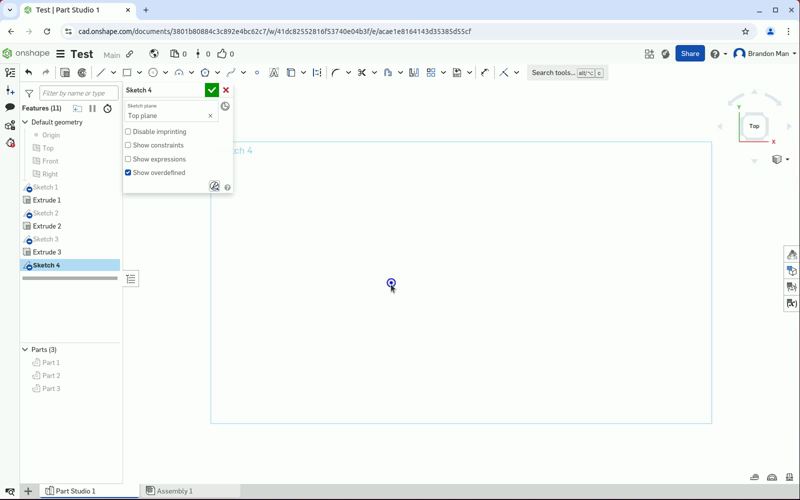
scroll(6)
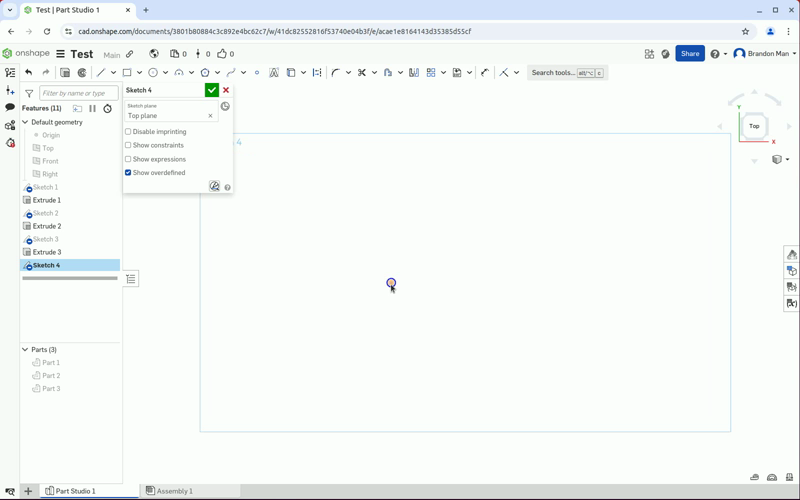
scroll(6)
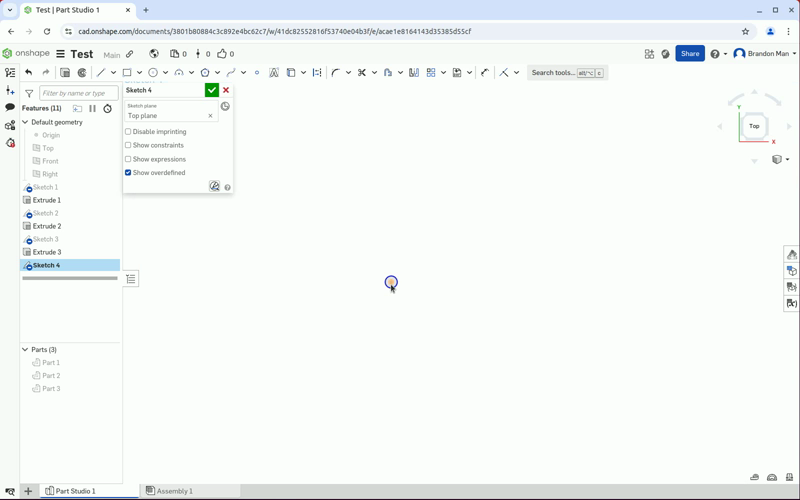
scroll(6)
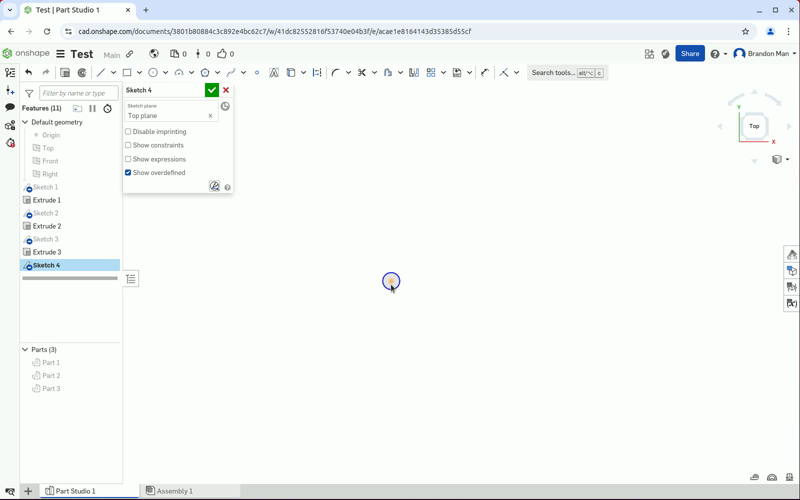
scroll(6)
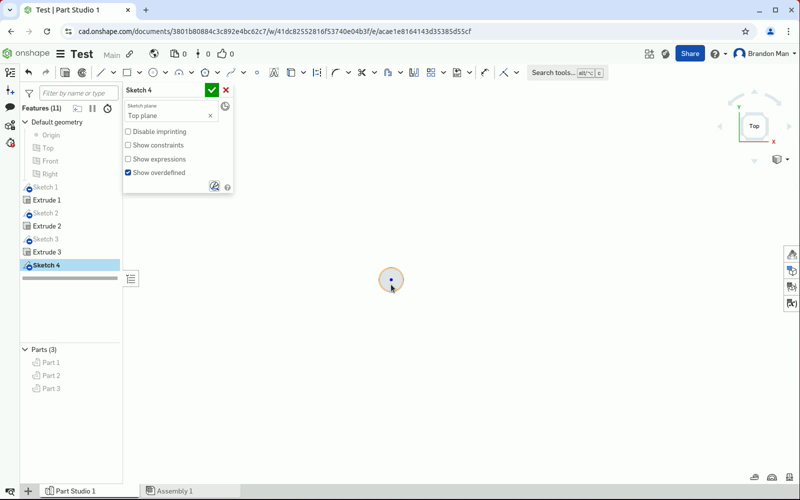
scroll(6)
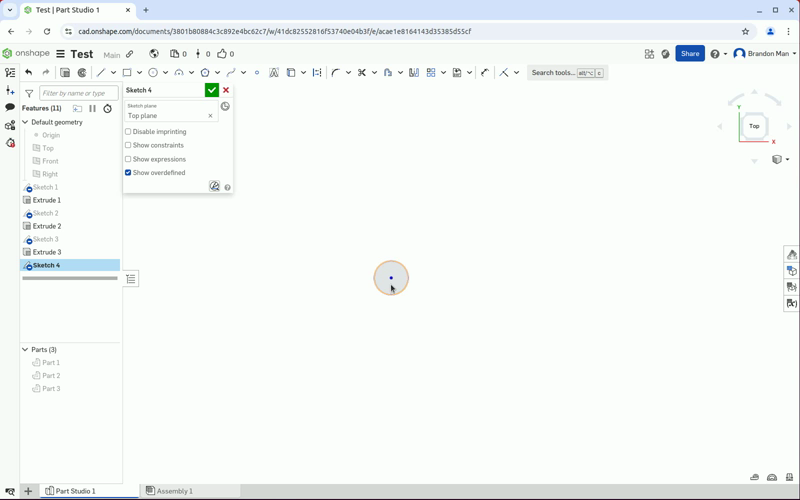
scroll(6)
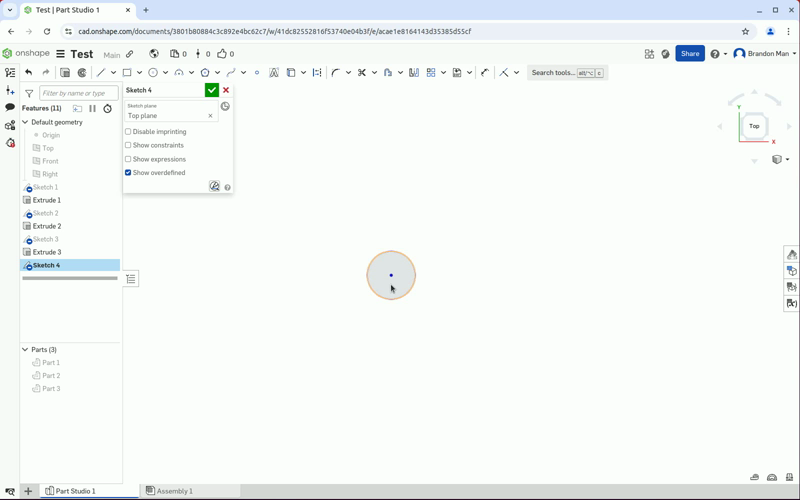
scroll(6)
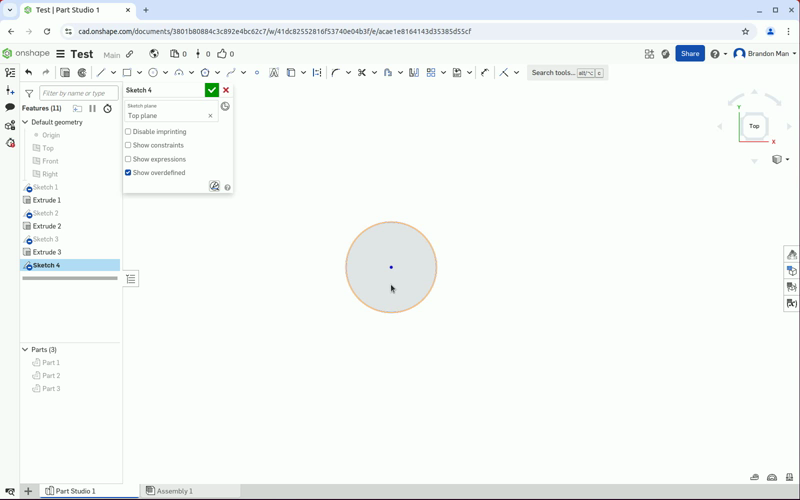
click(391, 284)
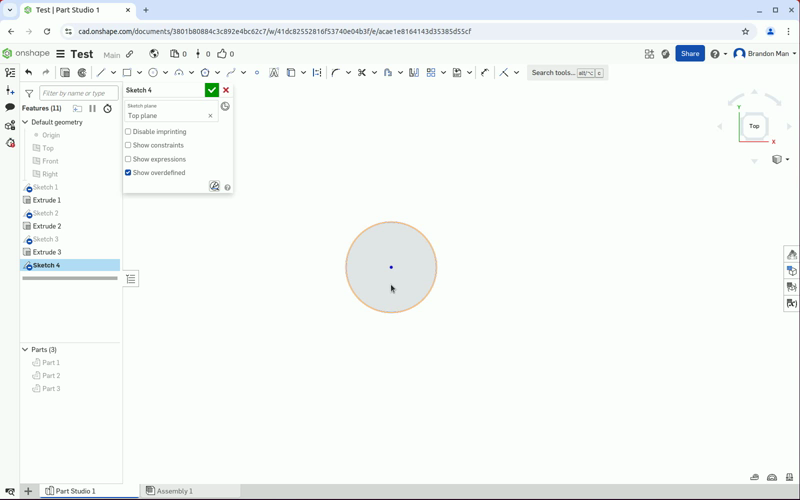
scroll(-6)
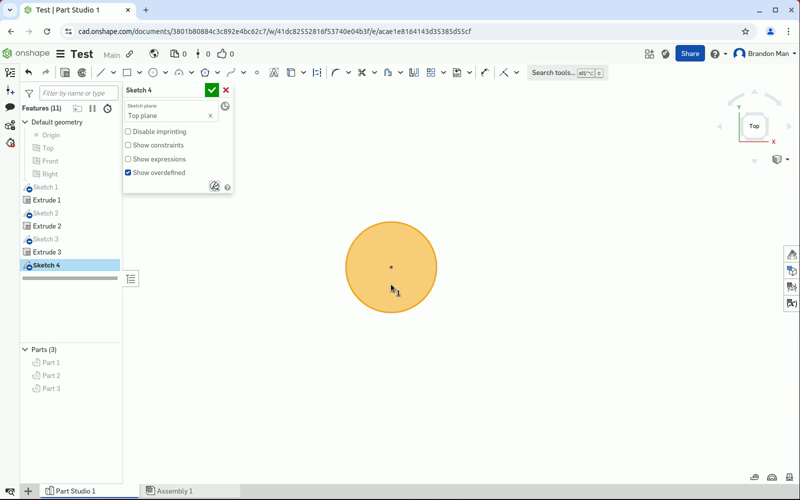
scroll(-6)
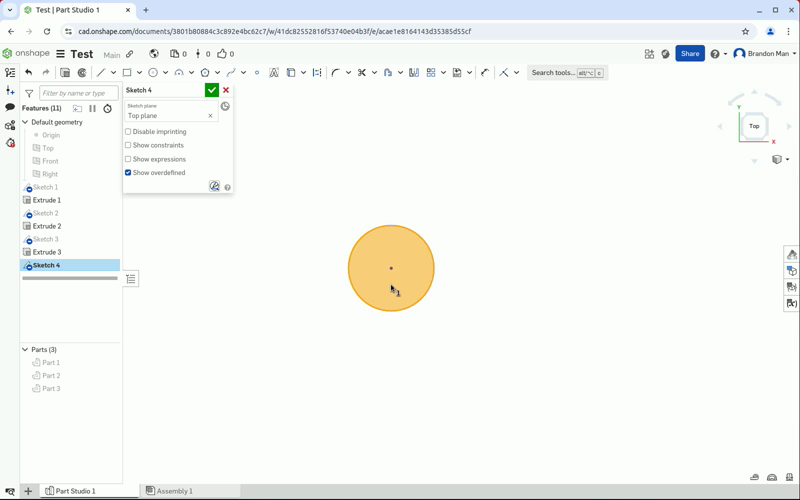
scroll(-6)
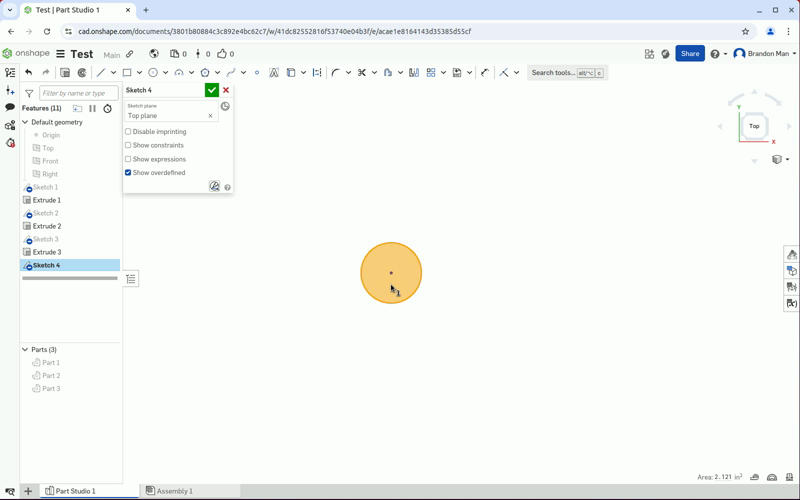
scroll(-6)
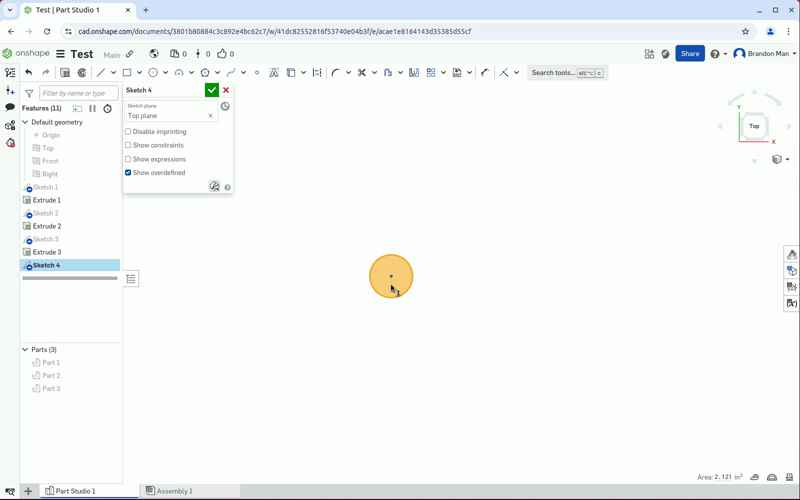
scroll(-6)
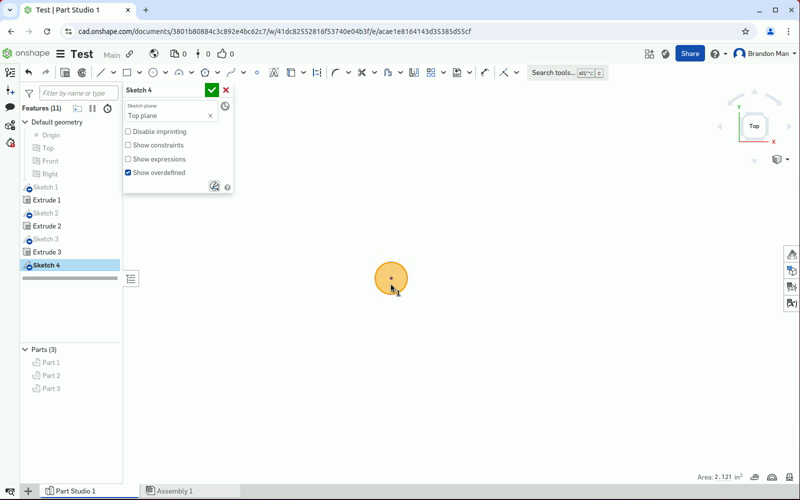
scroll(-6)
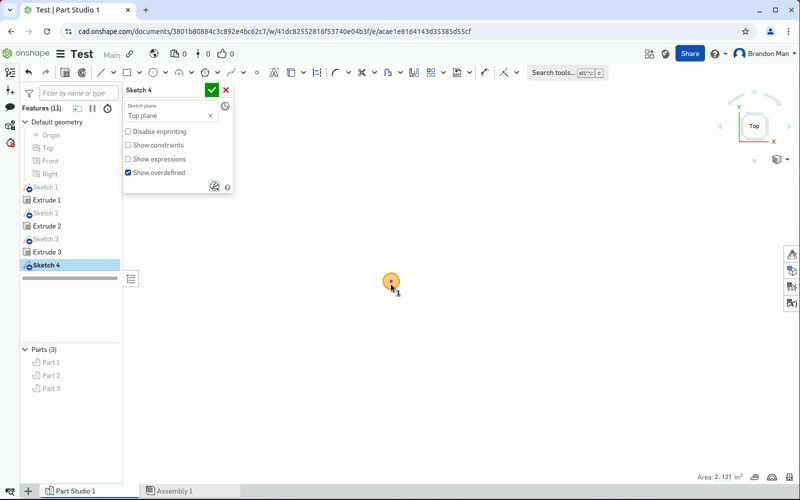
scroll(-6)
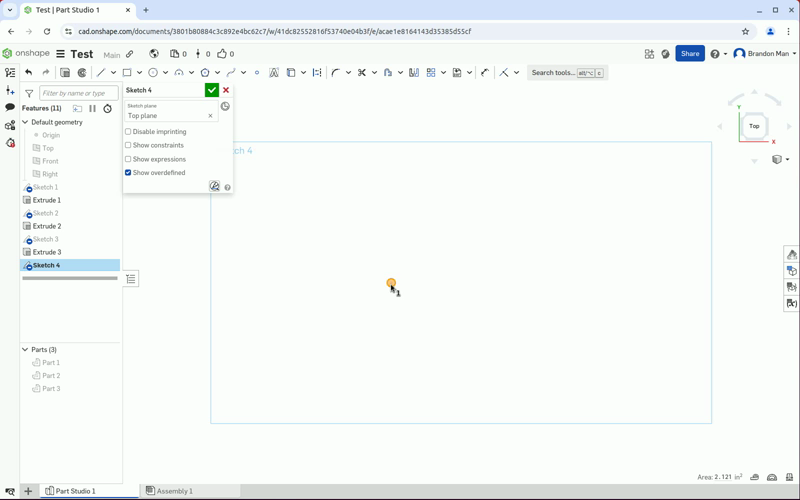
mouse_move(73, 352)
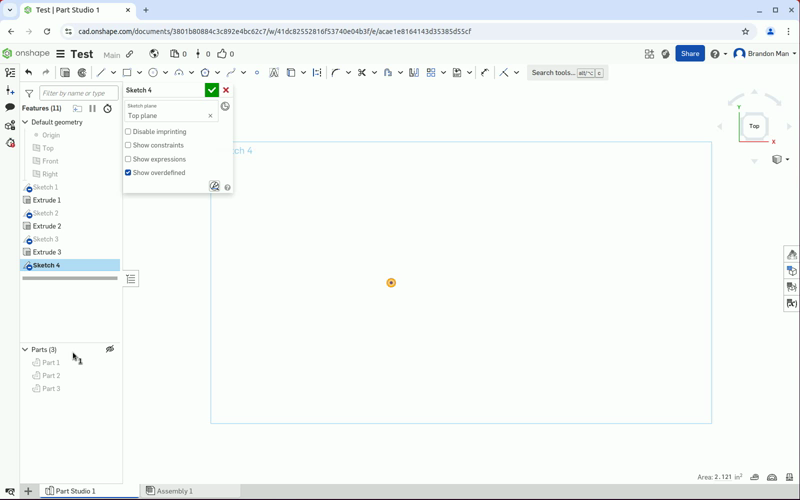
key(shift+y)
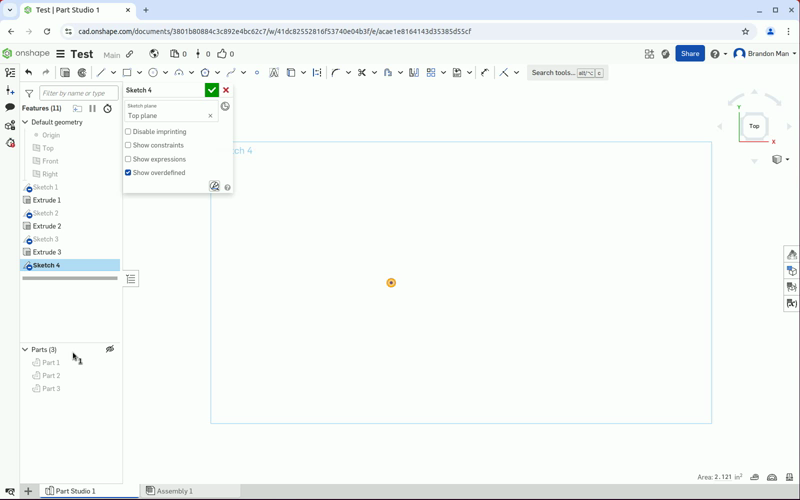
key(shift+e)
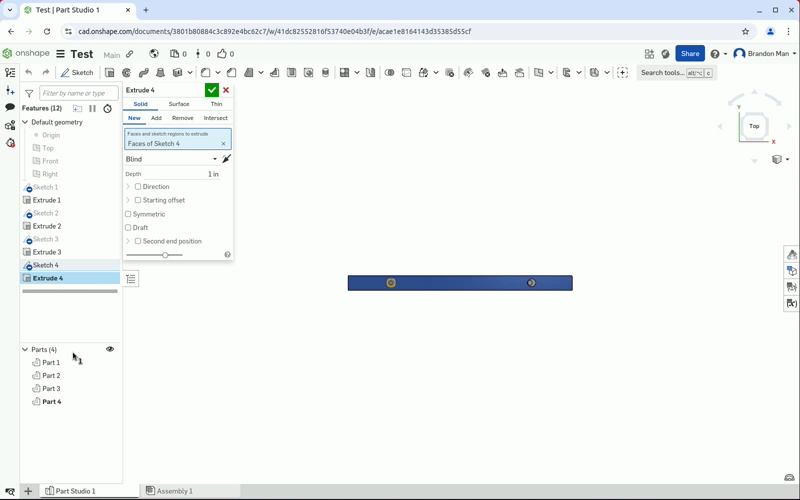
mouse_move(143, 106)
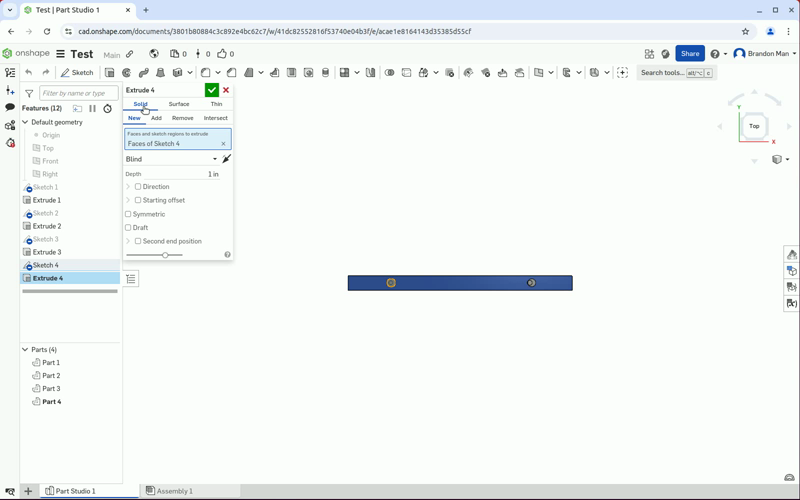
click(143, 106)
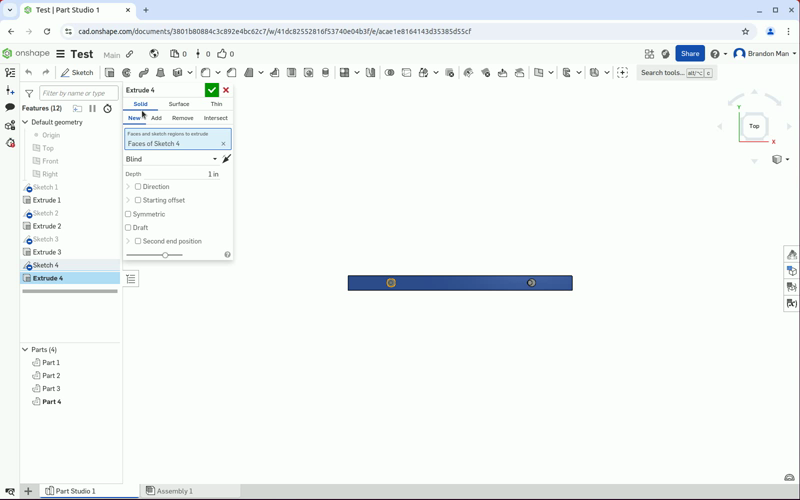
mouse_move(137, 120)
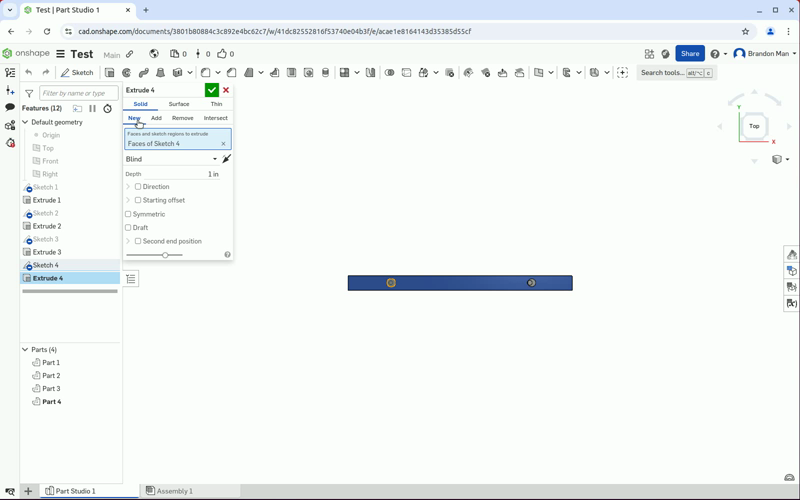
click(137, 120)
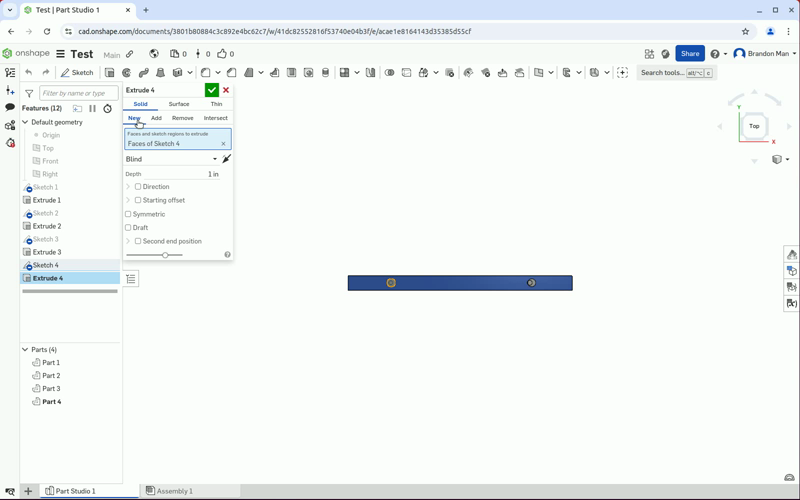
key(tab, 4)
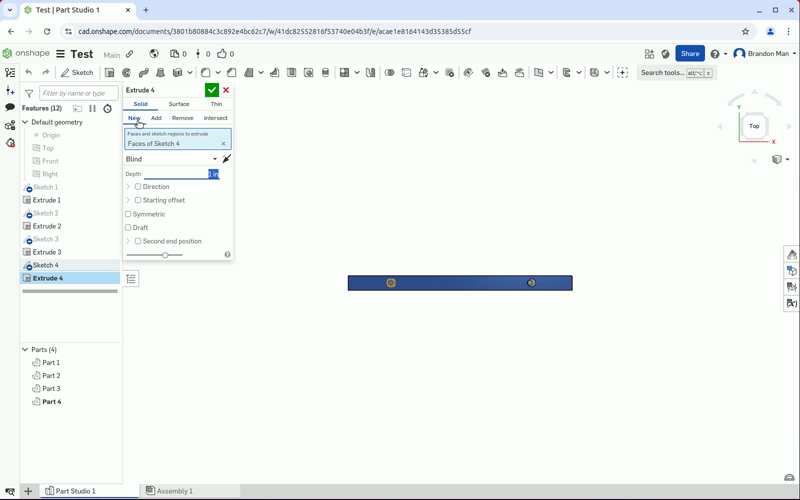
text(-14.443)
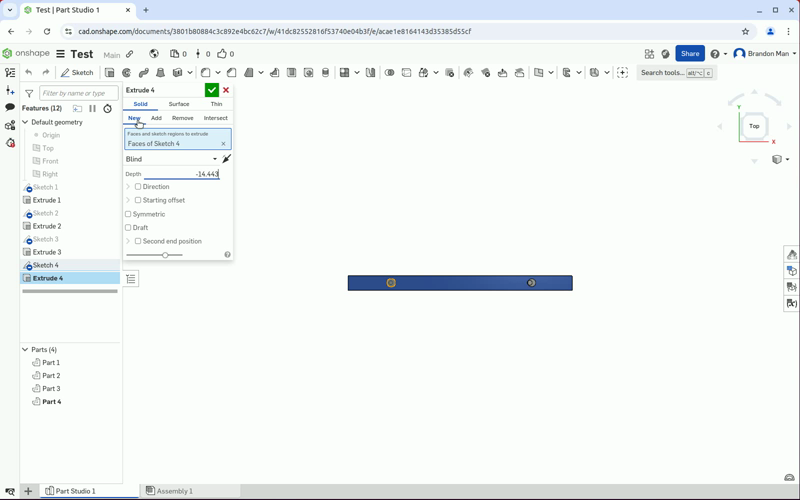
key(enter)
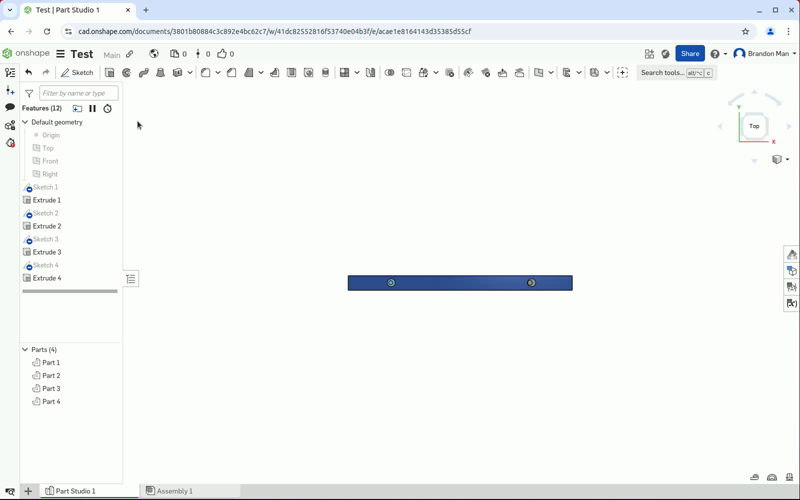
key(shift+h)
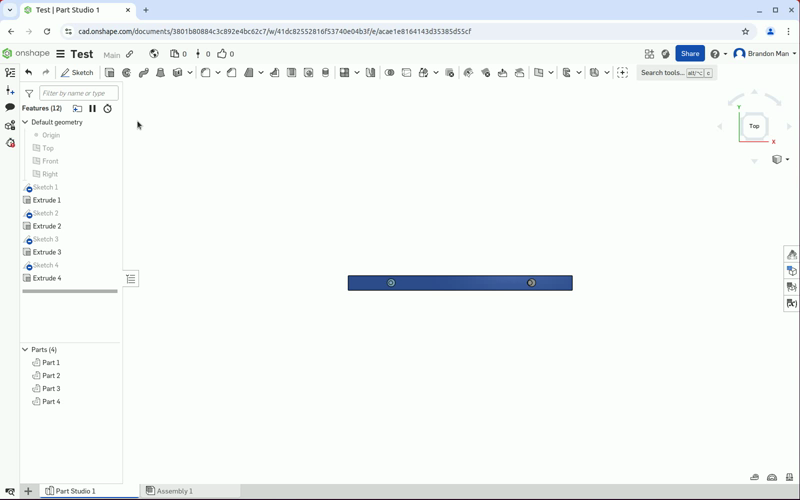
key(shift+h)
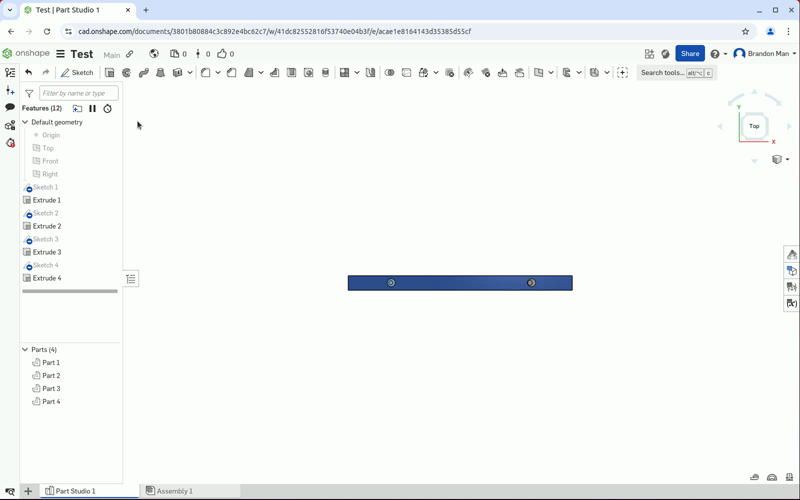
mouse_move(73, 189)
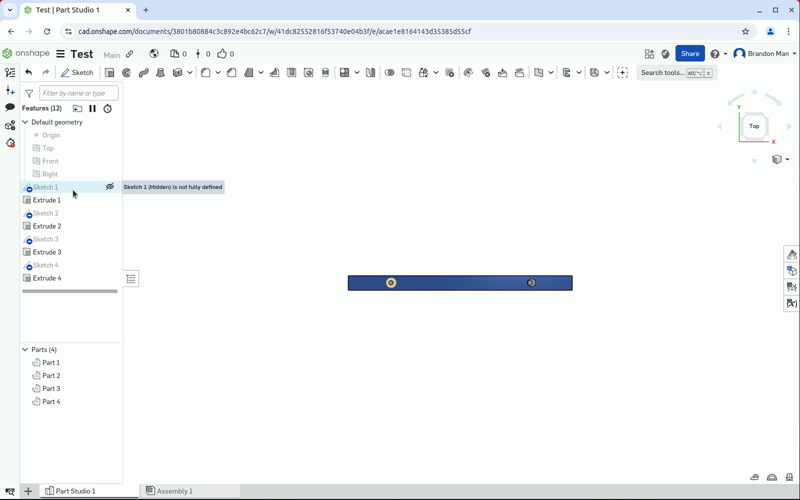
click(73, 189)
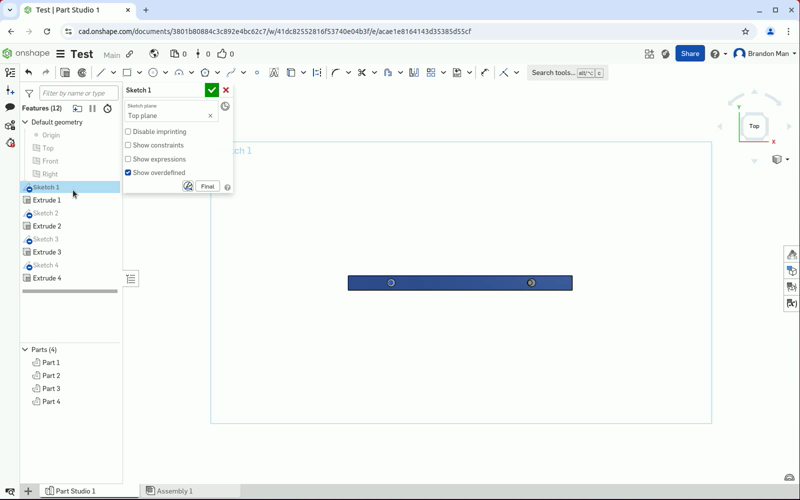
mouse_move(229, 92)
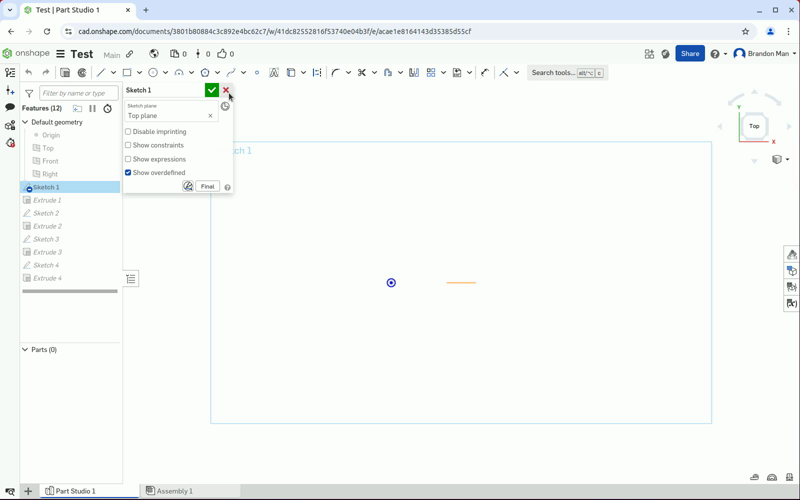
click(229, 92)
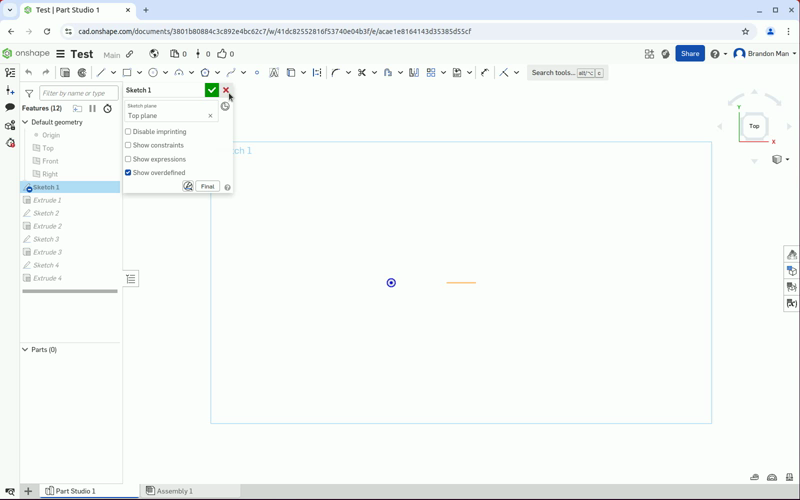
key(shift+s)
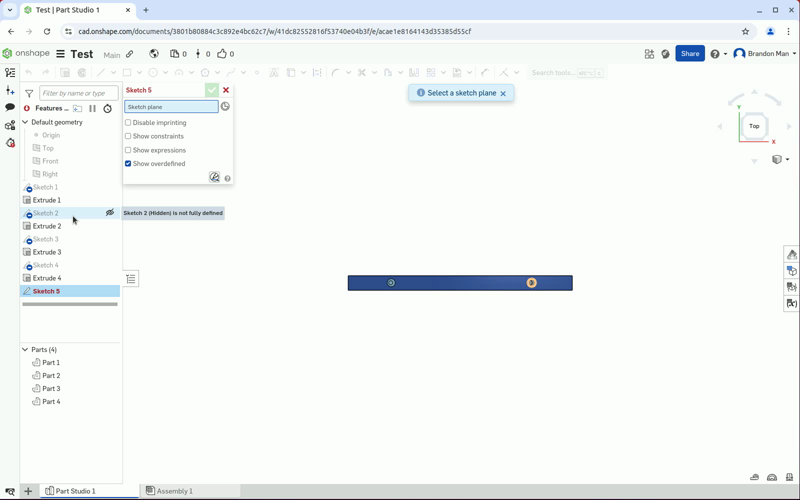
scroll(3)
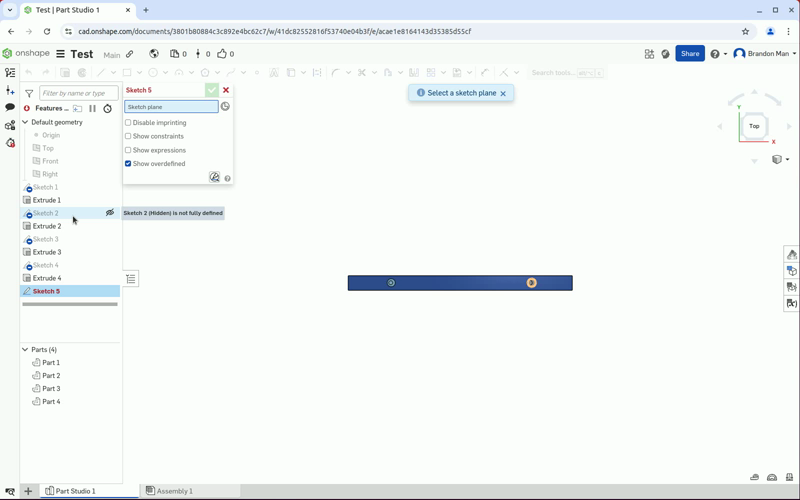
mouse_move(73, 150)
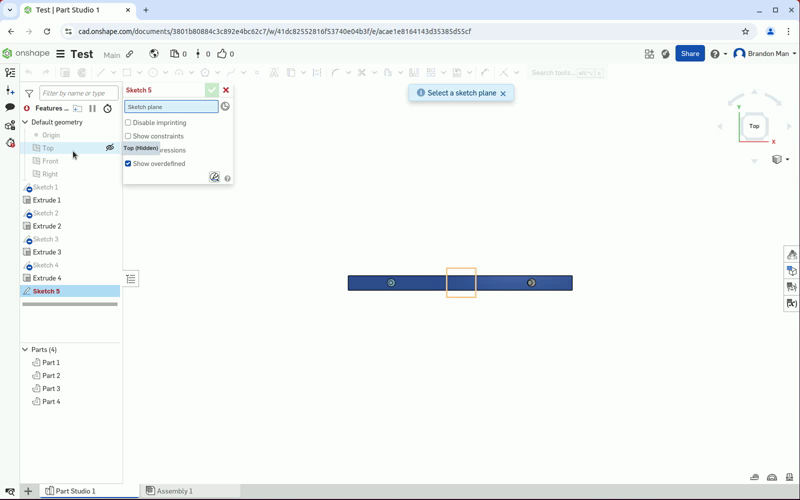
click(73, 150)
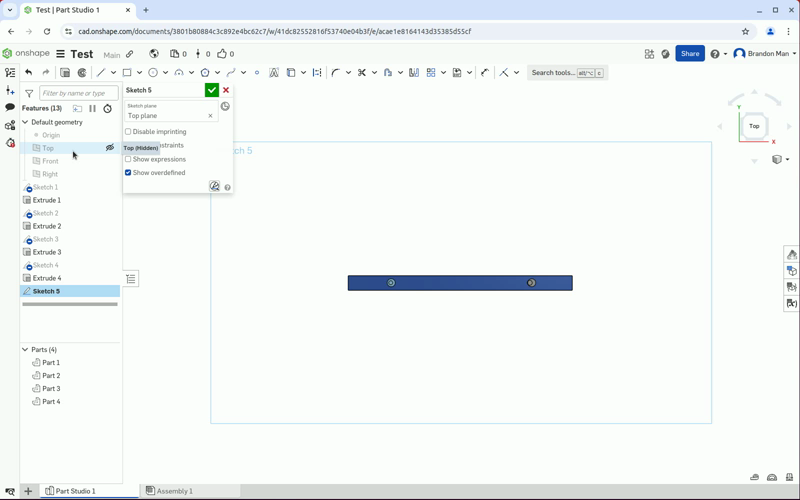
mouse_move(73, 352)
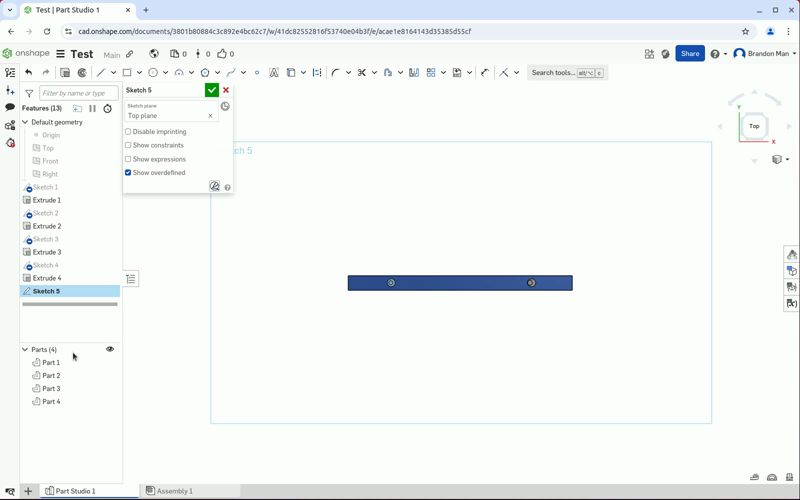
key(y)
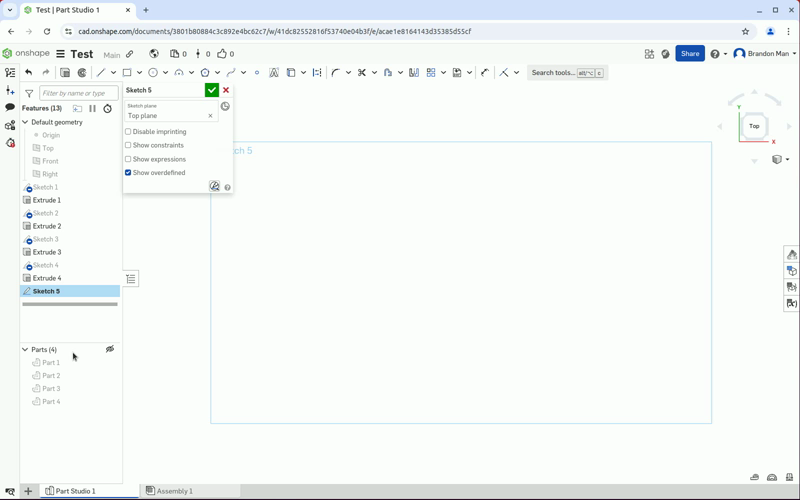
key(c)
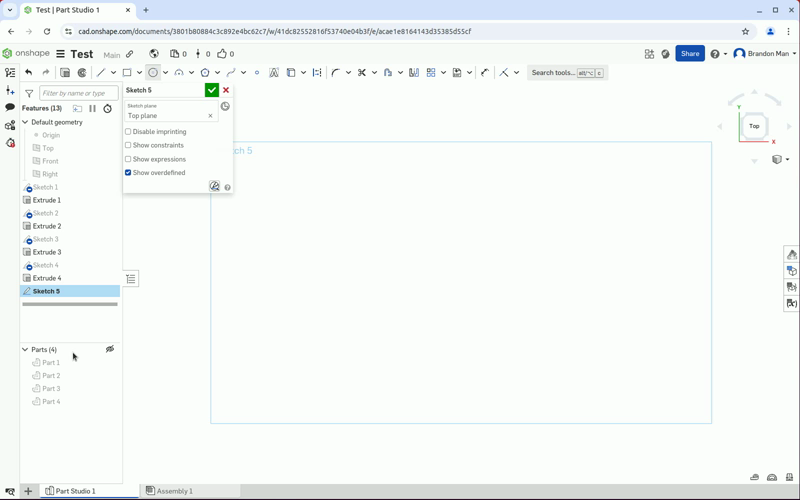
key_down(shift)
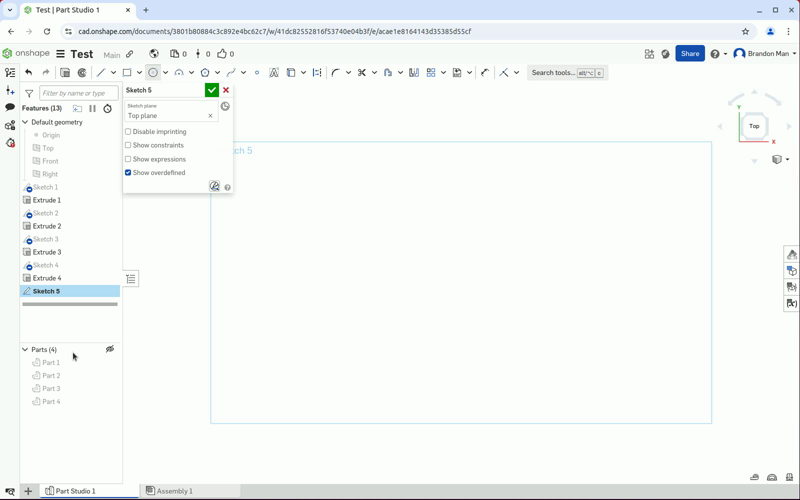
mouse_move(531, 282)
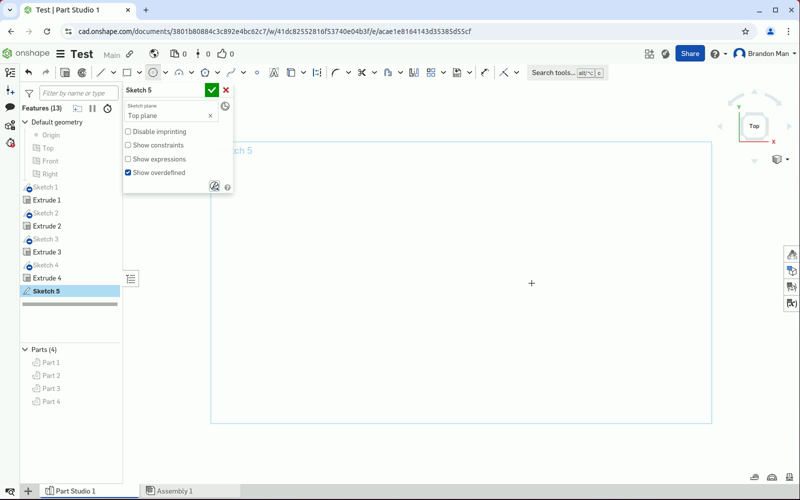
click(531, 282)
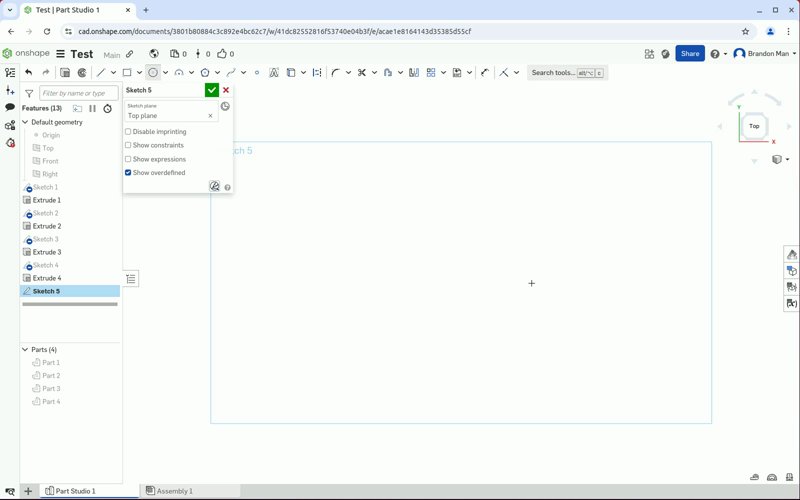
key_up(shift)
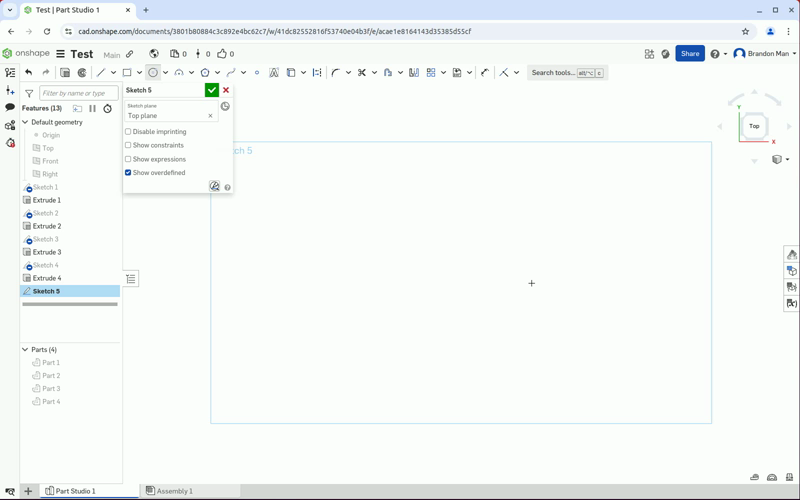
mouse_move(535, 282)
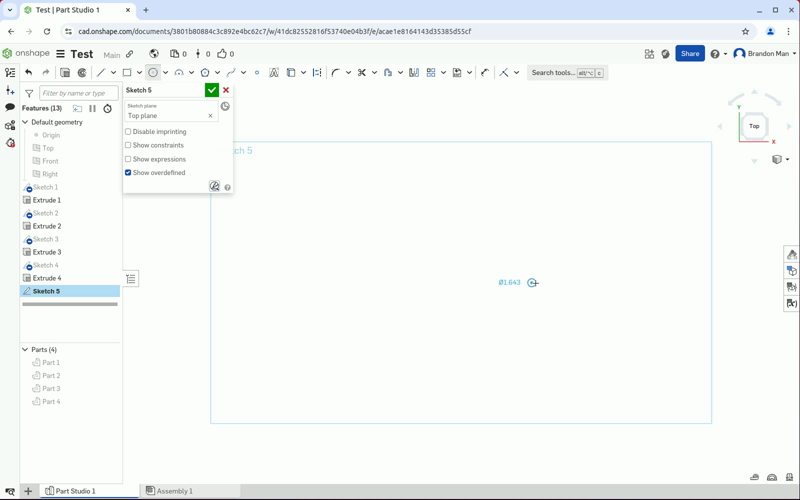
click(535, 282)
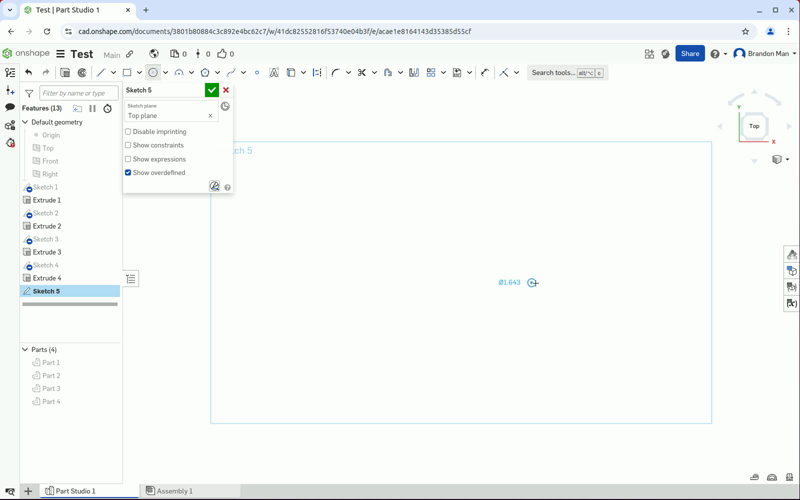
key(esc)
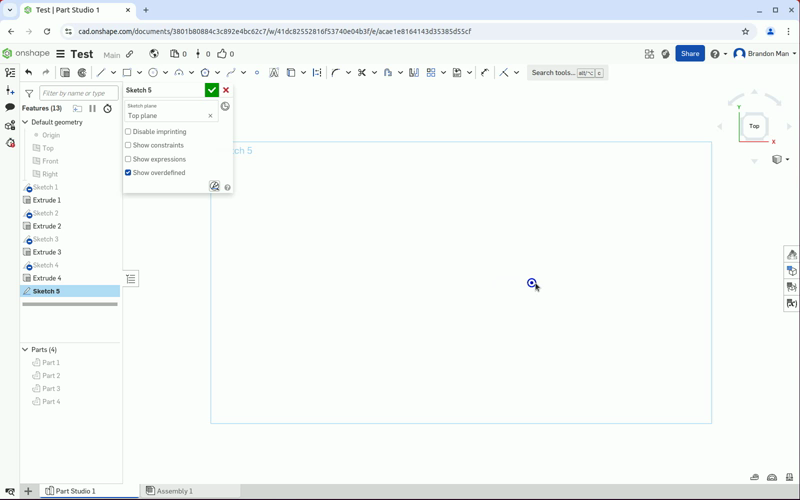
mouse_move(534, 285)
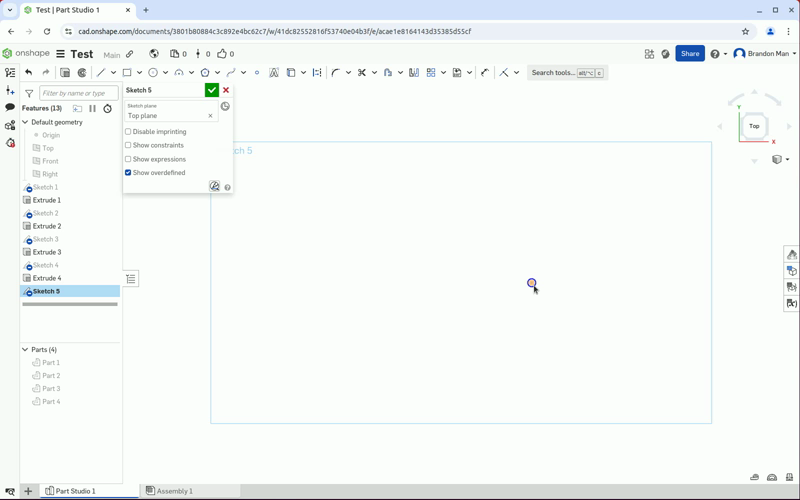
scroll(6)
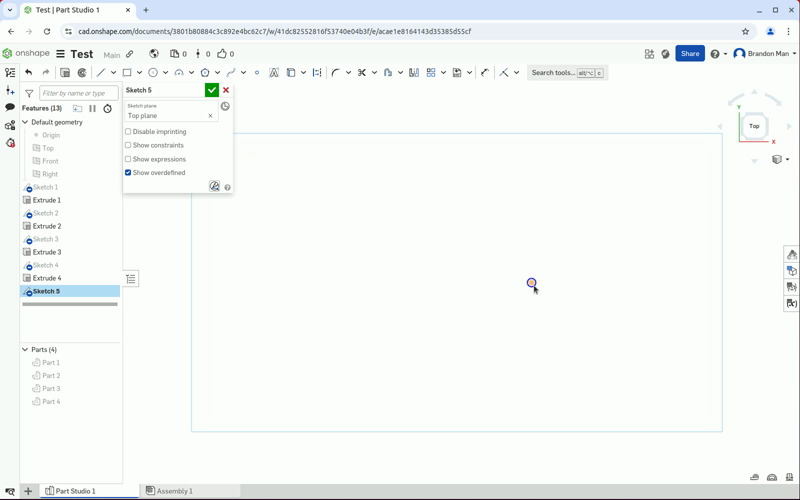
scroll(6)
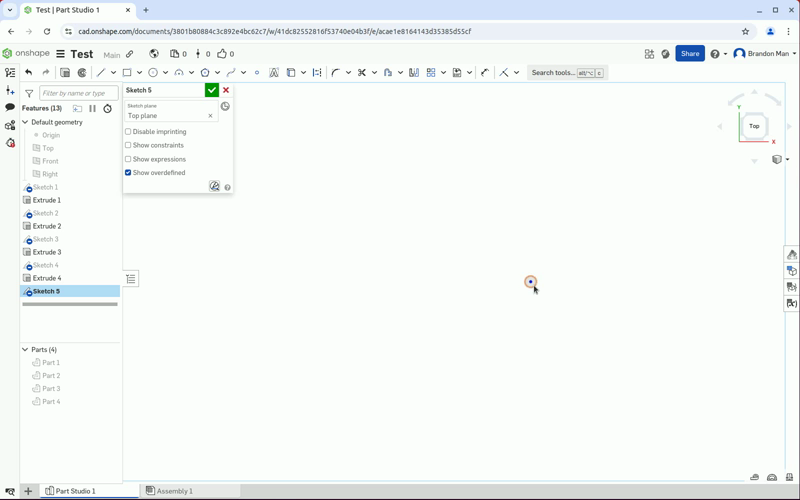
scroll(6)
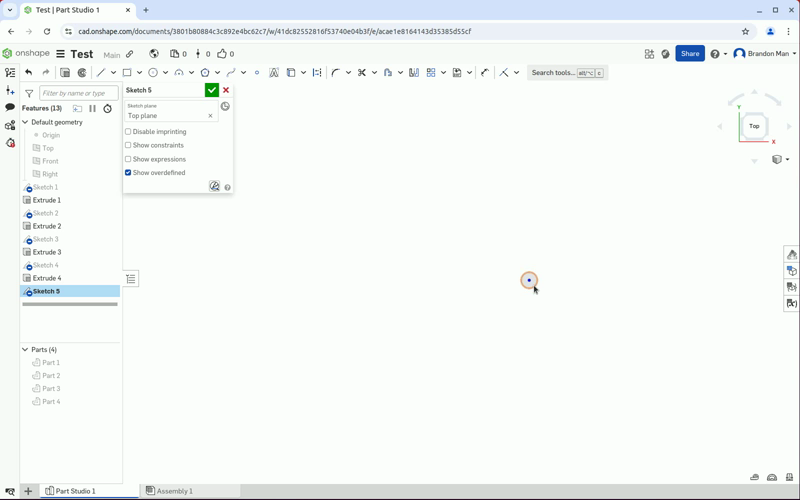
scroll(6)
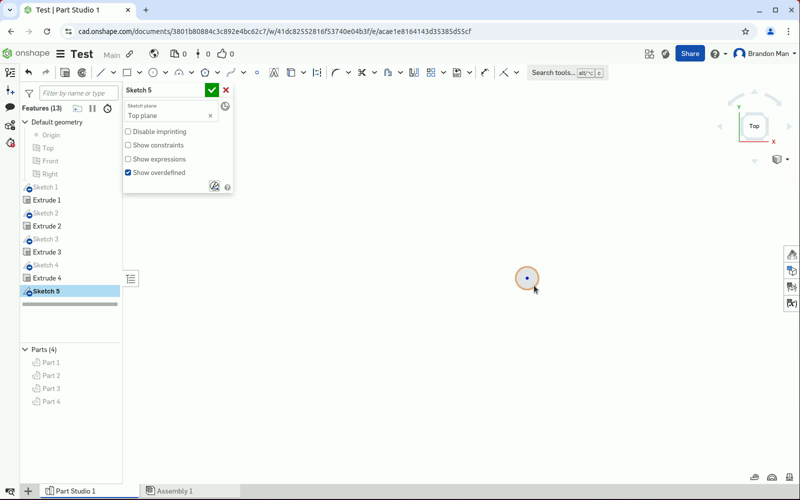
scroll(6)
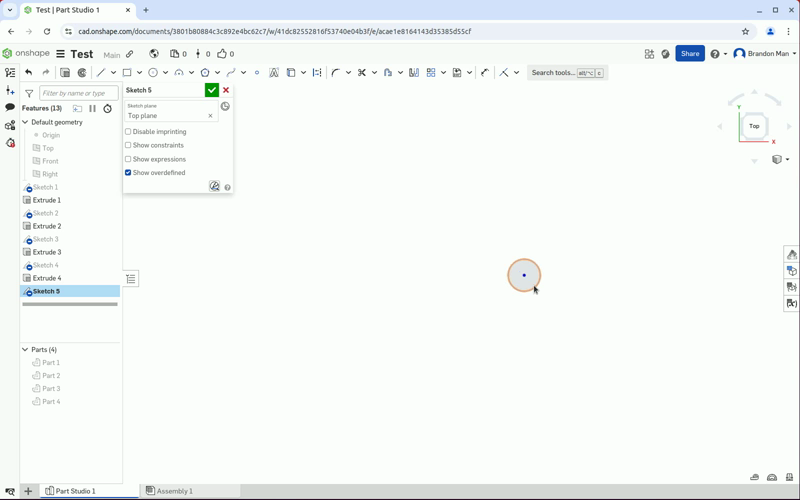
scroll(6)
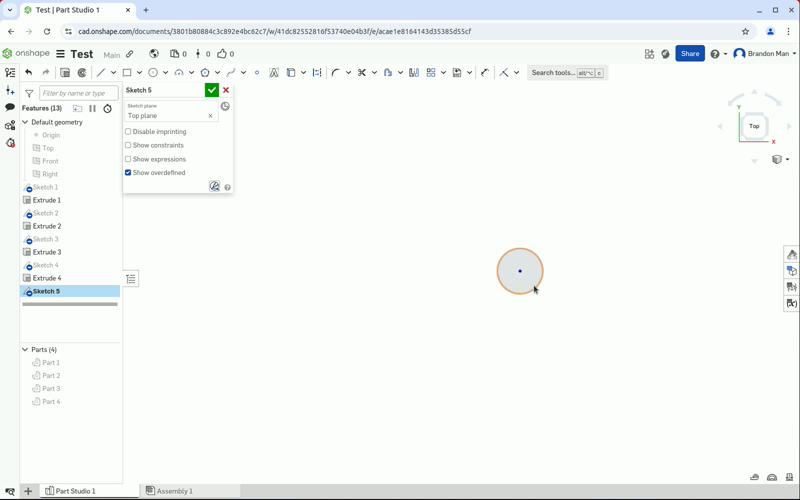
scroll(6)
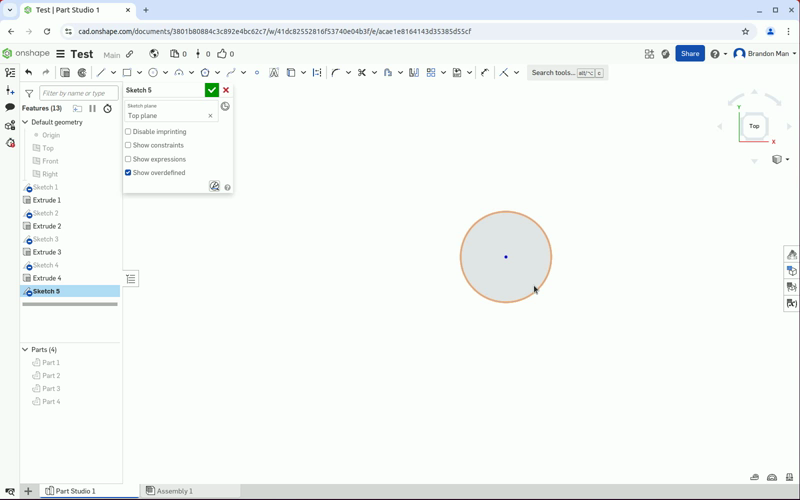
click(534, 285)
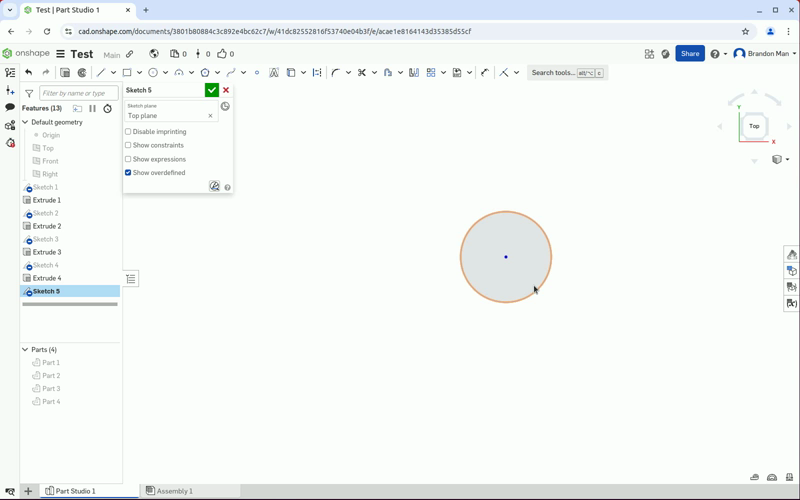
scroll(-6)
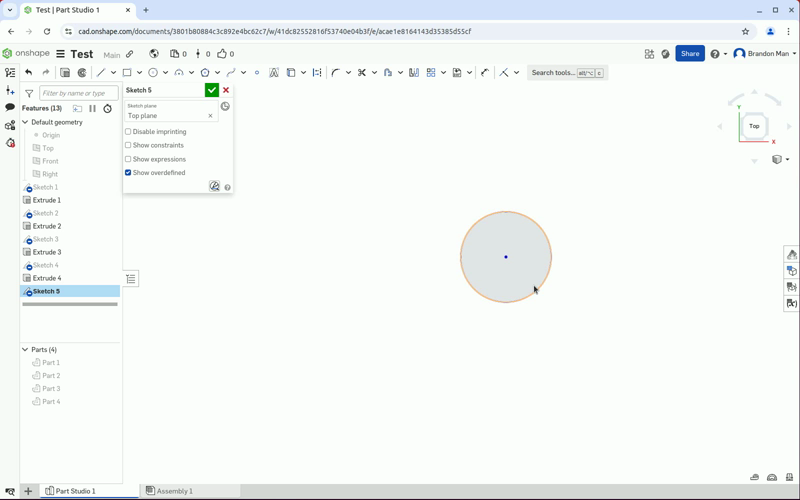
scroll(-6)
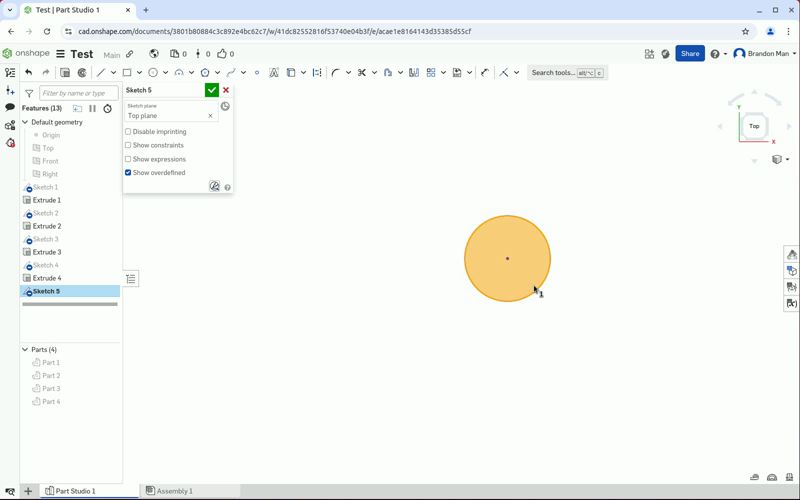
scroll(-6)
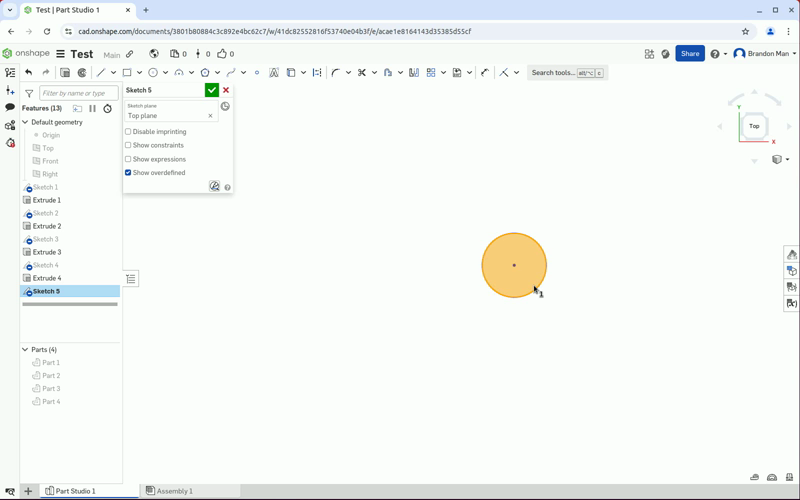
scroll(-6)
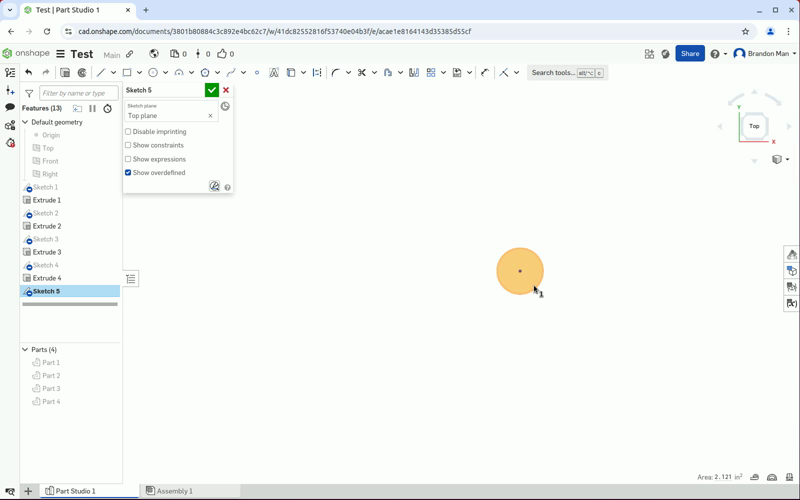
scroll(-6)
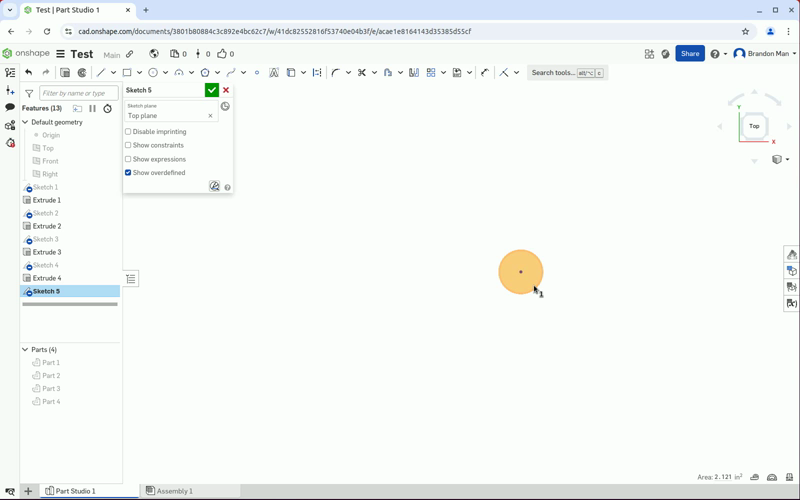
scroll(-6)
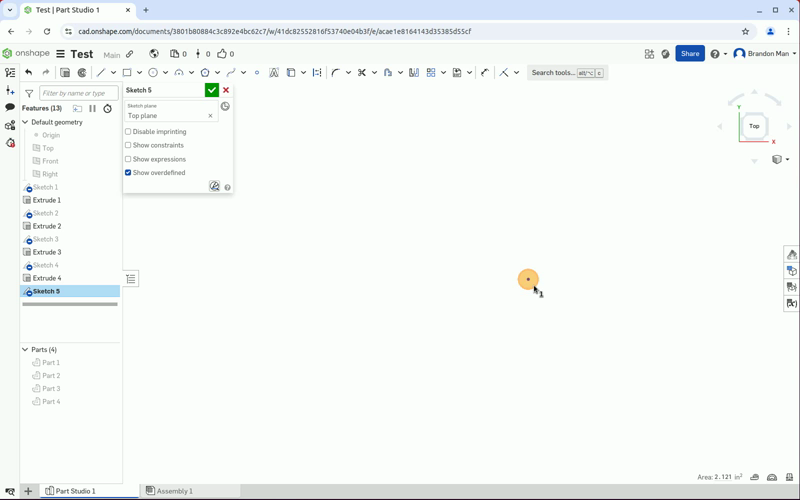
scroll(-6)
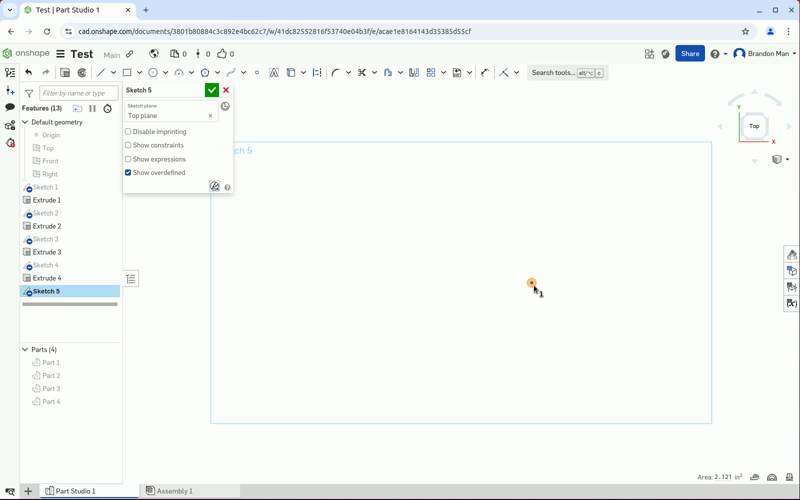
mouse_move(73, 352)
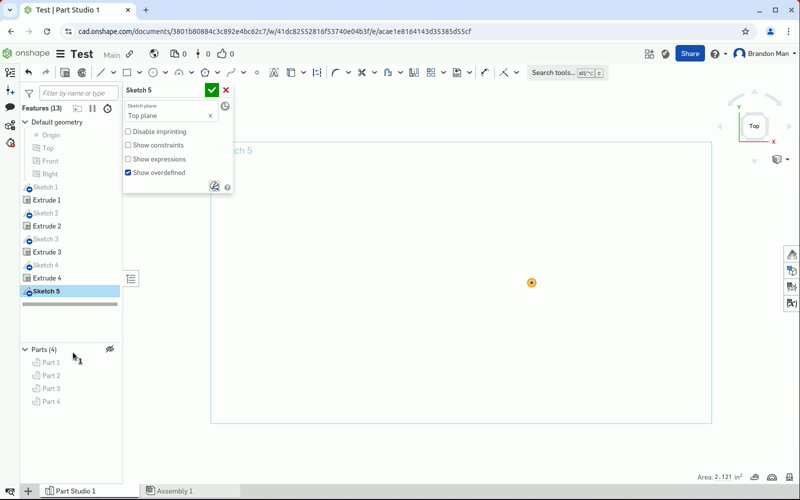
key(shift+y)
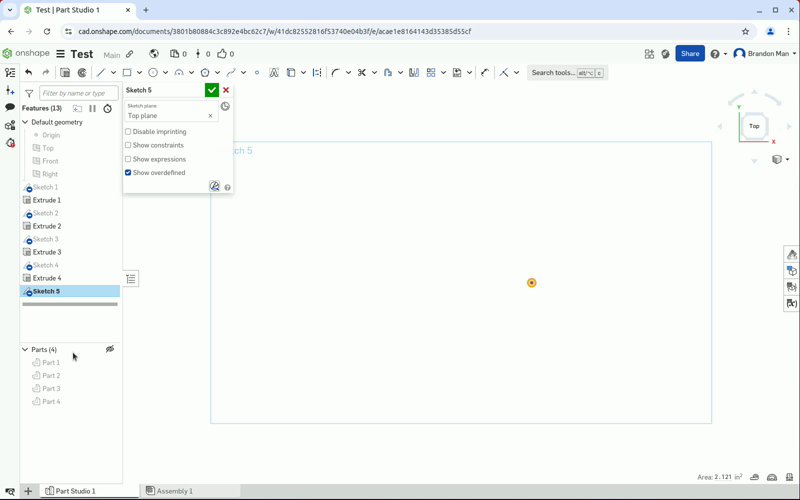
key(shift+e)
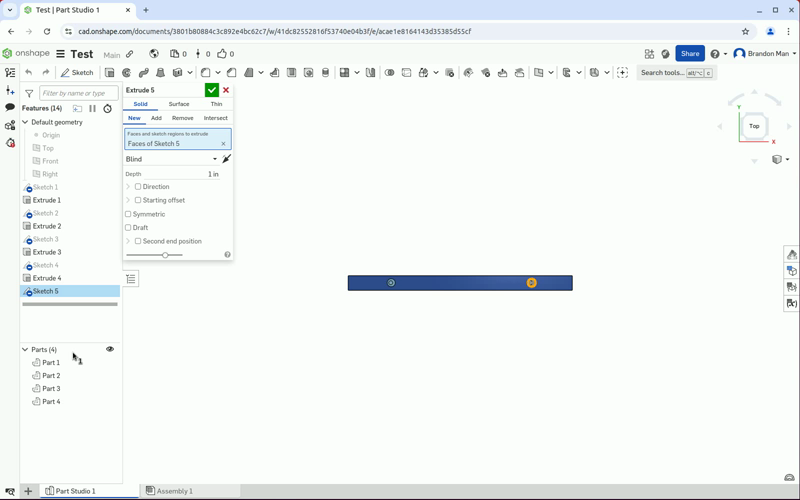
mouse_move(143, 106)
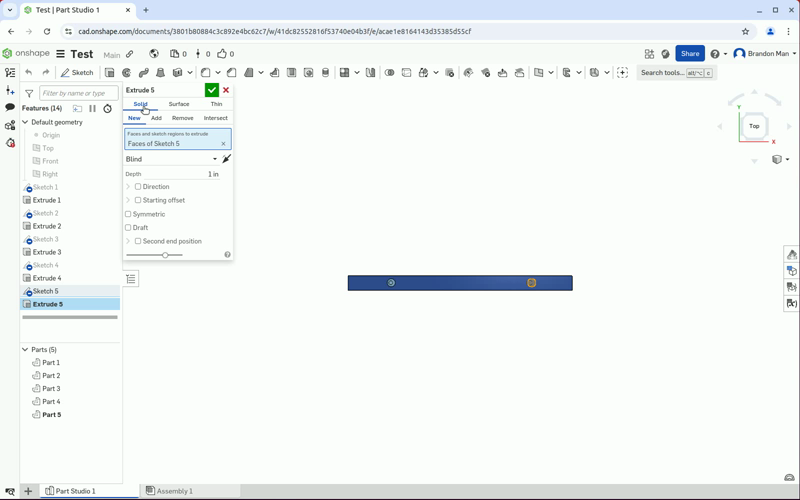
click(143, 106)
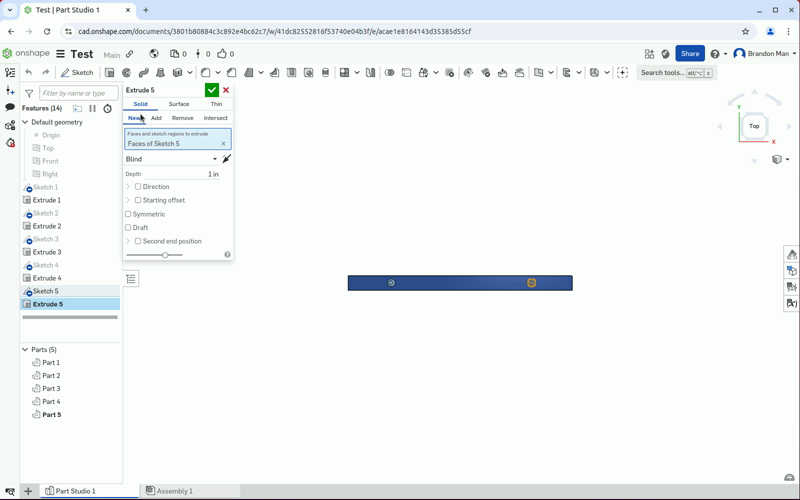
mouse_move(137, 120)
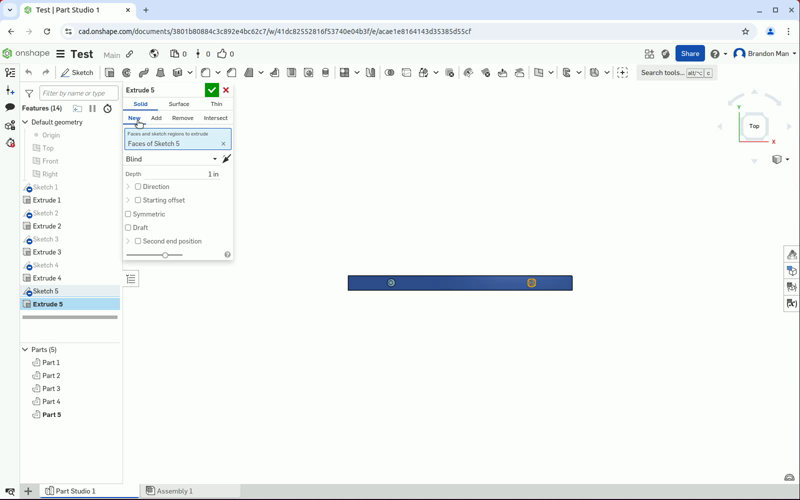
click(137, 120)
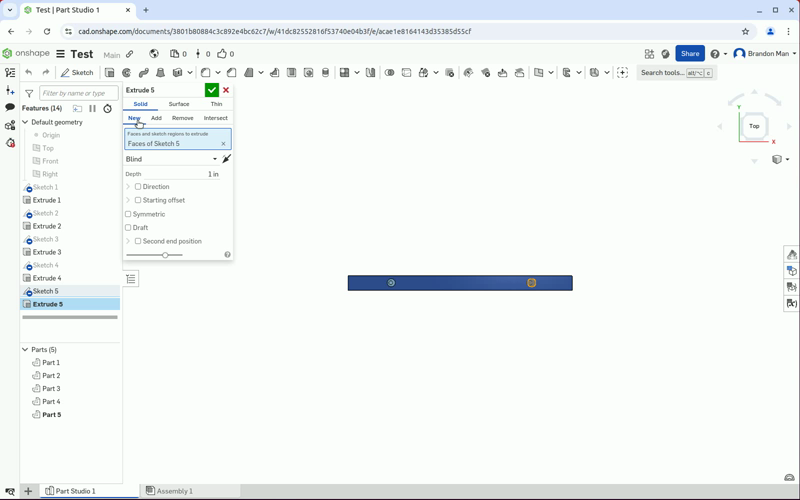
key(tab, 4)
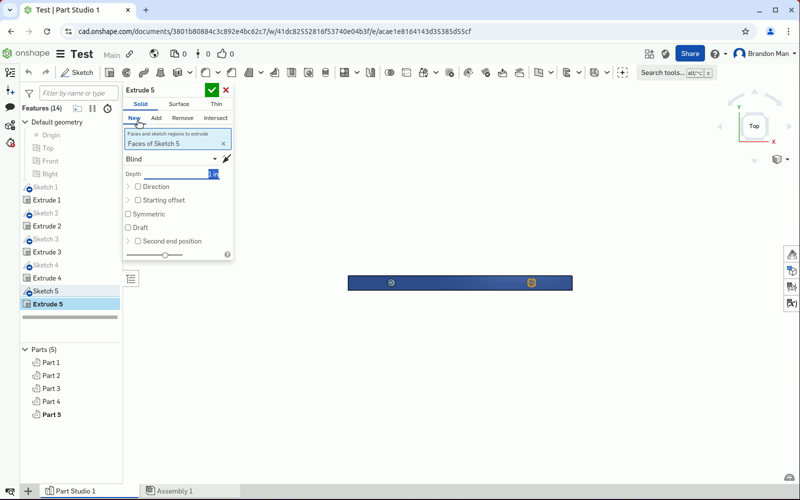
text(-14.443)
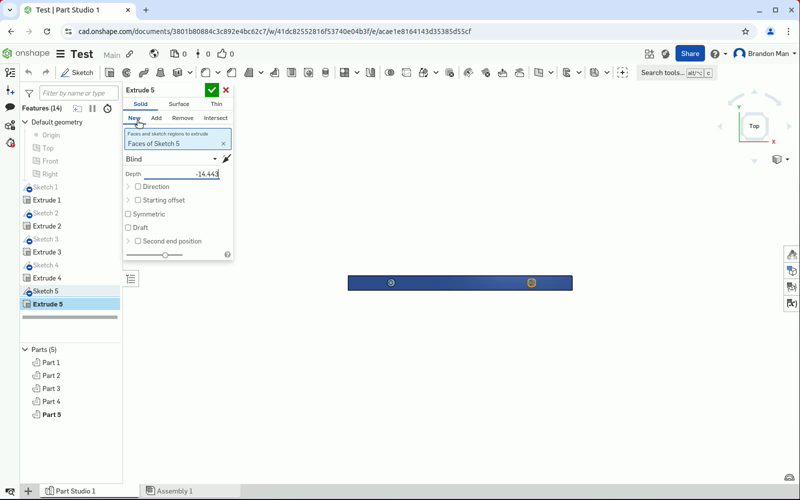
key(enter)
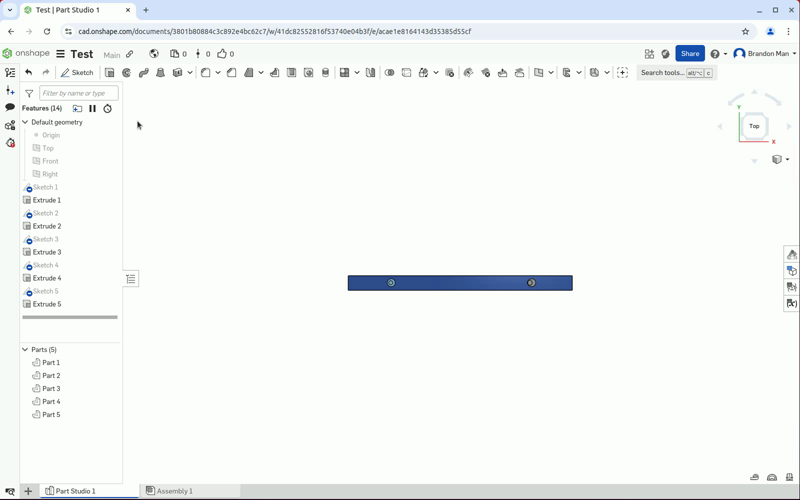
key(shift+h)
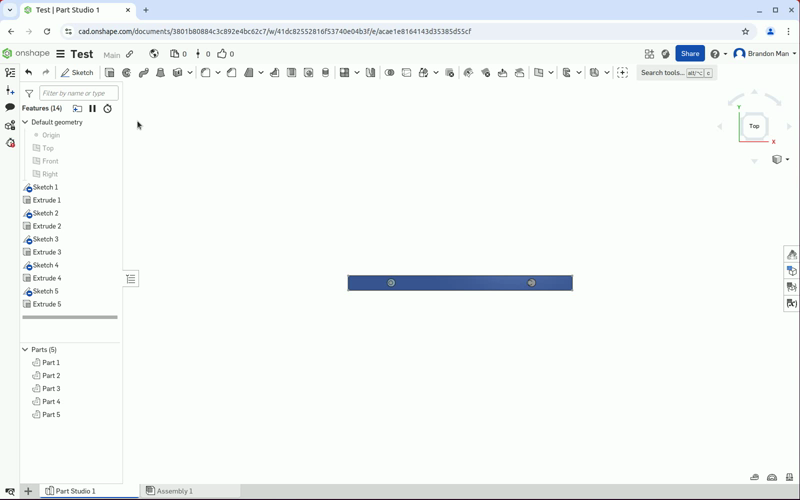
key(shift+h)
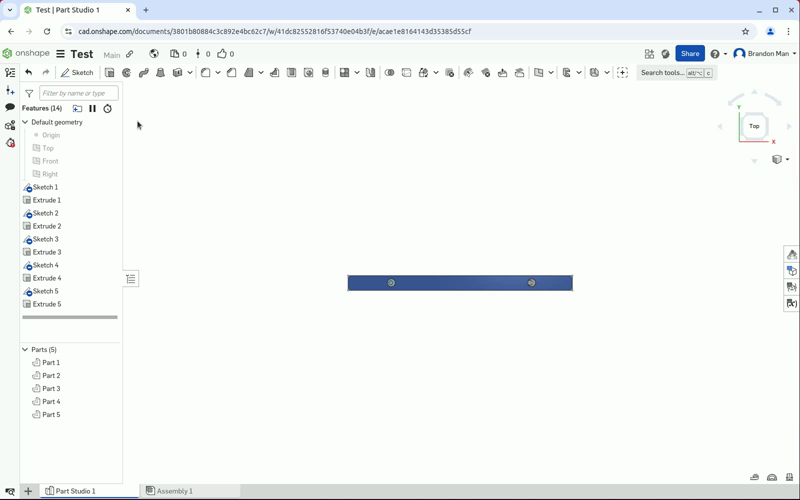
key(shift+7)
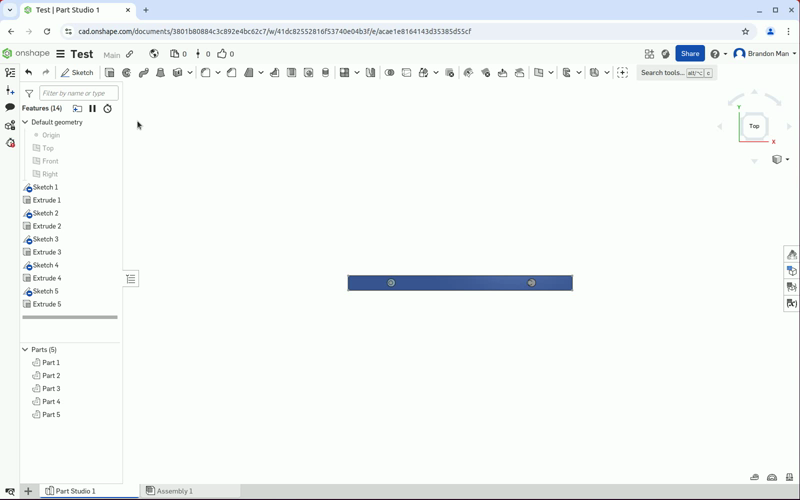
key(up, 3)
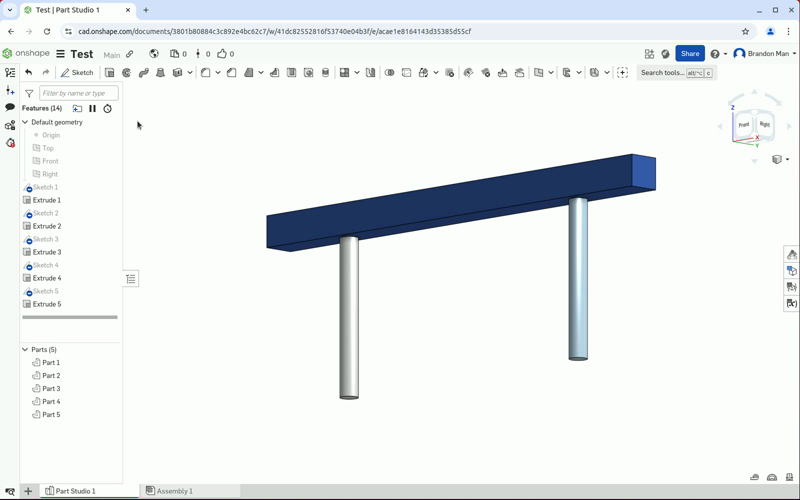
key(left, 3)
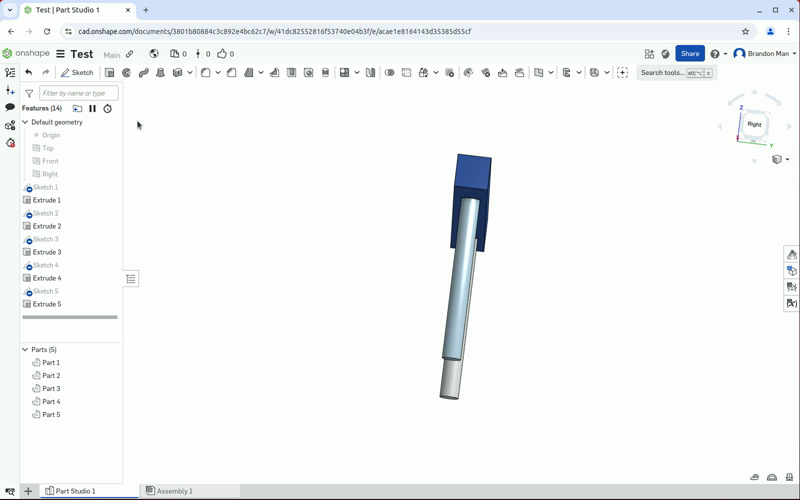
key(right, 3)
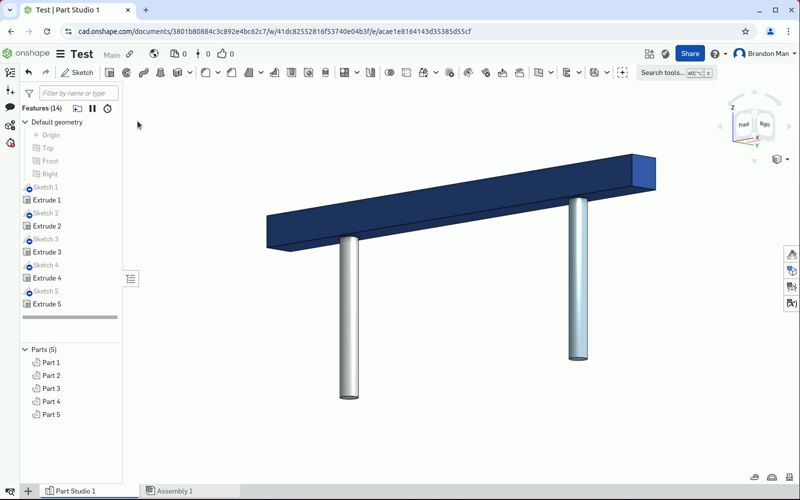
key(down, 3)
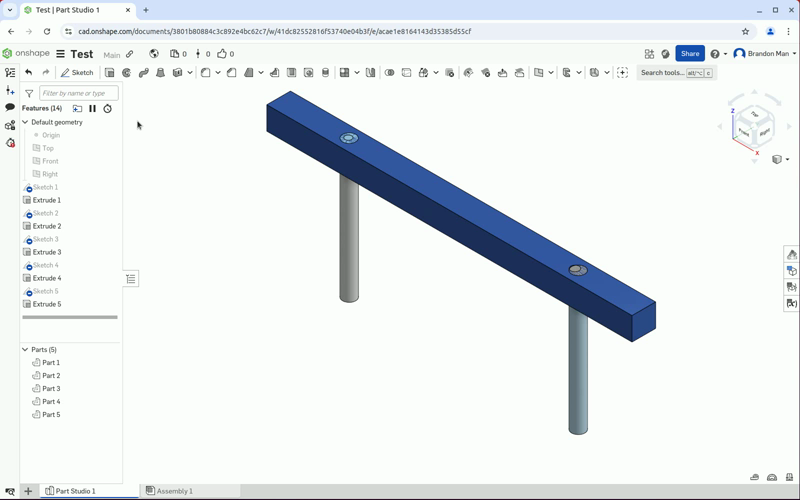
mouse_move(73, 189)
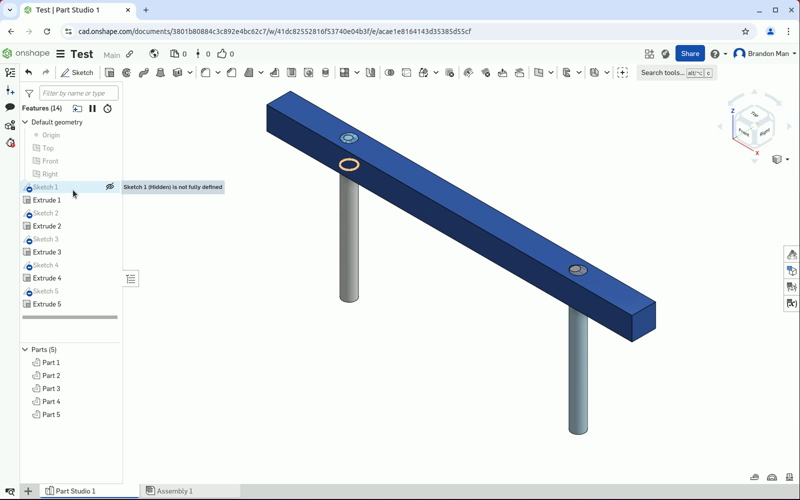
click(73, 189)